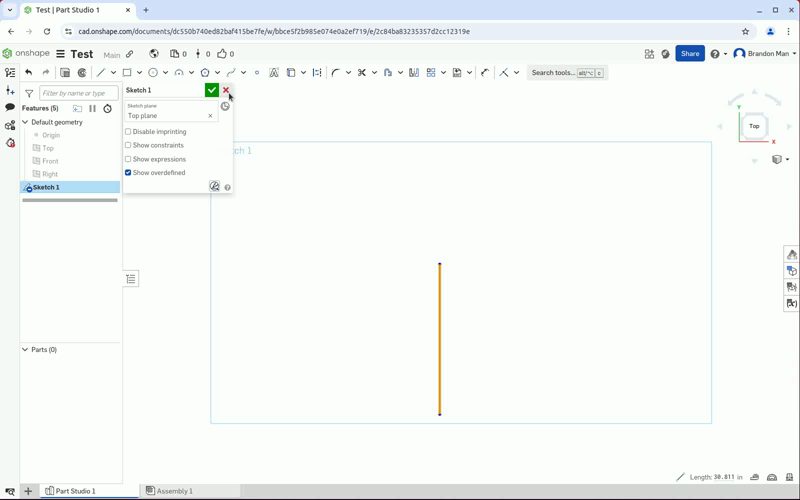
key(shift+h)
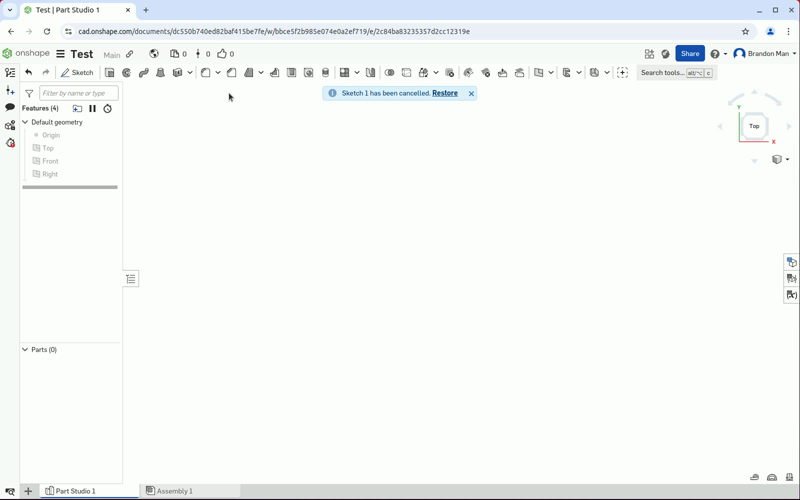
mouse_move(73, 352)
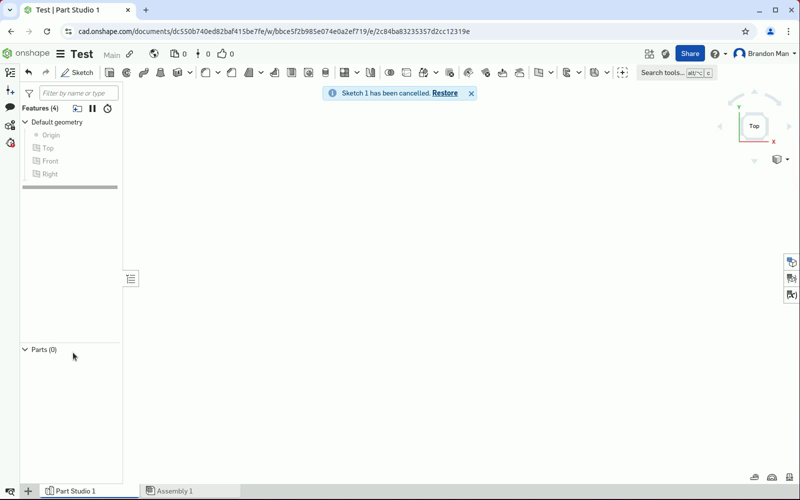
key(y)
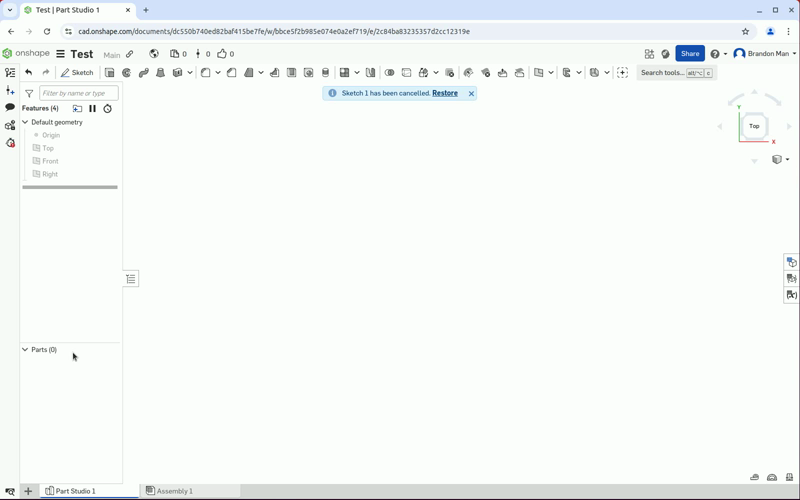
key(shift+p)
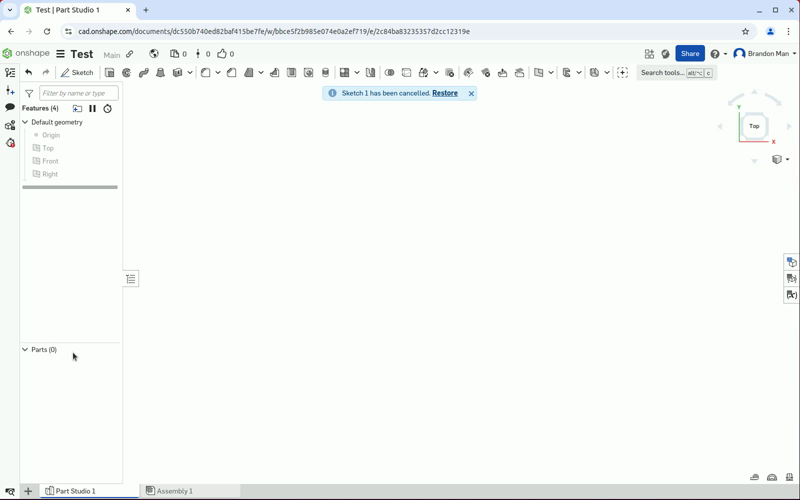
key(space)
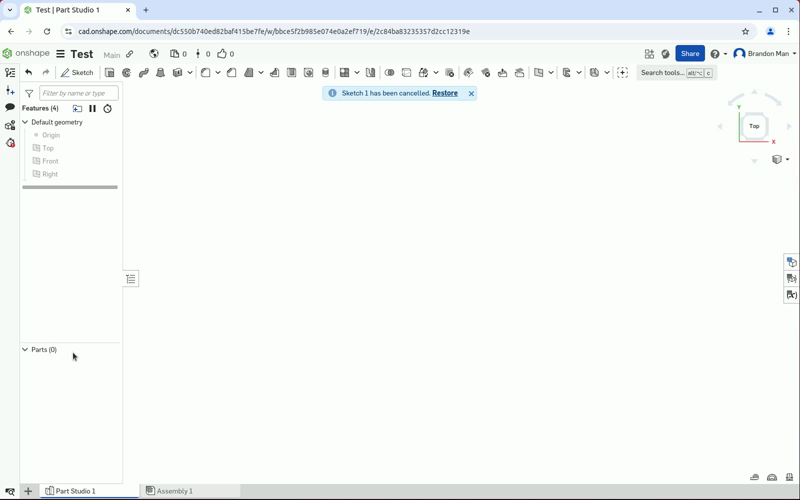
key_down(shift)
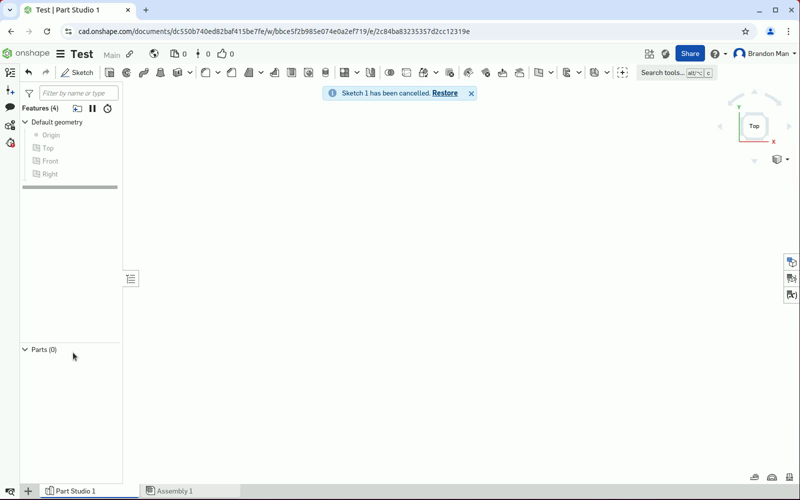
key(up)
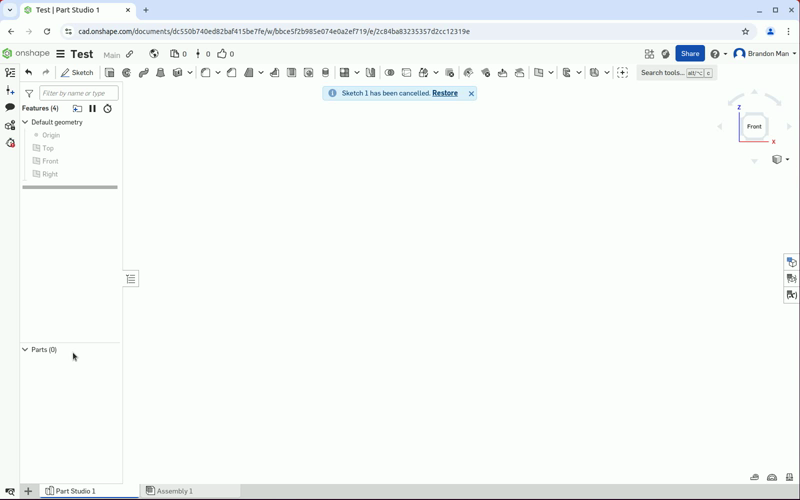
key_up(shift)
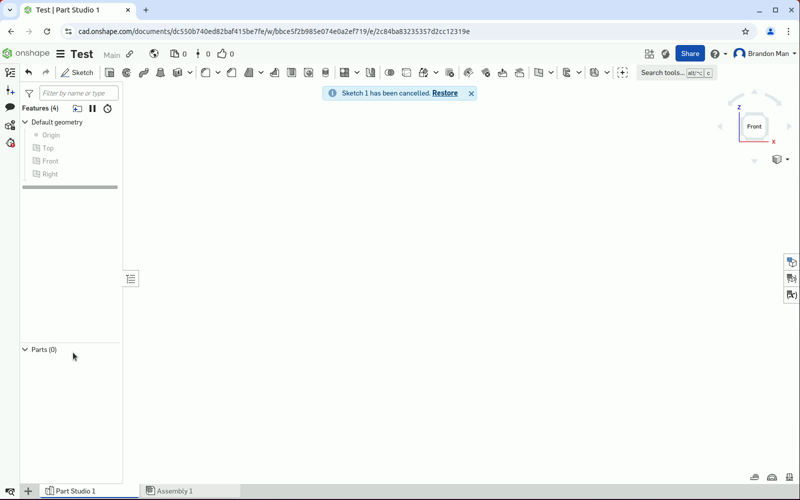
key(space)
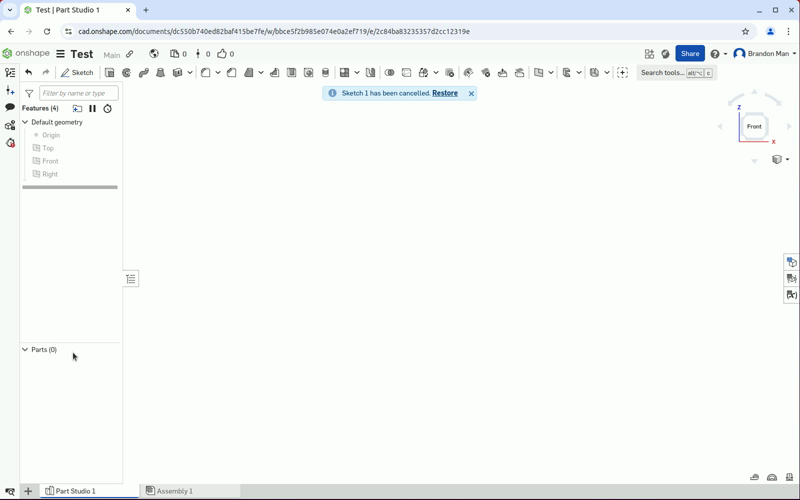
key_down(shift)
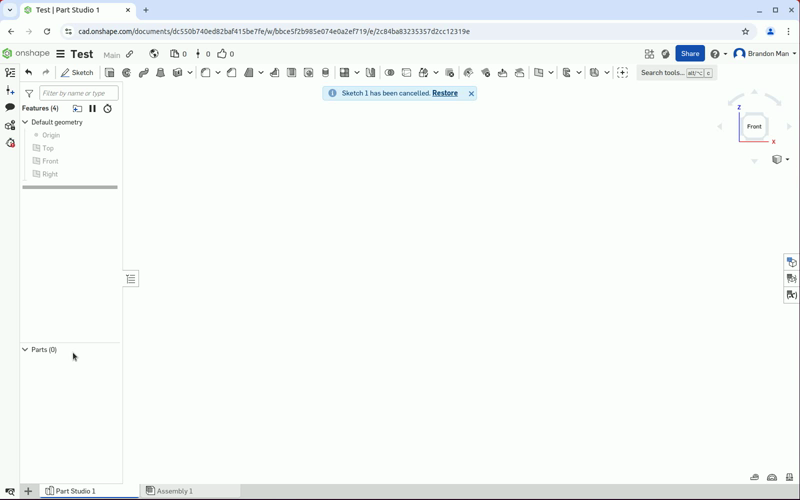
key(left)
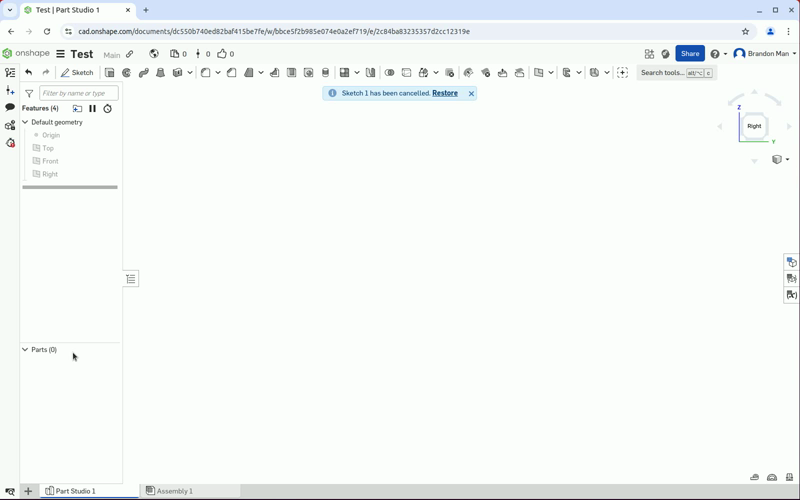
key_up(shift)
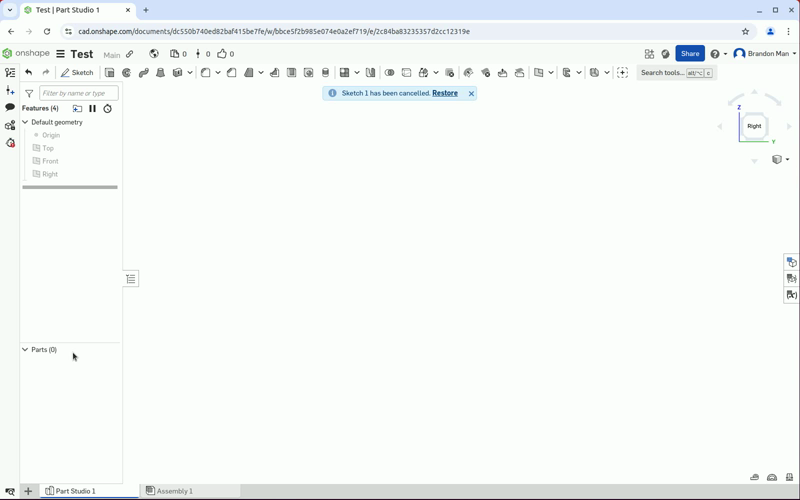
mouse_move(73, 352)
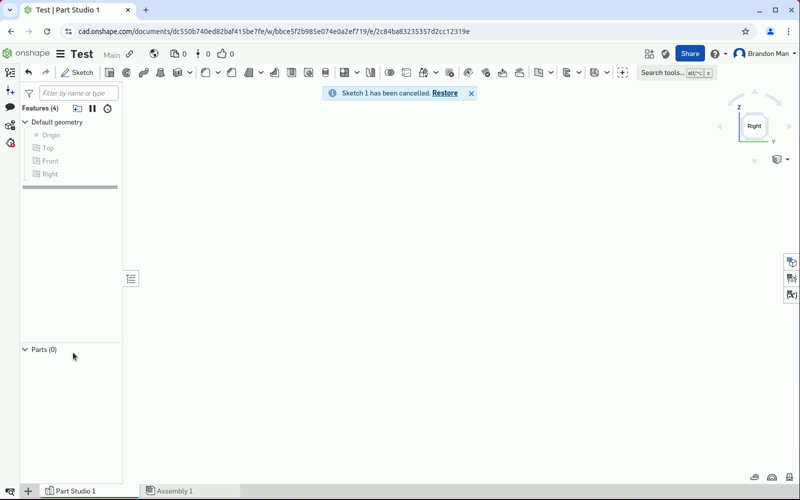
key(shift+y)
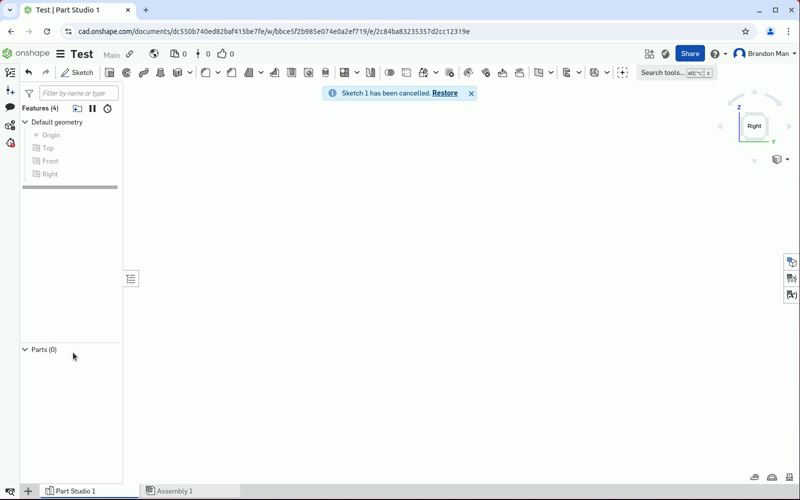
key(shift+s)
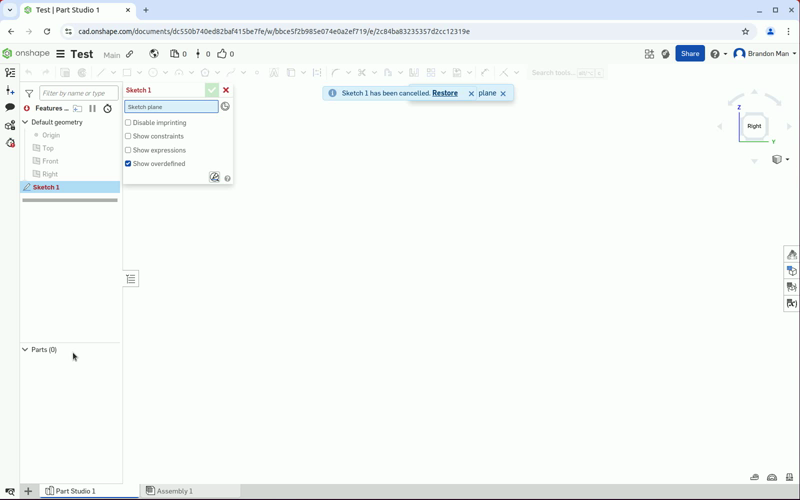
mouse_move(73, 176)
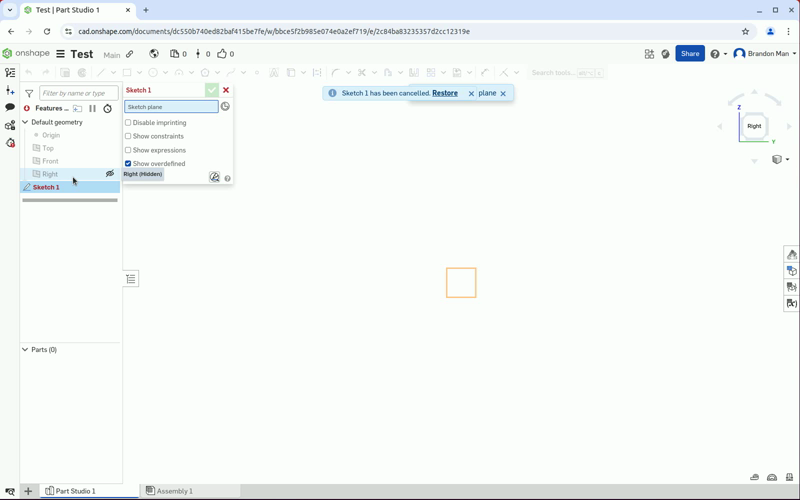
click(73, 176)
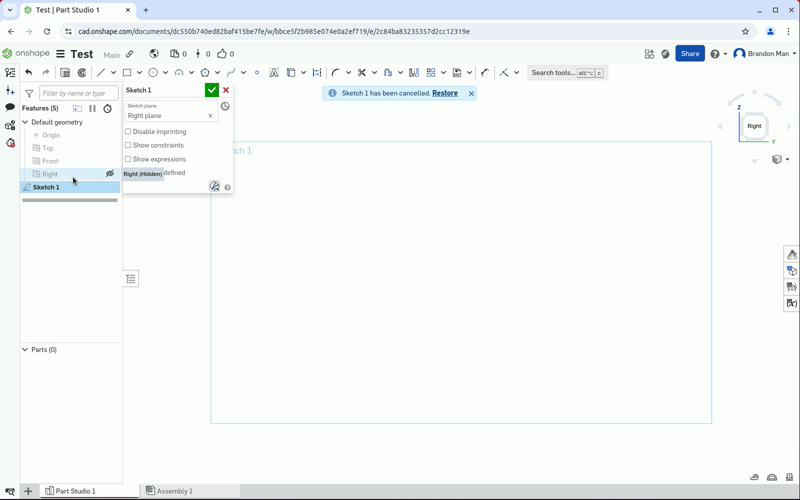
mouse_move(73, 352)
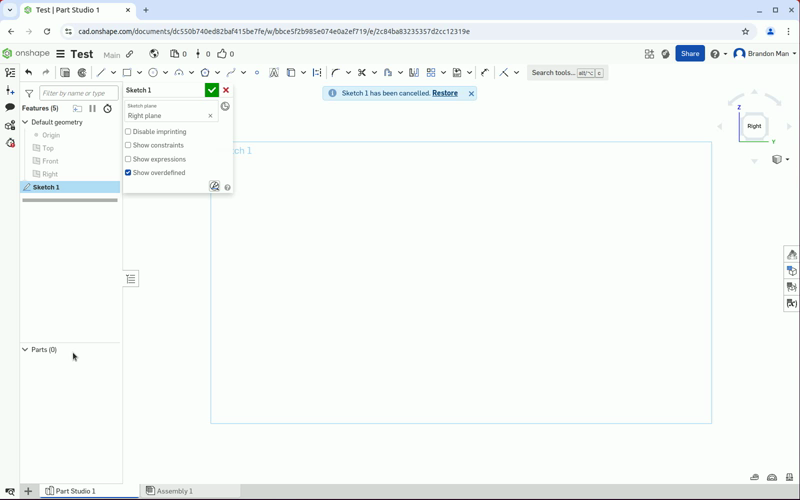
key(y)
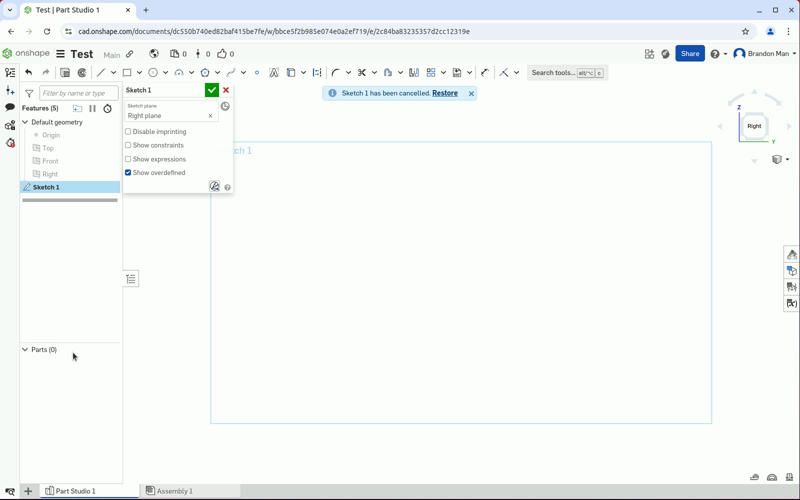
key(l)
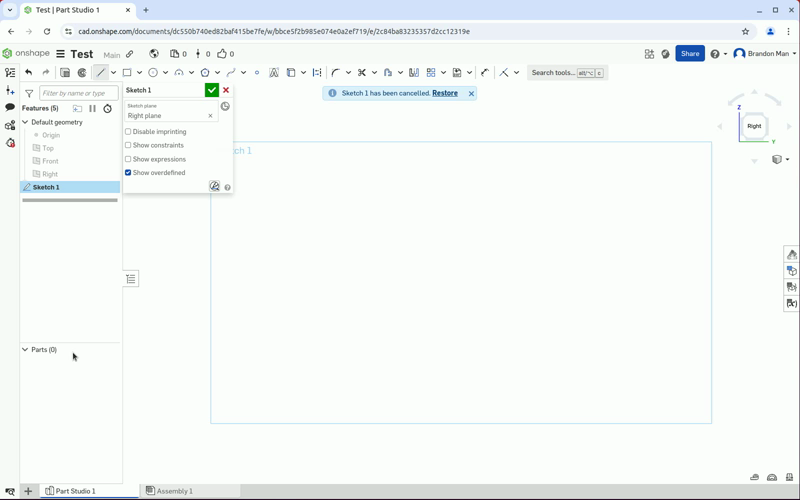
key_down(shift)
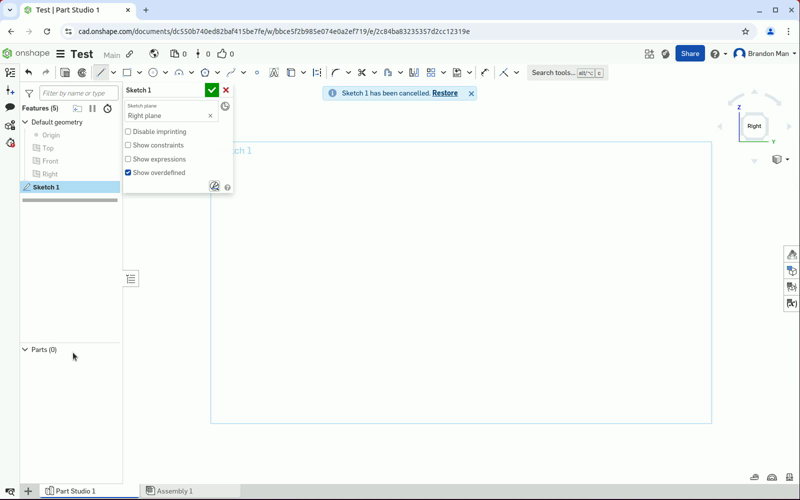
mouse_move(458, 284)
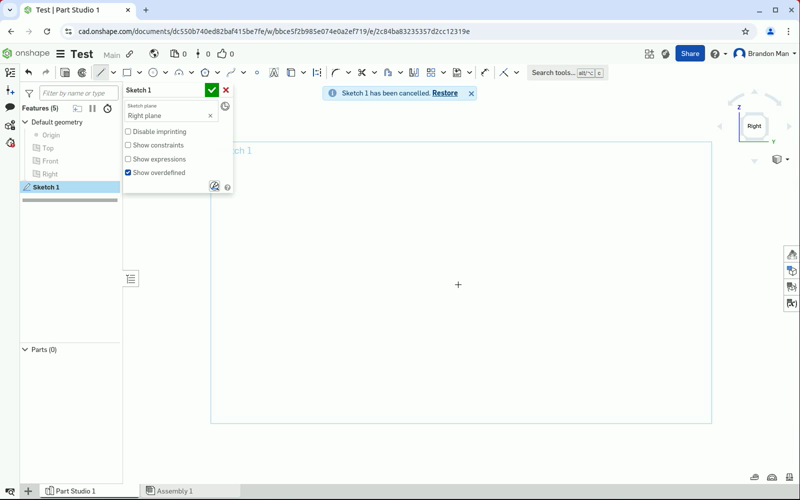
click(458, 284)
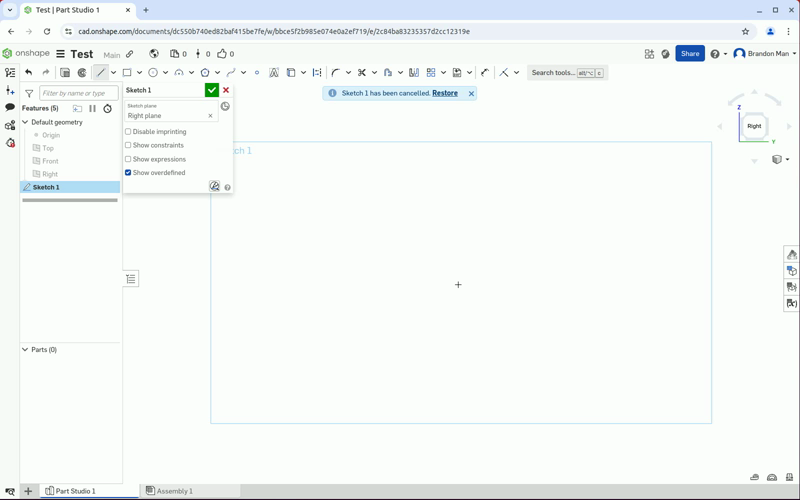
key_up(shift)
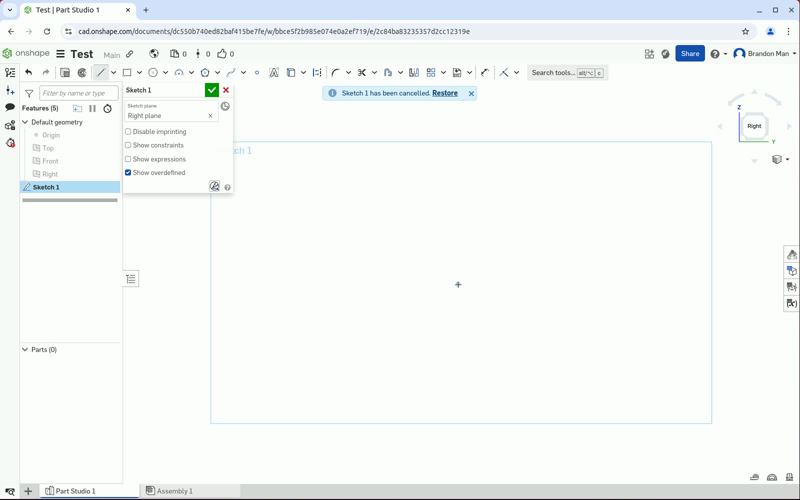
key_down(shift)
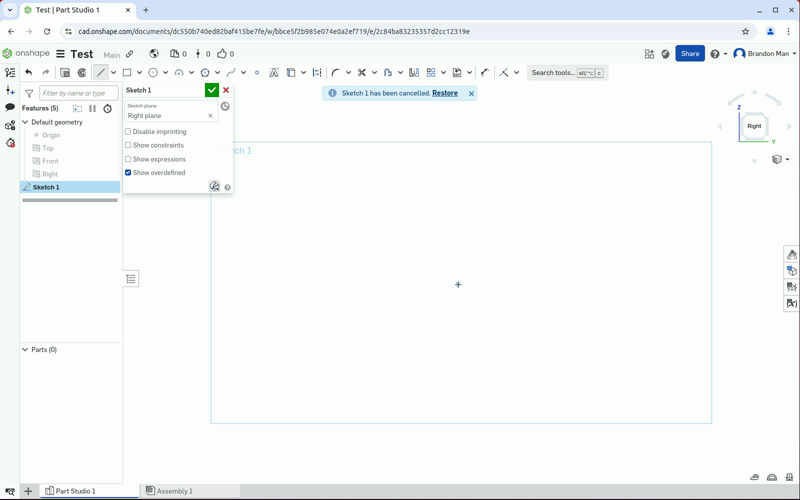
mouse_move(488, 284)
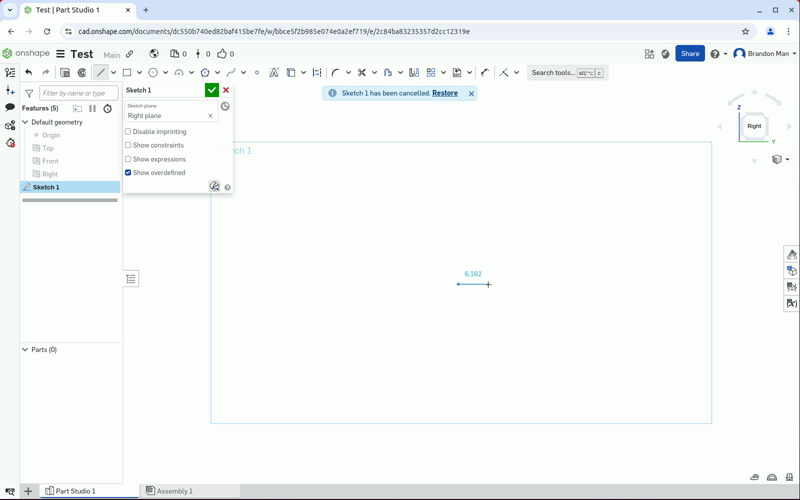
mouse_move(474, 284)
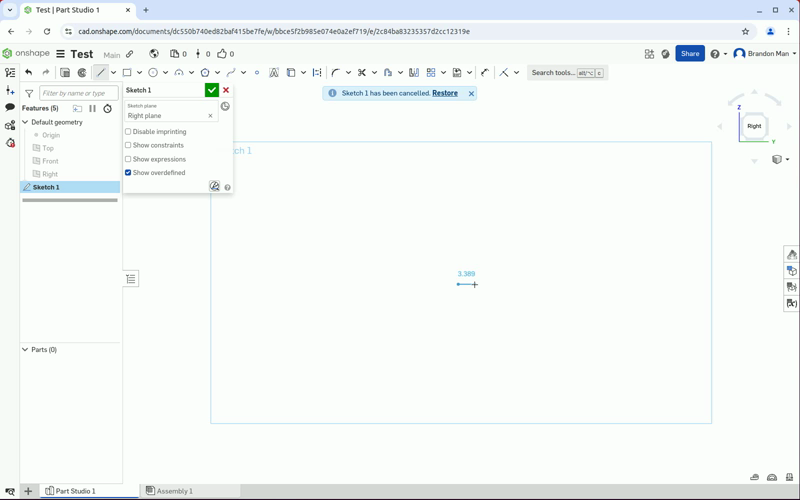
click(474, 284)
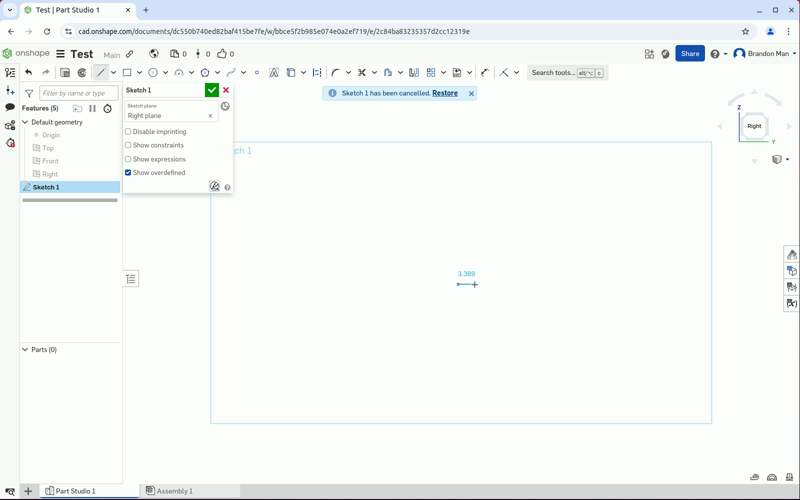
key_up(shift)
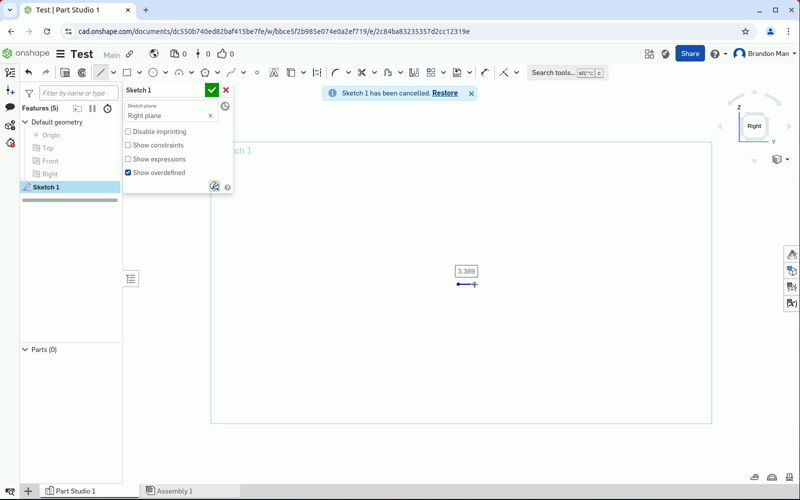
key_down(shift)
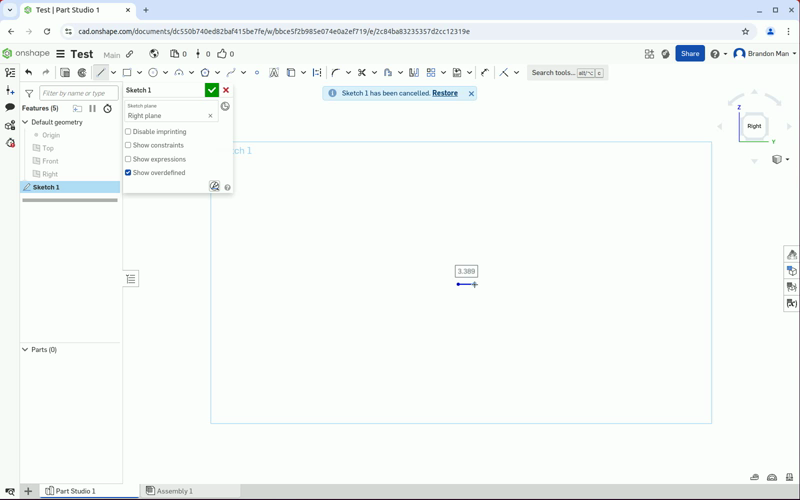
mouse_move(504, 284)
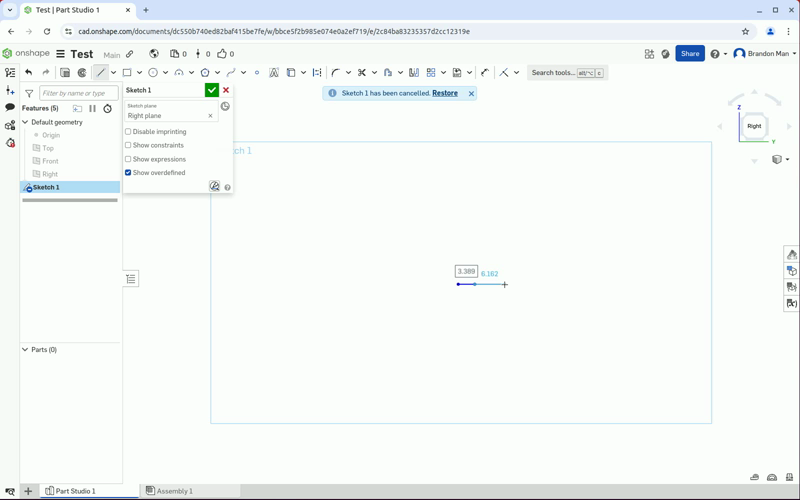
mouse_move(474, 281)
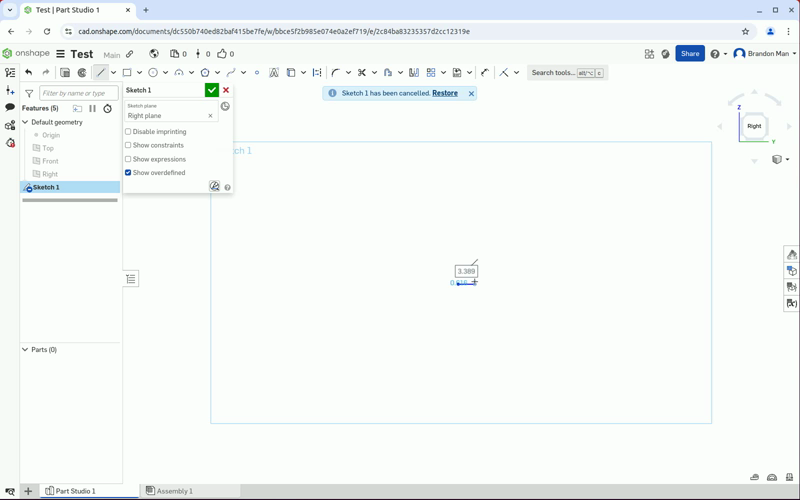
scroll(6)
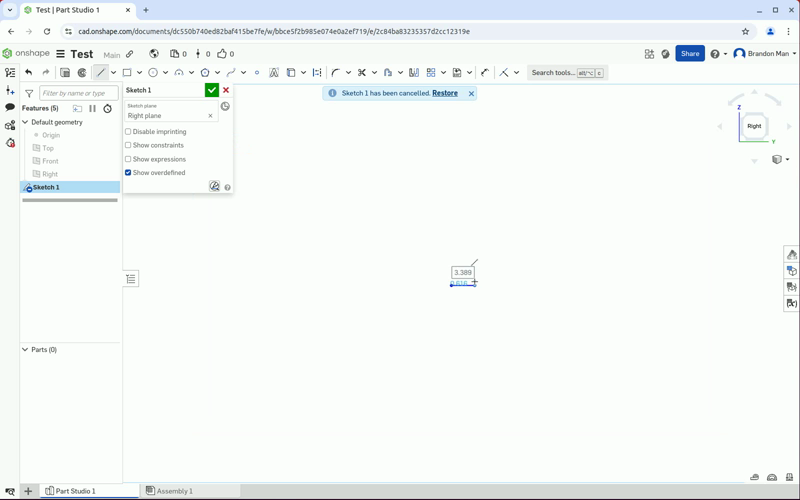
scroll(6)
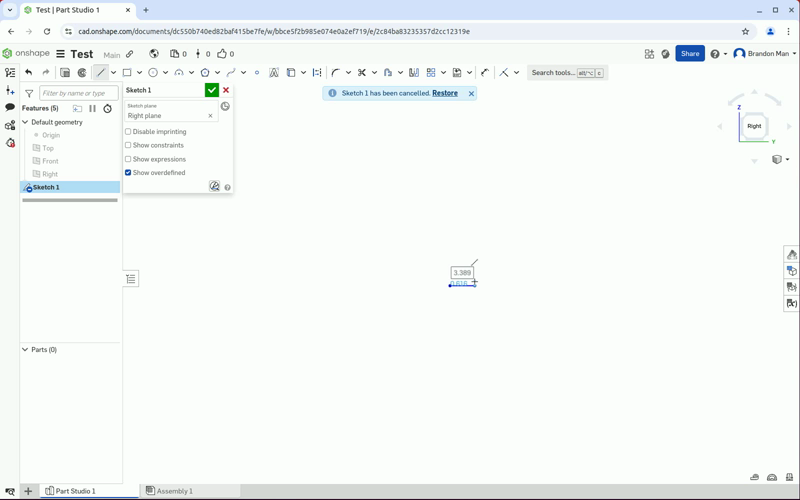
scroll(6)
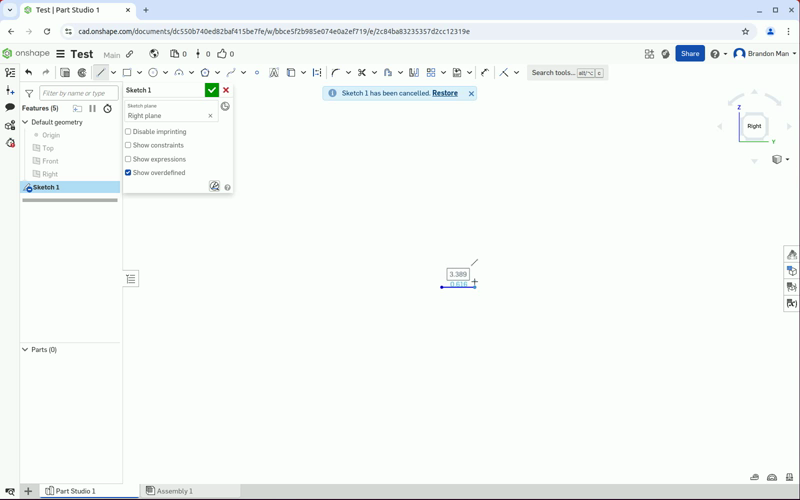
scroll(6)
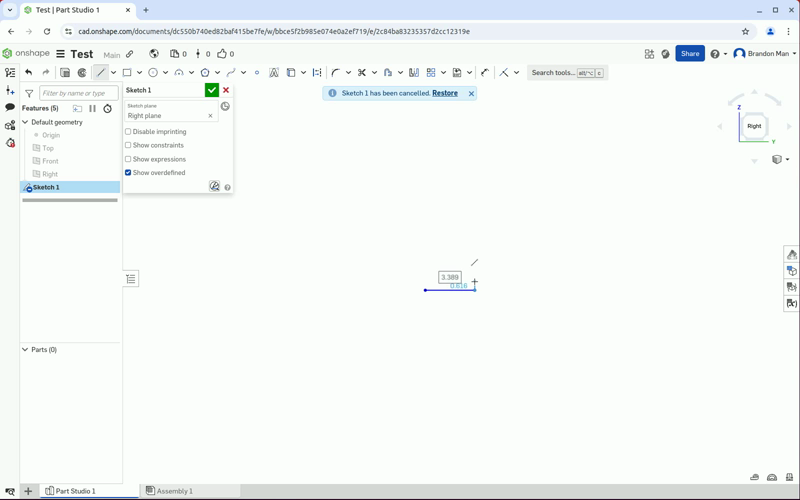
scroll(6)
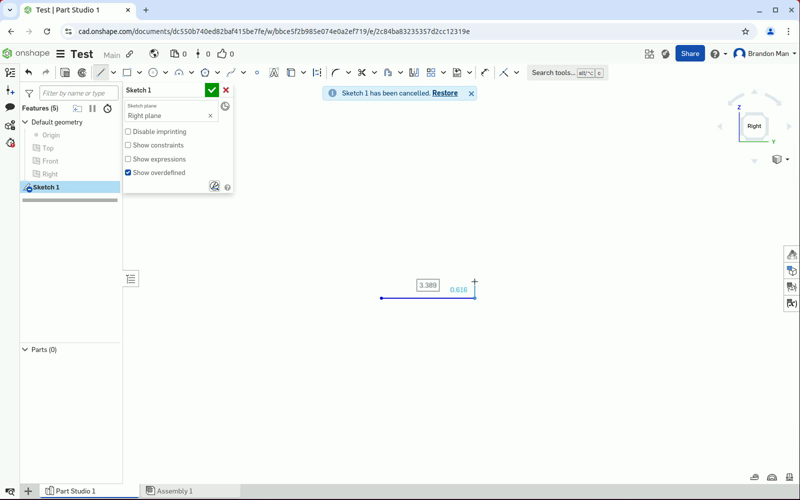
scroll(6)
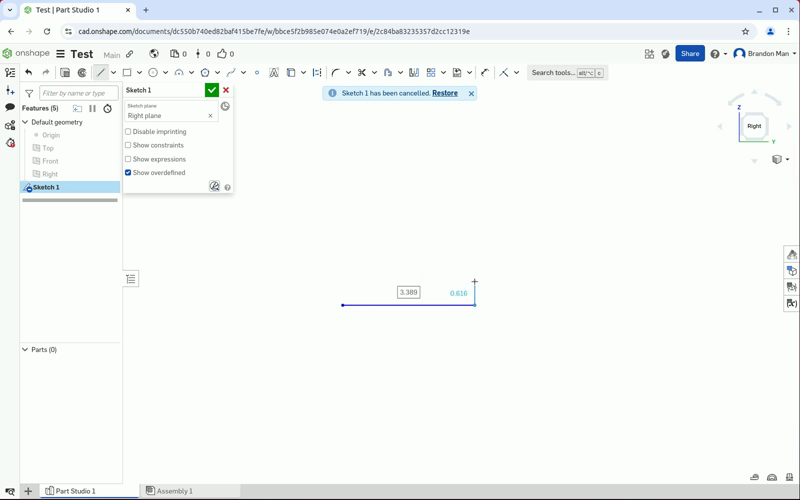
scroll(6)
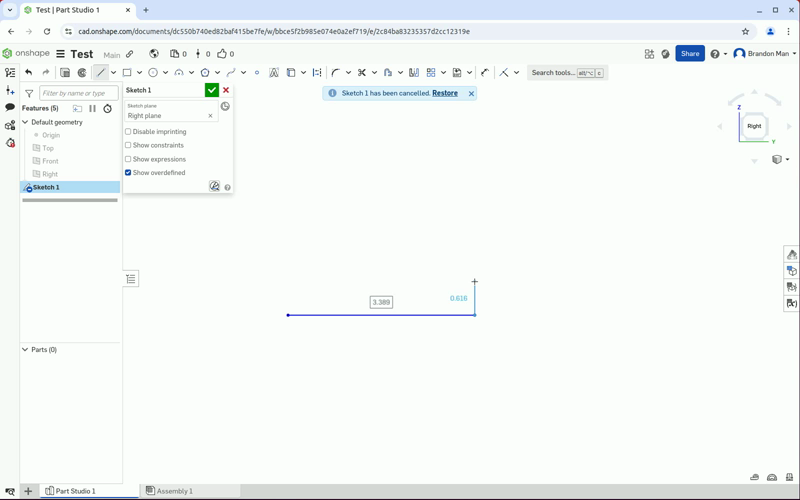
click(474, 281)
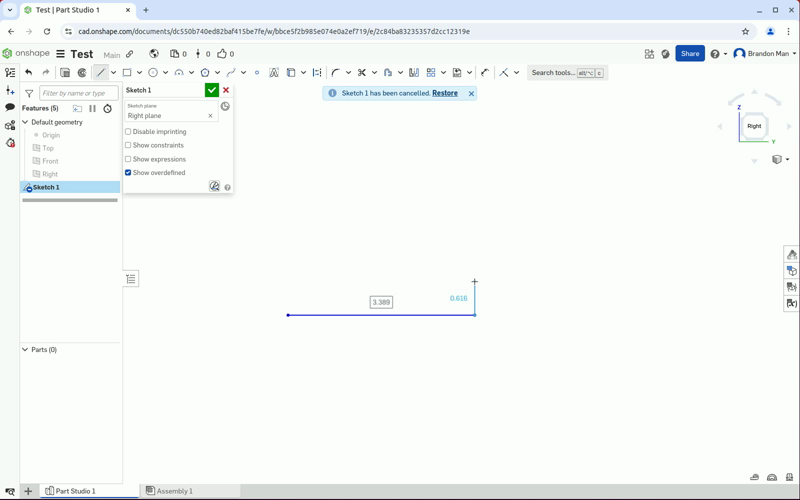
scroll(-6)
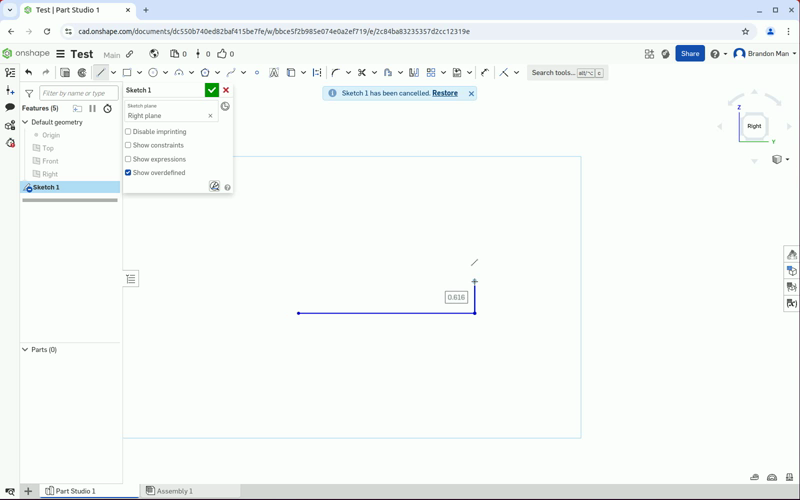
scroll(-6)
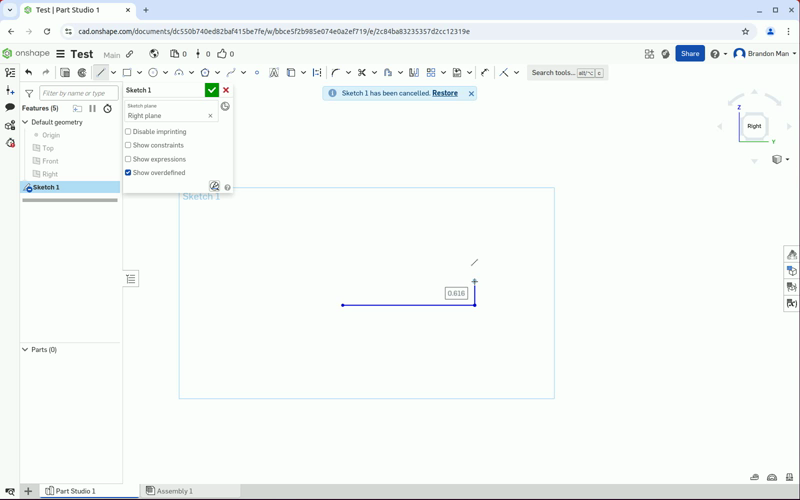
scroll(-6)
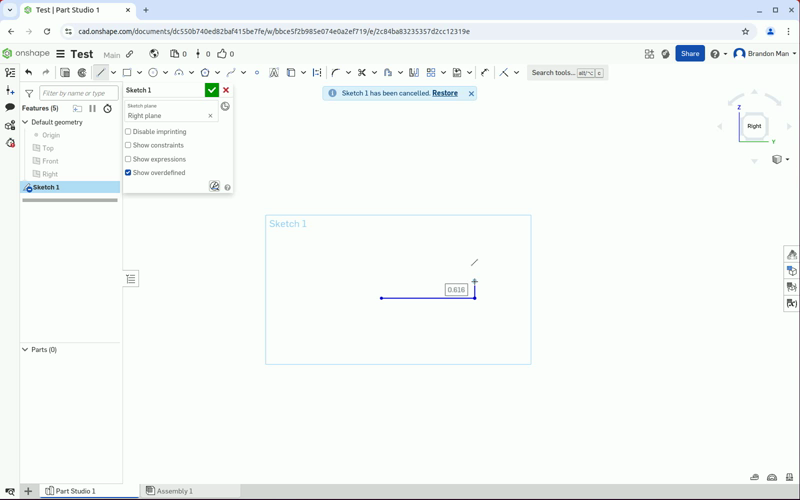
scroll(-6)
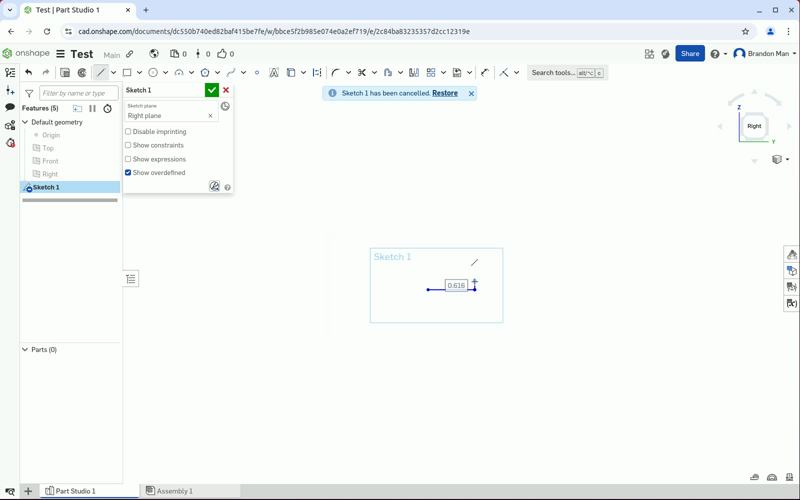
scroll(-6)
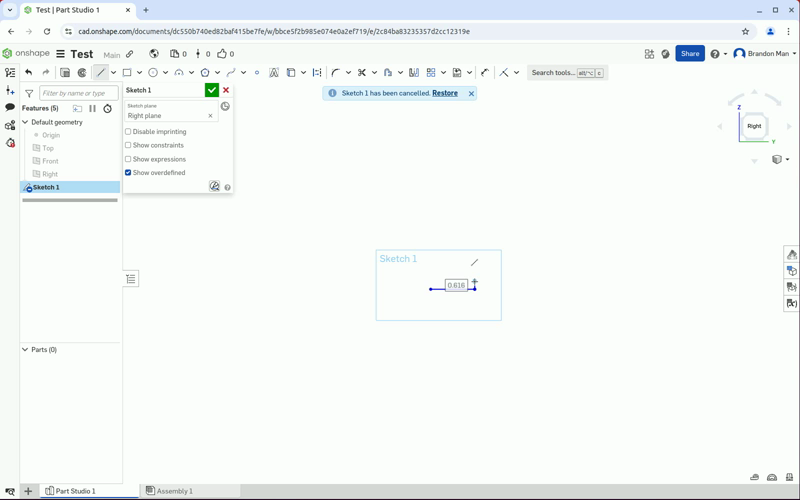
scroll(-6)
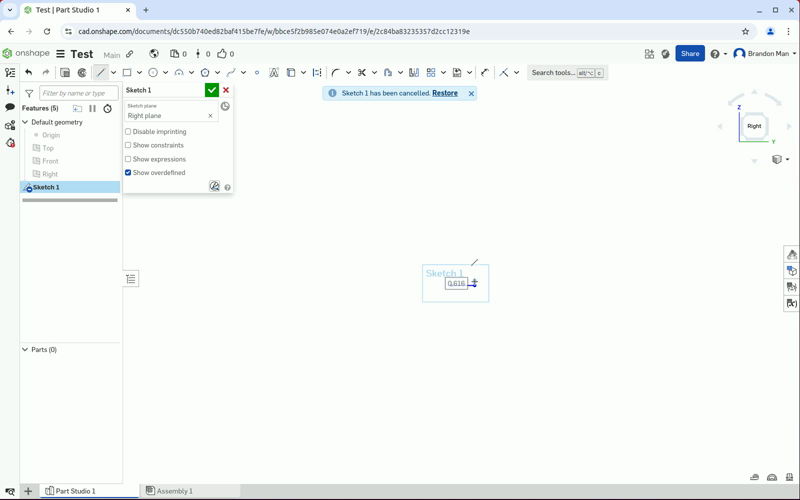
scroll(-6)
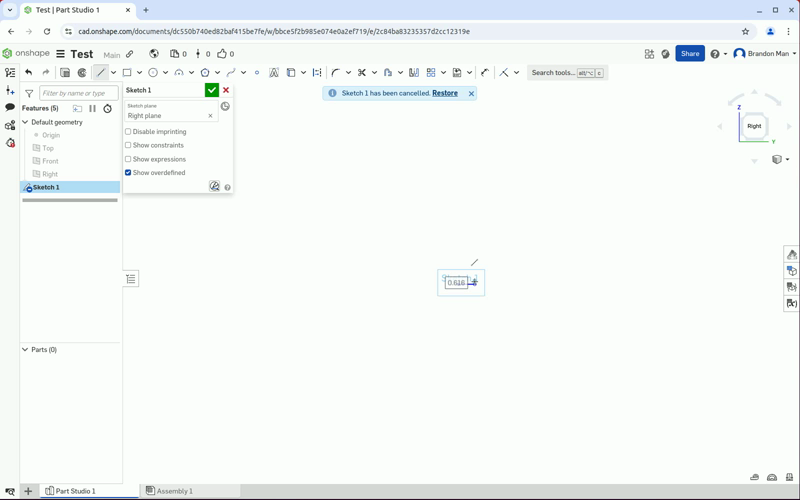
key_up(shift)
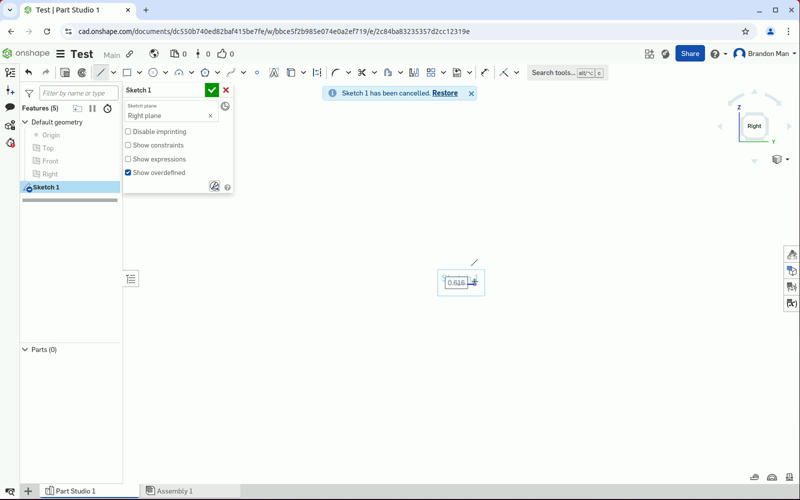
key_down(shift)
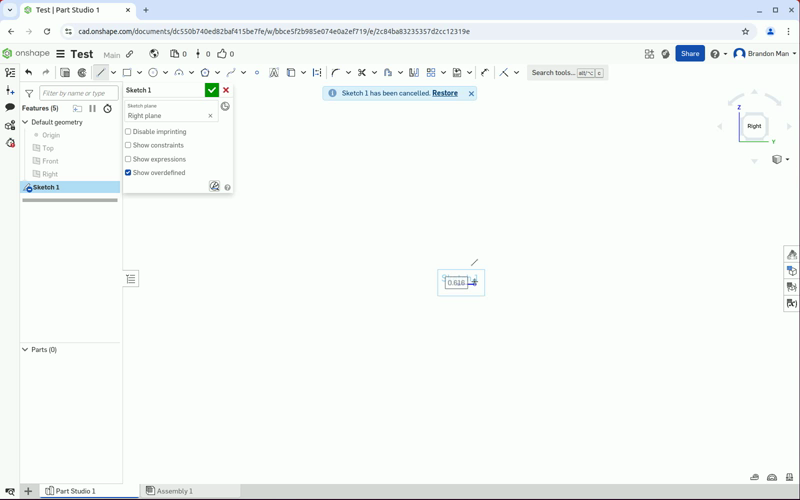
mouse_move(504, 281)
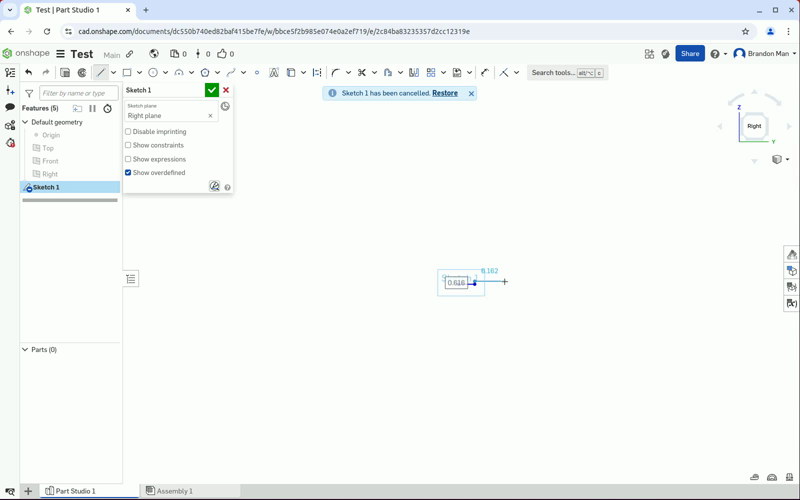
mouse_move(473, 281)
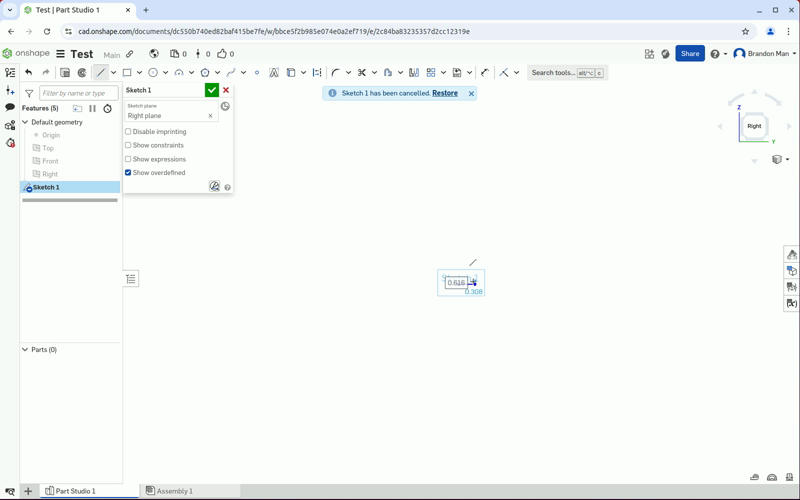
scroll(6)
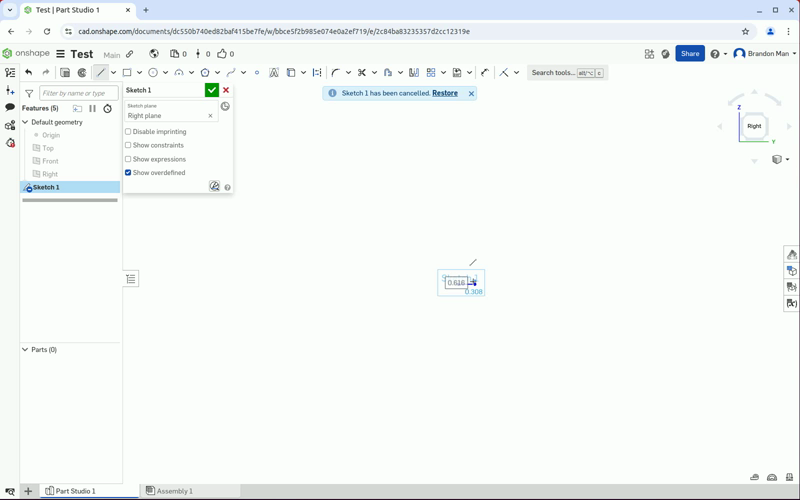
scroll(6)
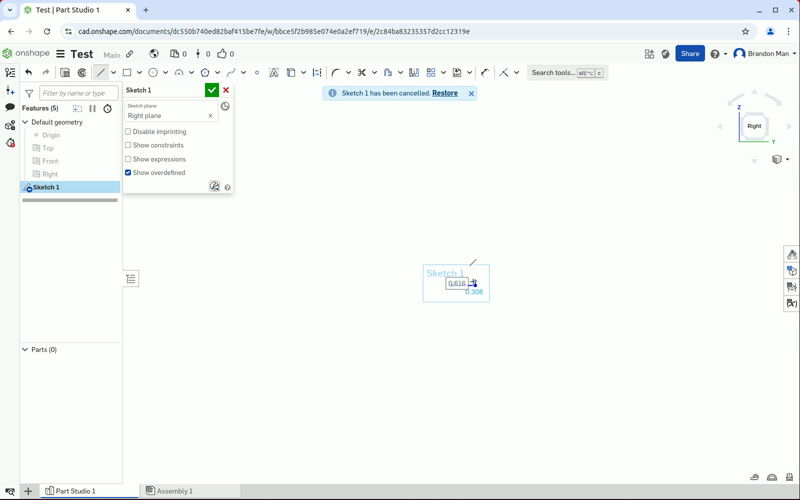
scroll(6)
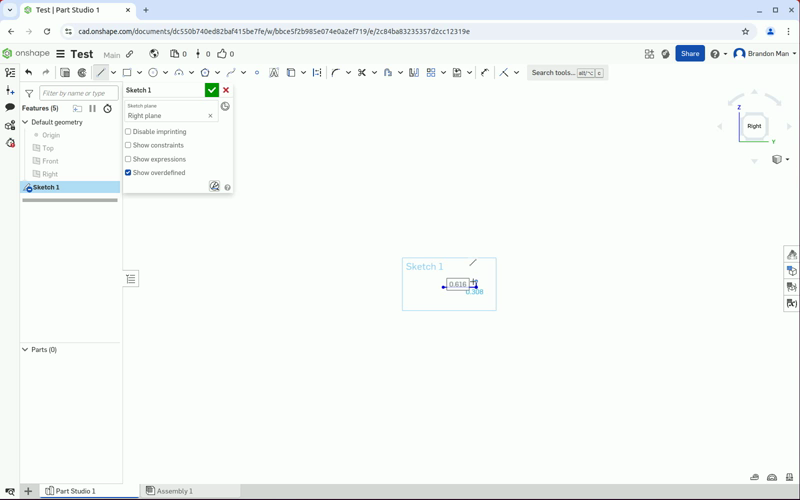
scroll(6)
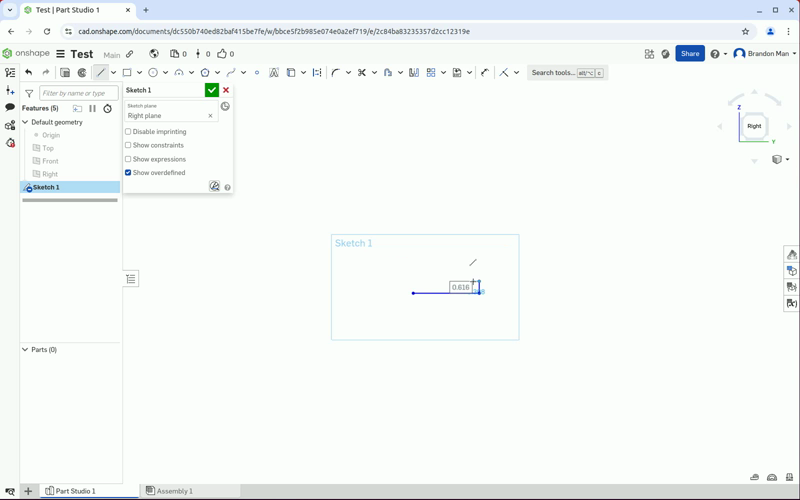
scroll(6)
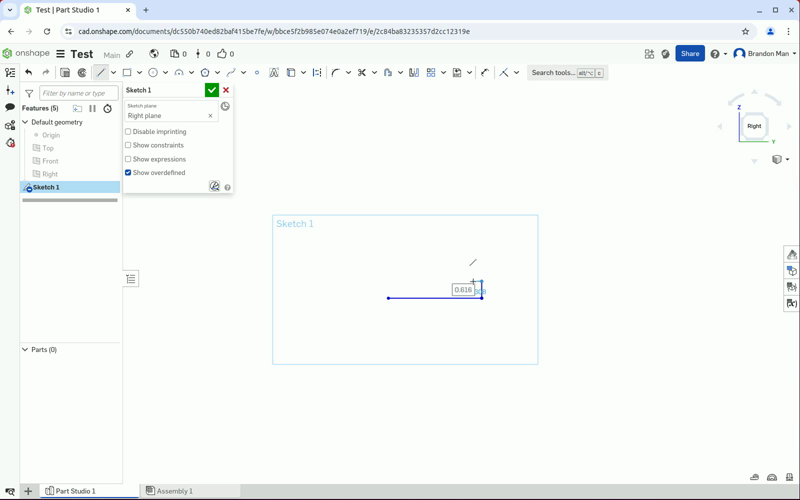
scroll(6)
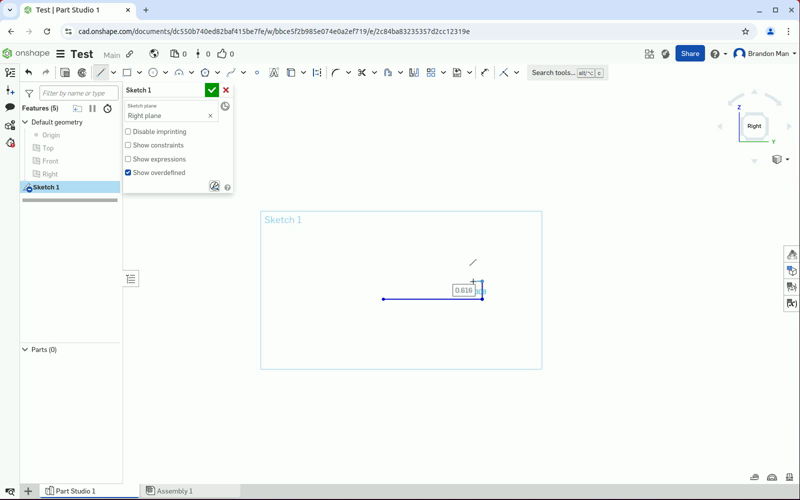
scroll(6)
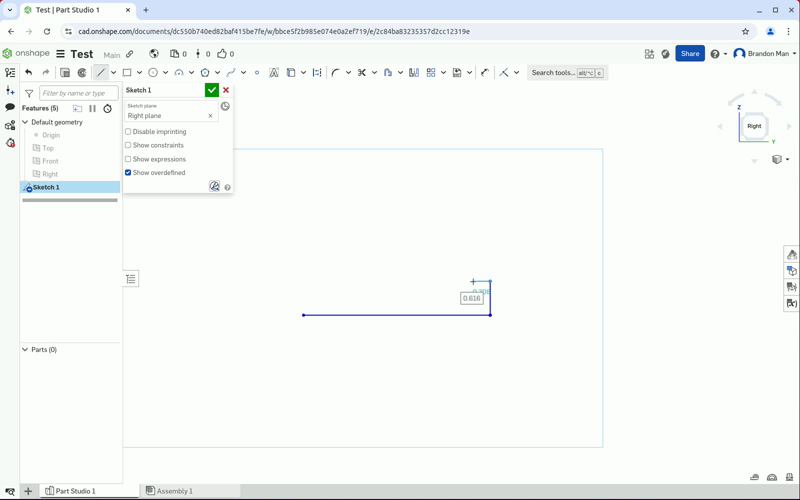
click(473, 281)
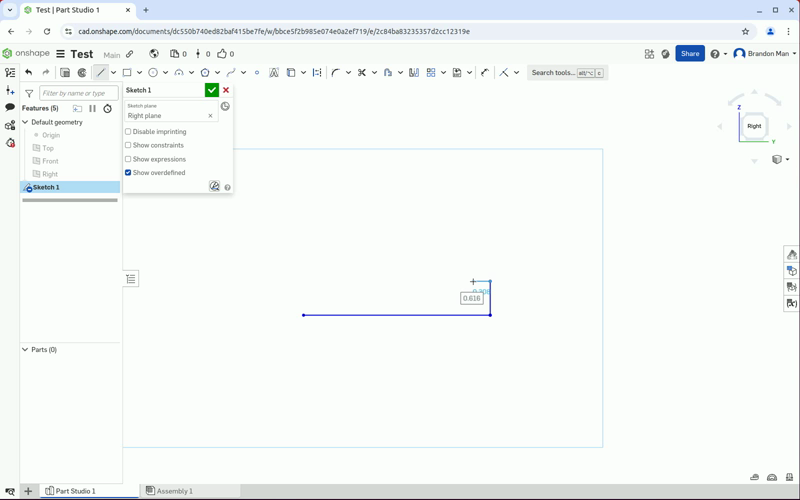
scroll(-6)
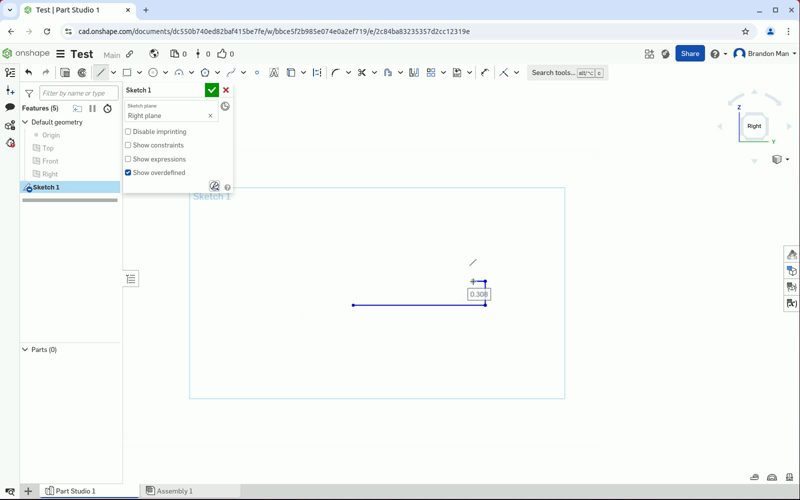
scroll(-6)
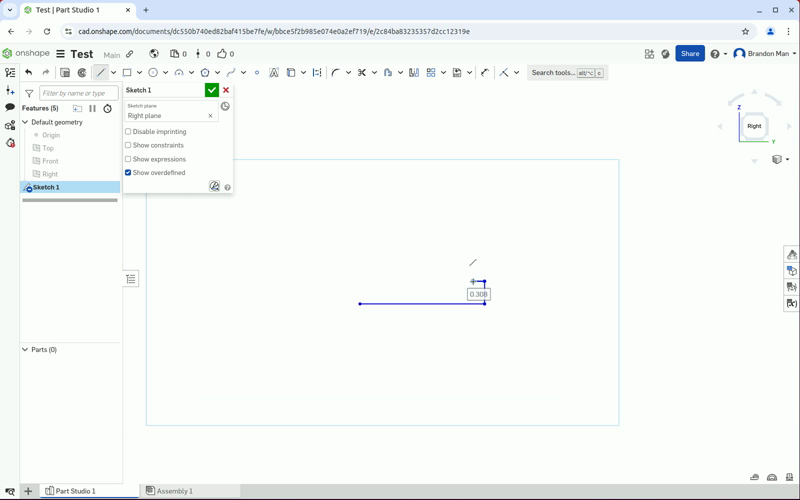
scroll(-6)
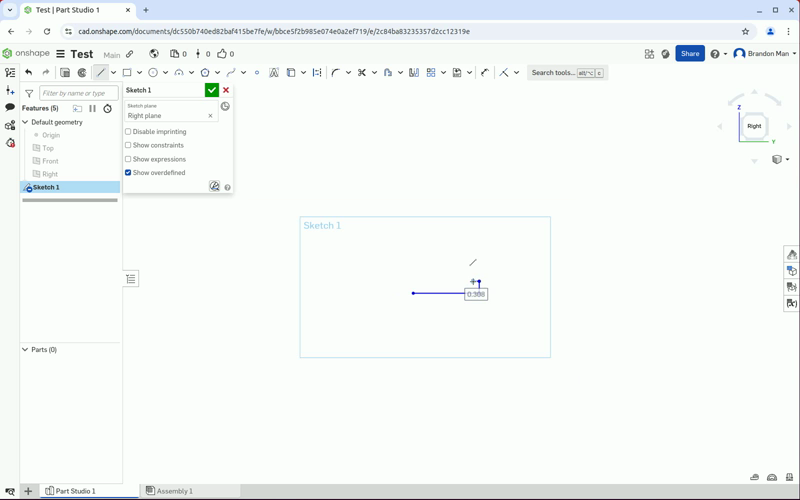
scroll(-6)
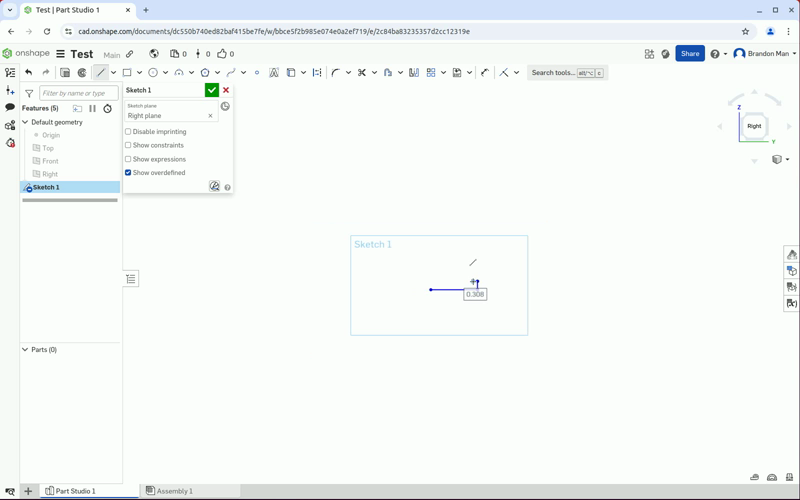
scroll(-6)
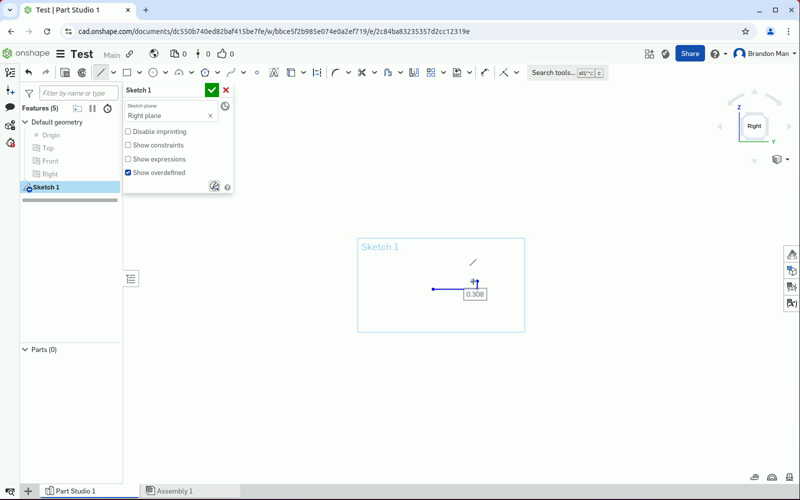
scroll(-6)
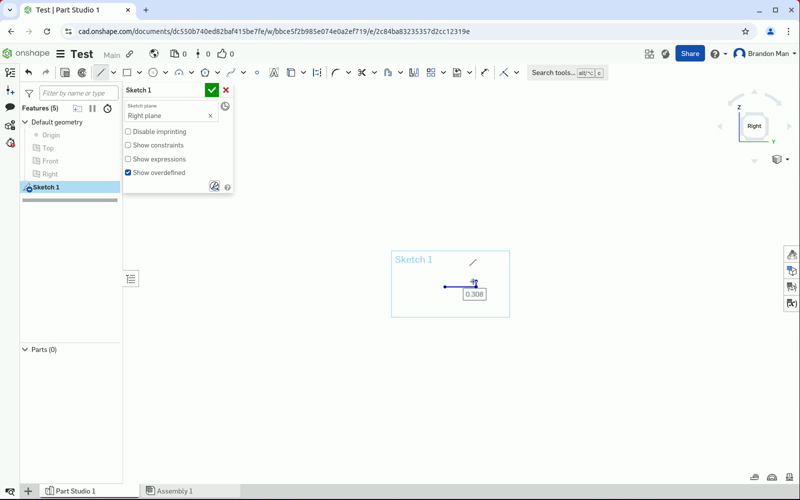
scroll(-6)
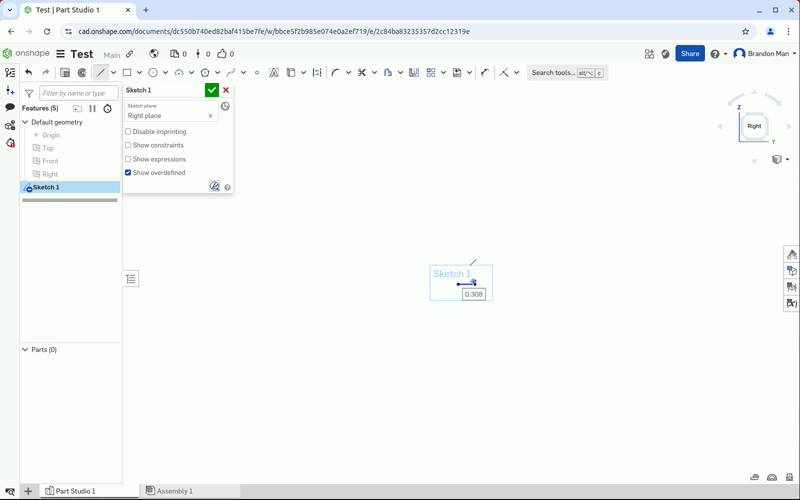
key_up(shift)
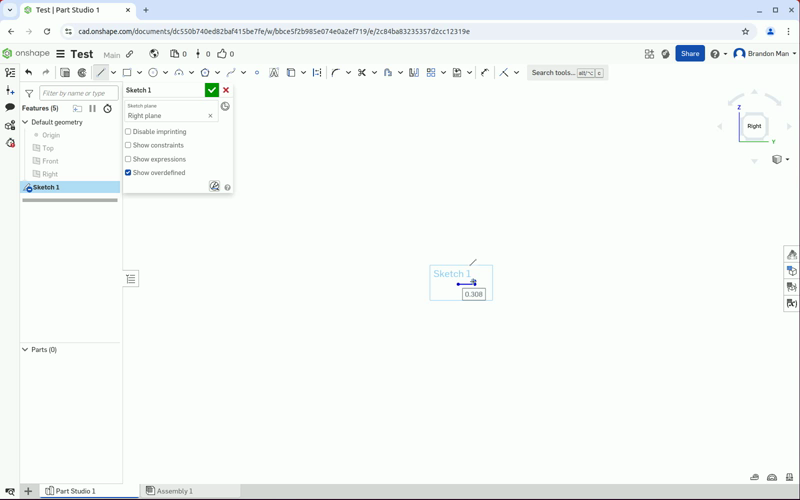
key_down(shift)
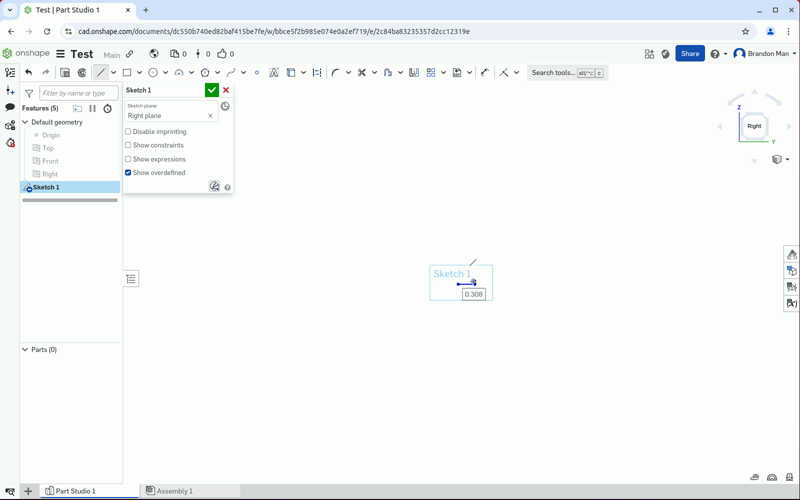
mouse_move(503, 281)
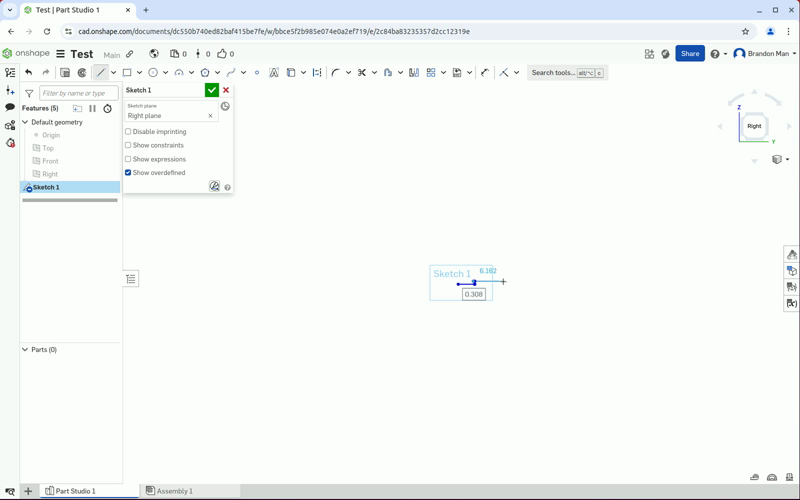
mouse_move(459, 281)
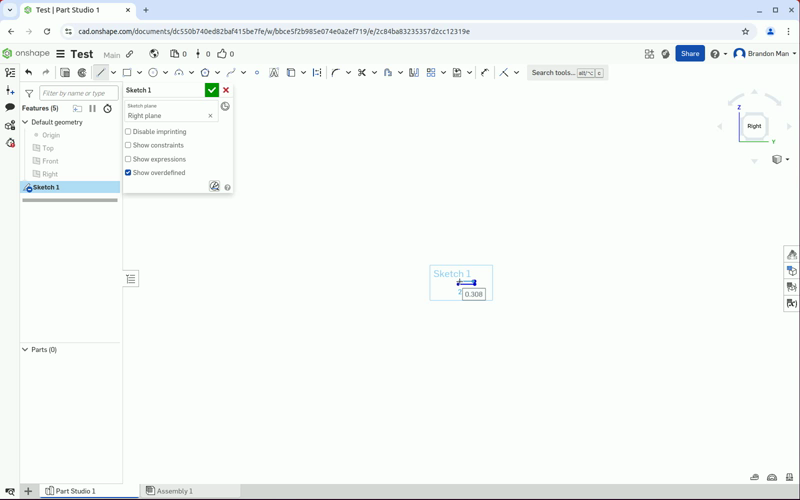
scroll(6)
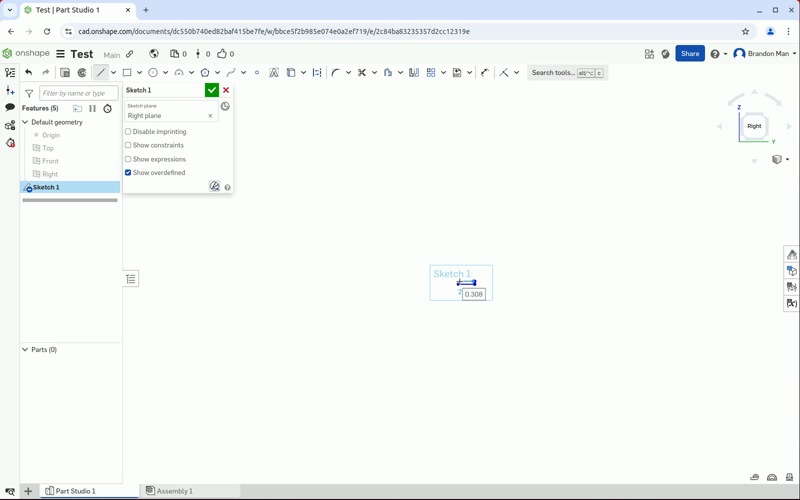
scroll(6)
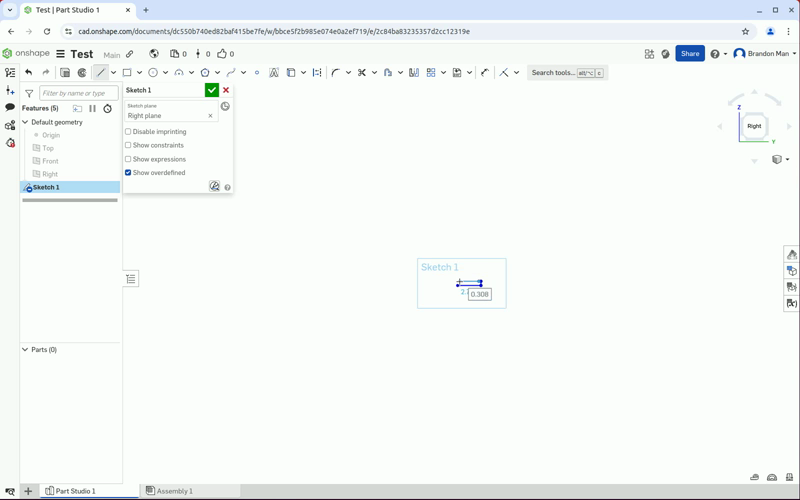
scroll(6)
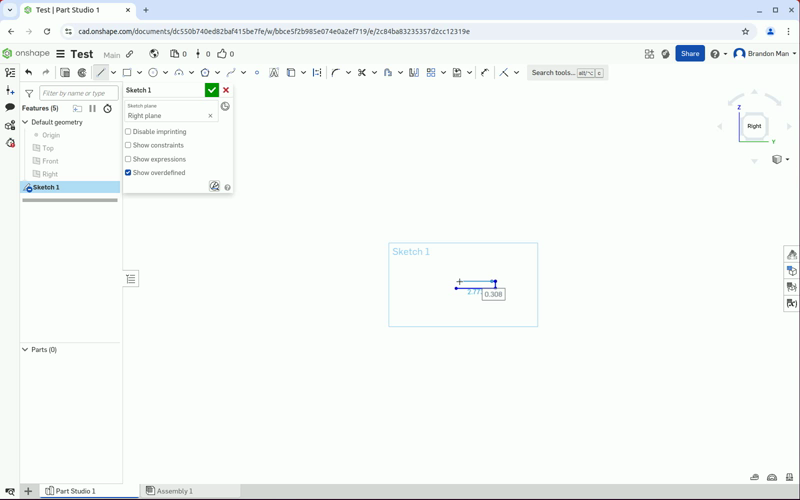
scroll(6)
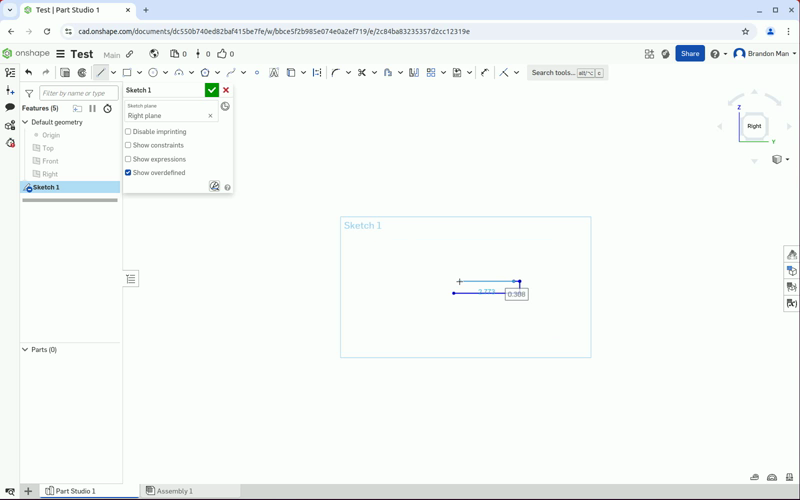
scroll(6)
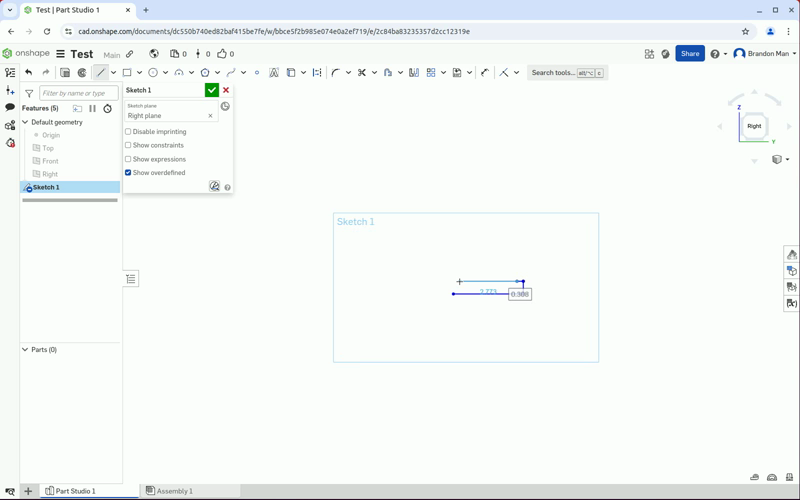
scroll(6)
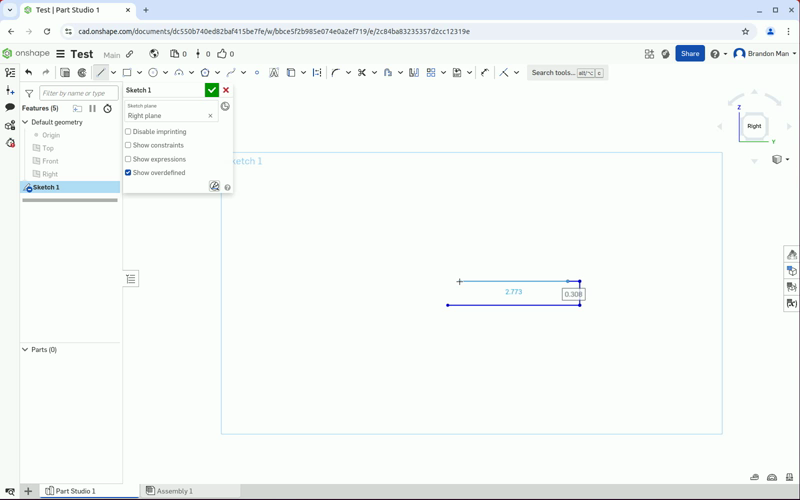
scroll(6)
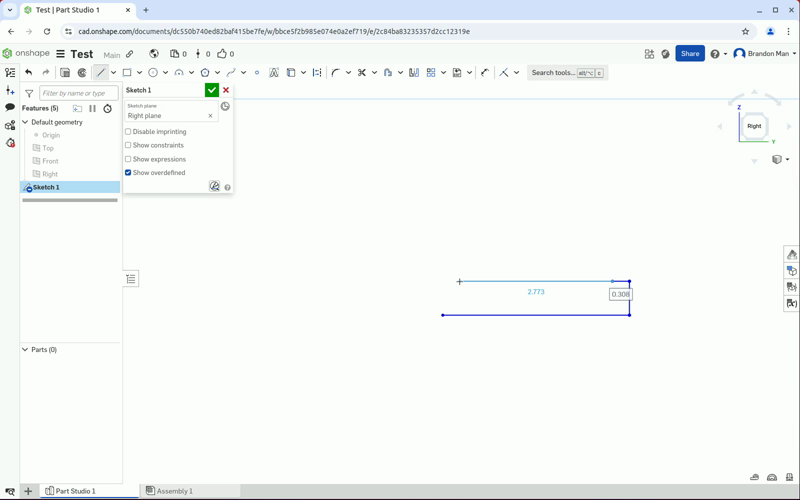
click(459, 281)
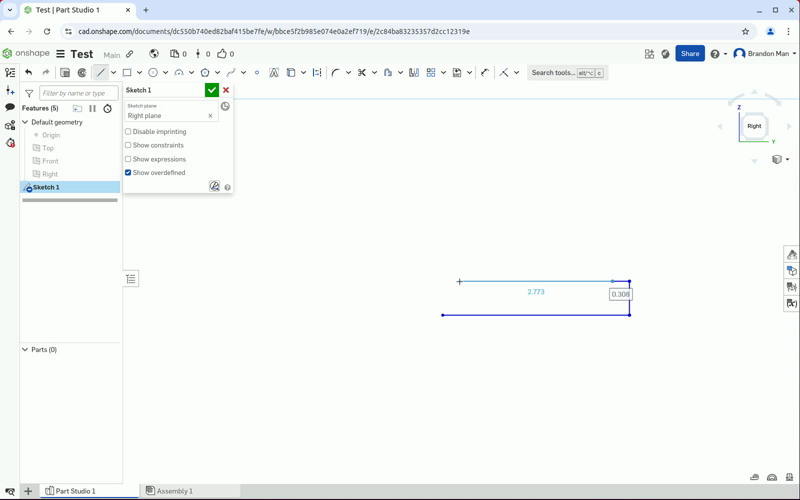
scroll(-6)
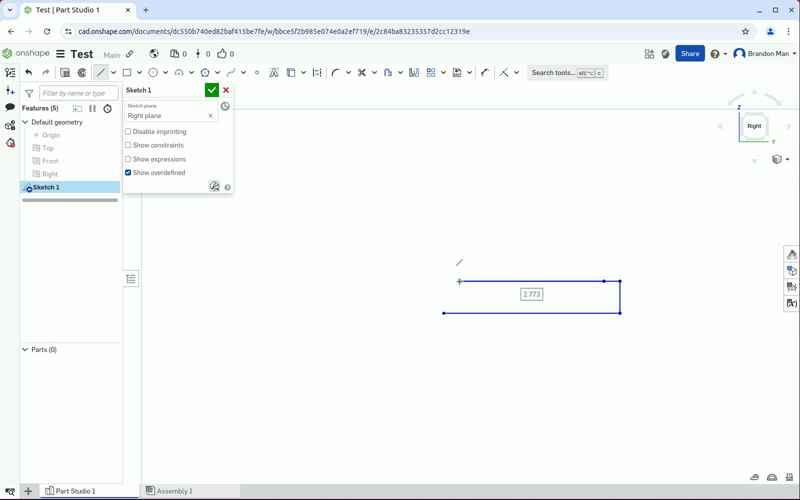
scroll(-6)
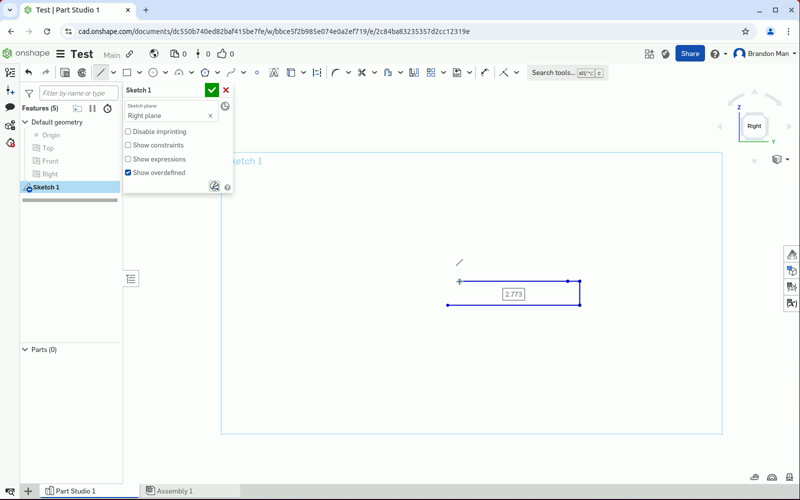
scroll(-6)
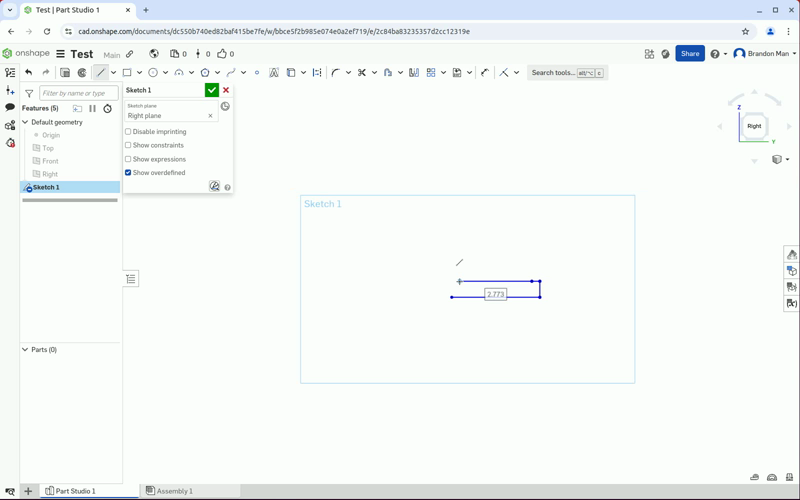
scroll(-6)
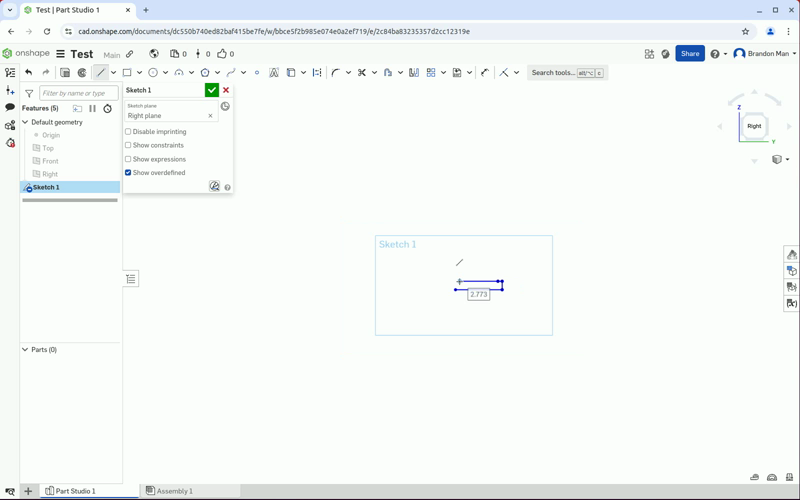
scroll(-6)
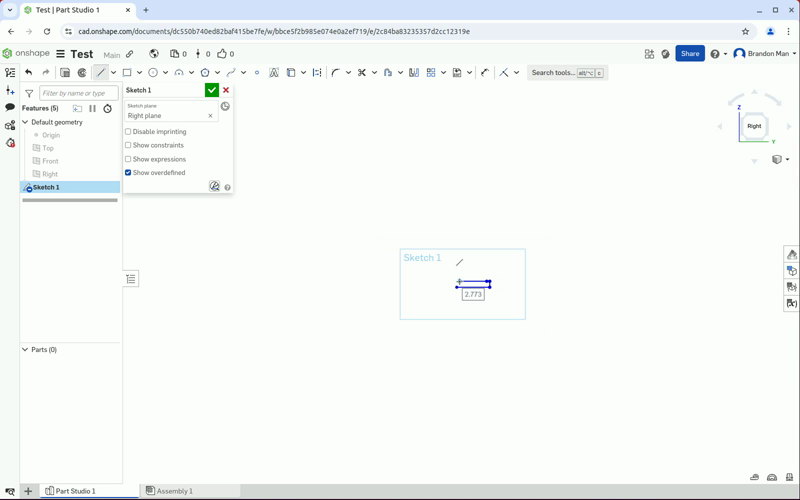
scroll(-6)
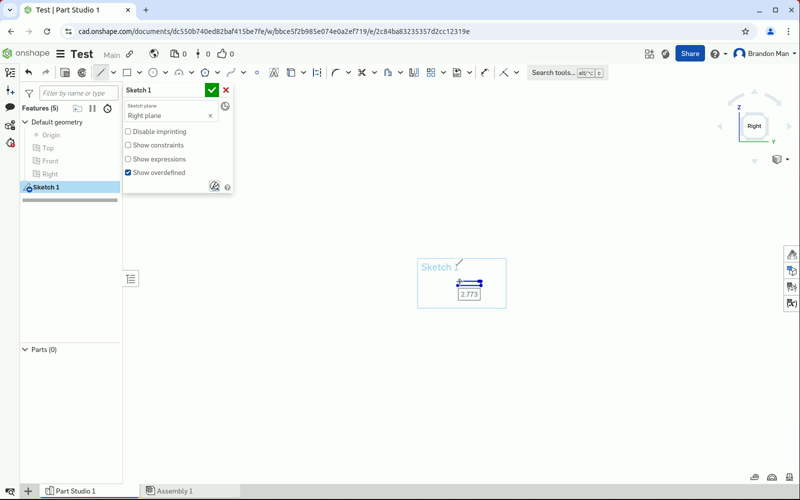
scroll(-6)
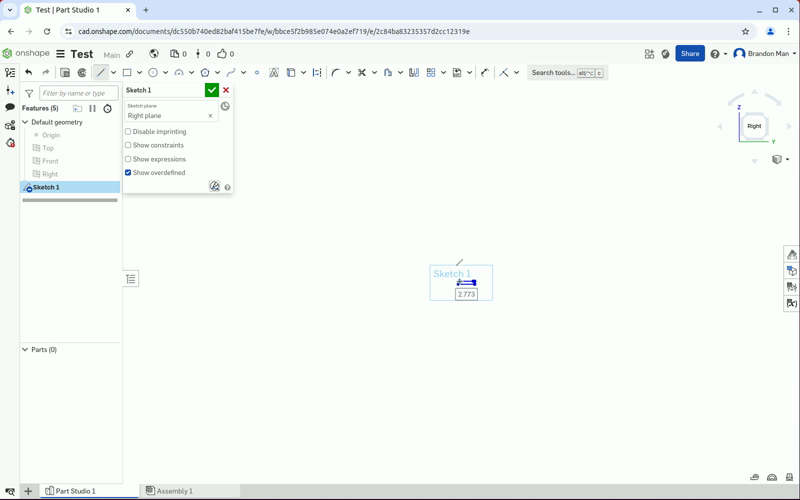
key_up(shift)
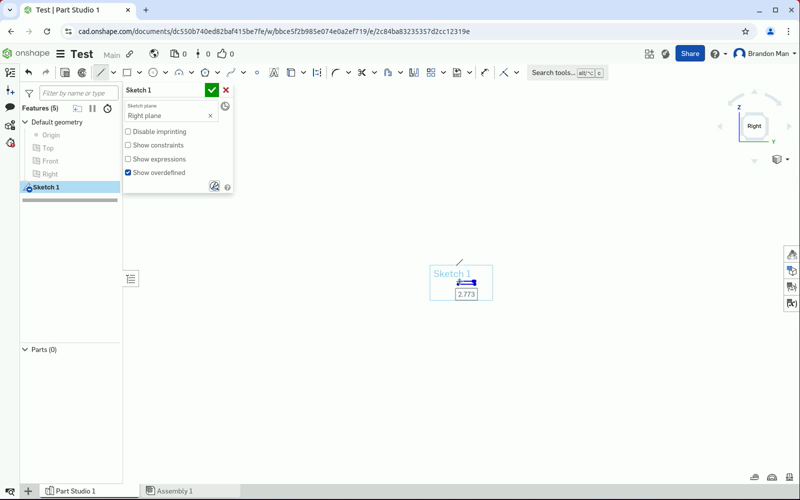
key_down(shift)
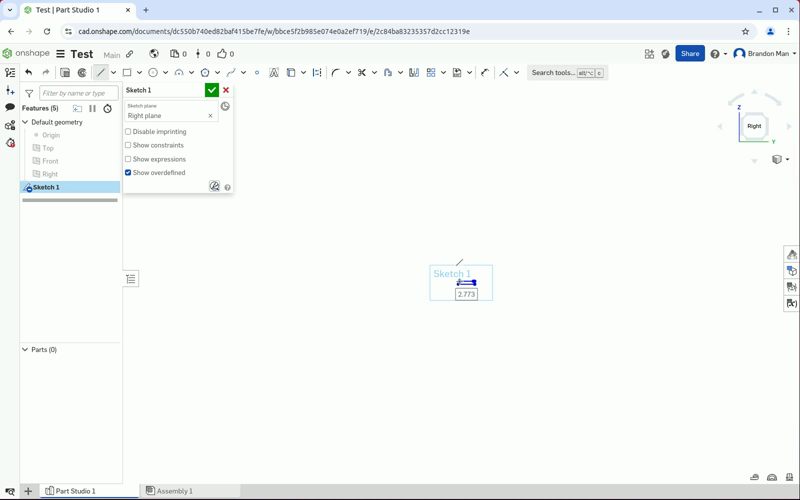
mouse_move(489, 281)
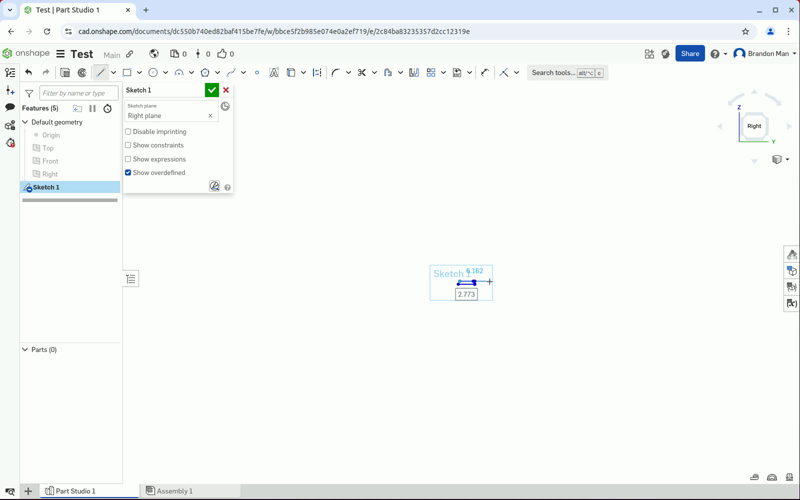
mouse_move(458, 281)
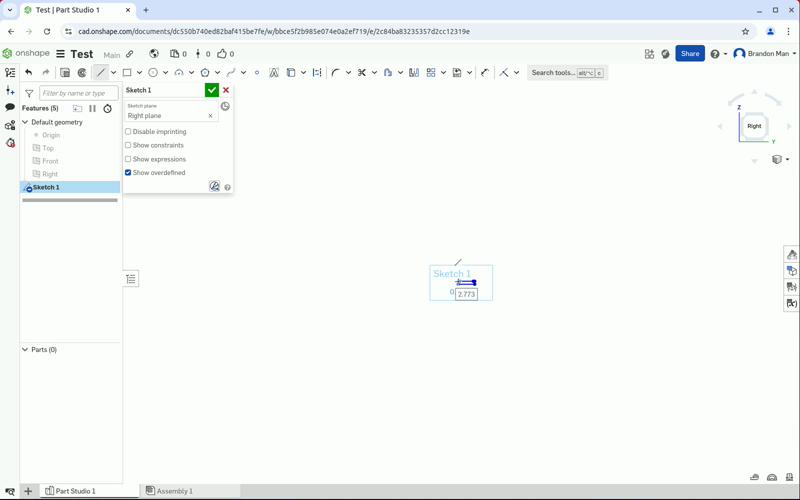
scroll(6)
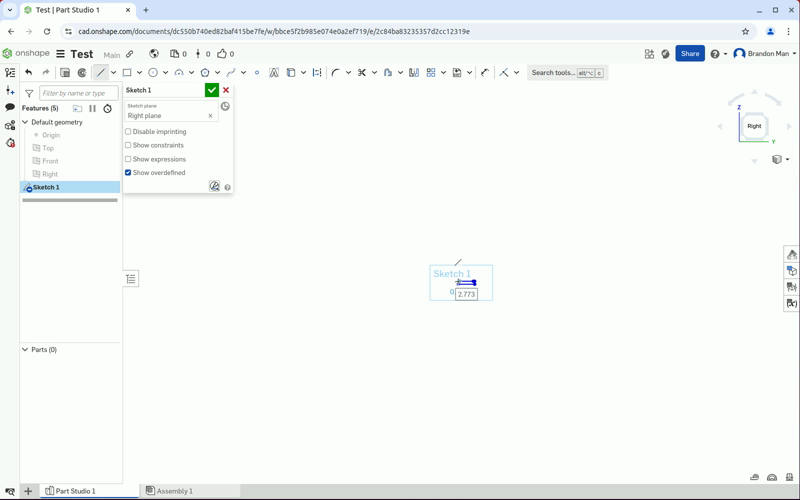
scroll(6)
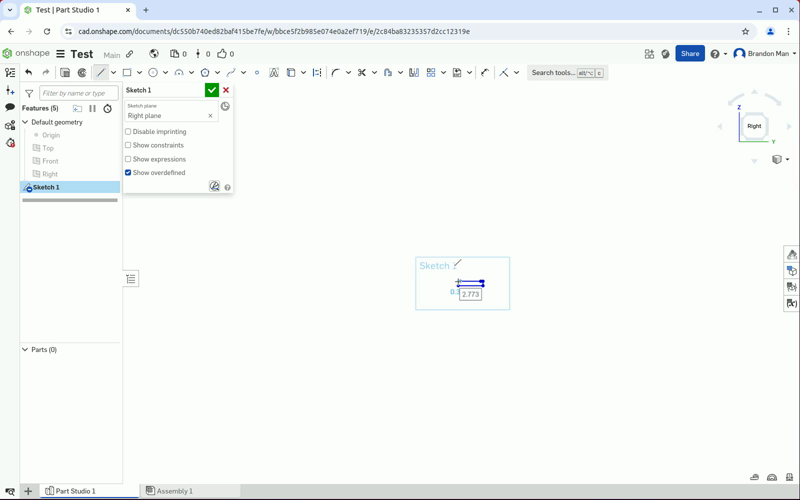
scroll(6)
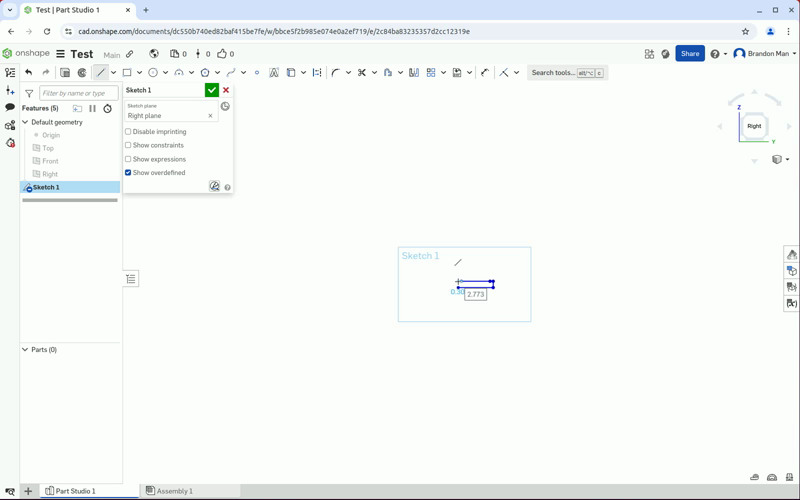
scroll(6)
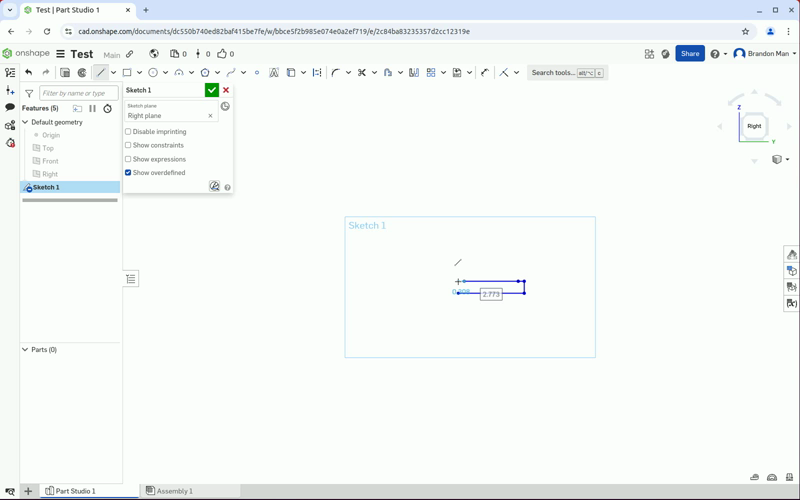
scroll(6)
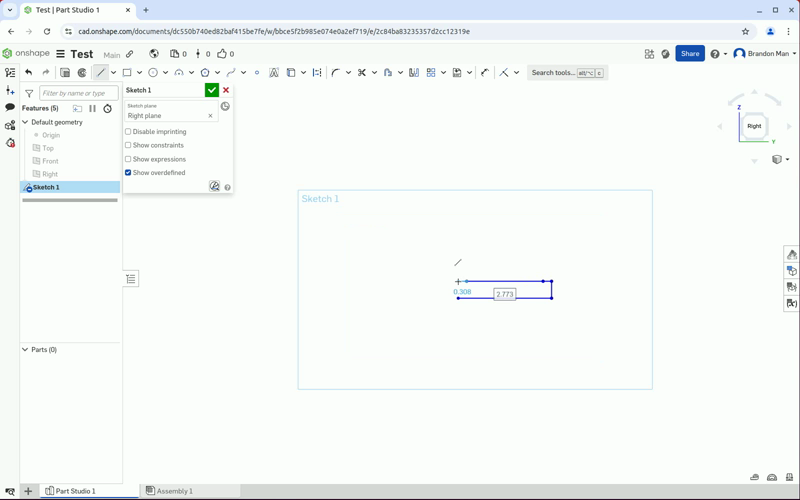
scroll(6)
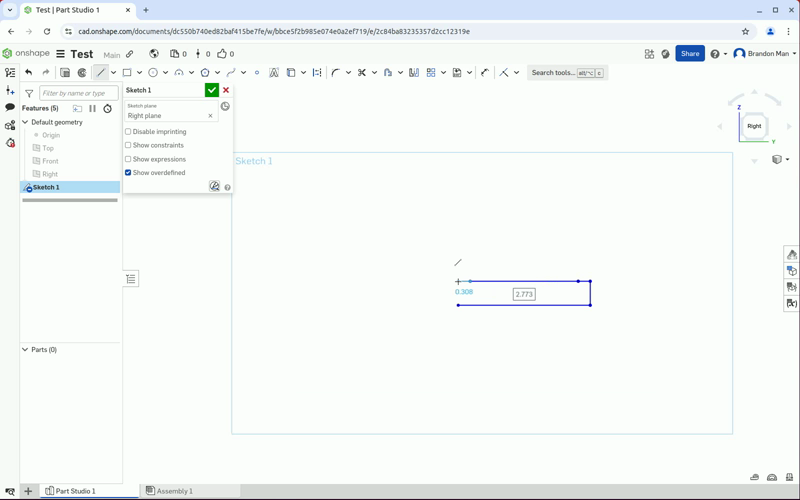
scroll(6)
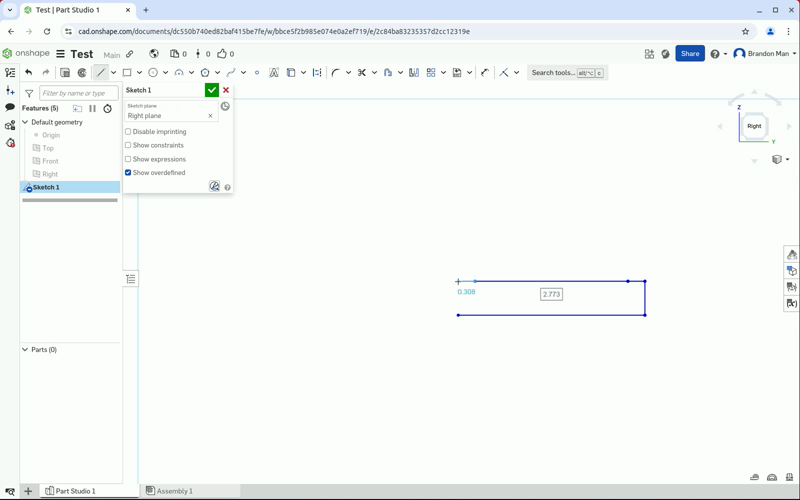
click(458, 281)
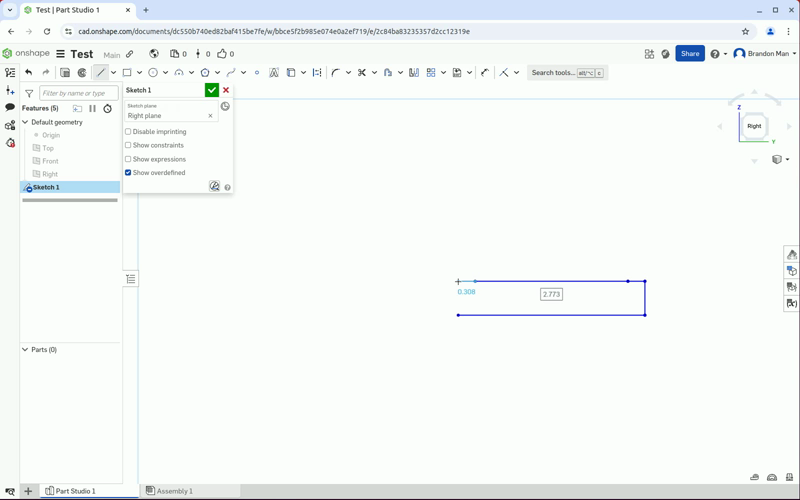
scroll(-6)
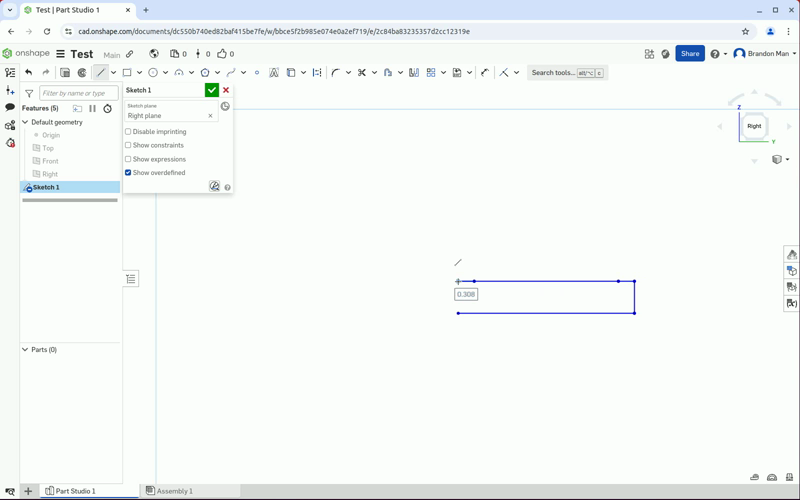
scroll(-6)
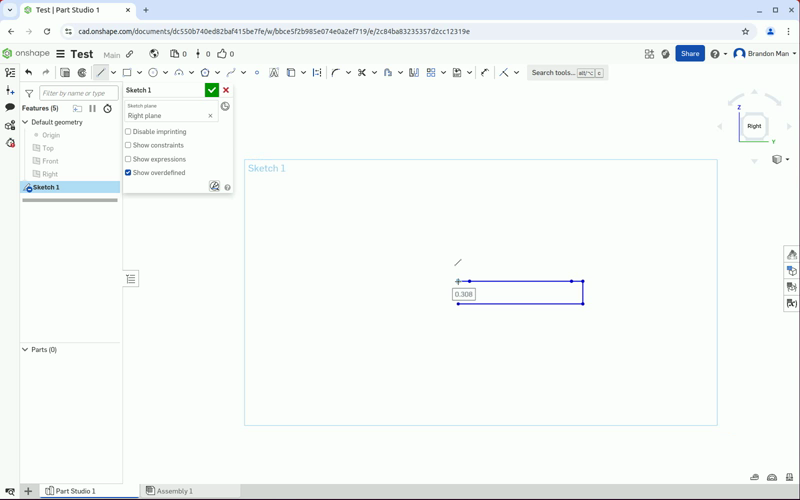
scroll(-6)
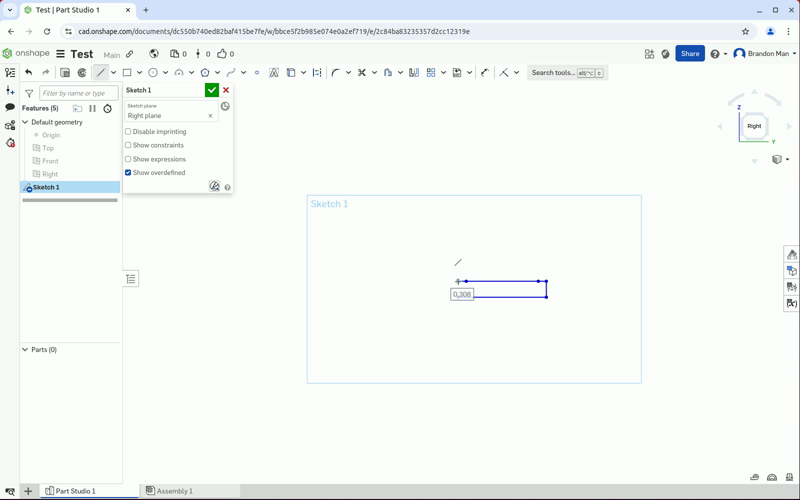
scroll(-6)
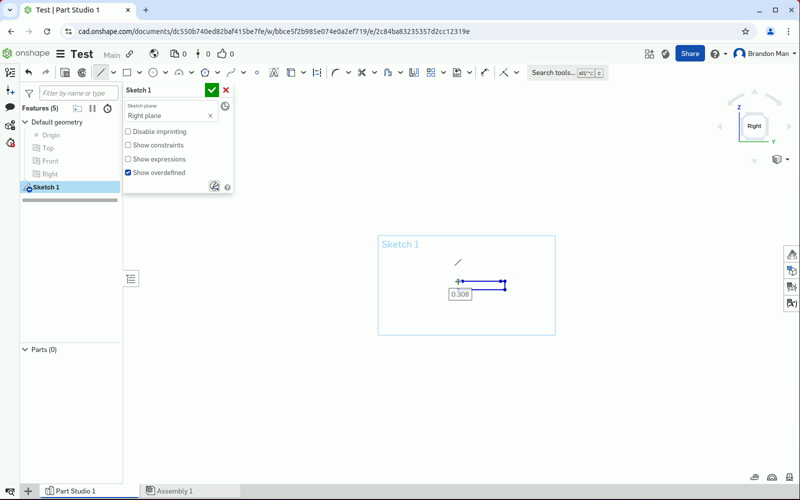
scroll(-6)
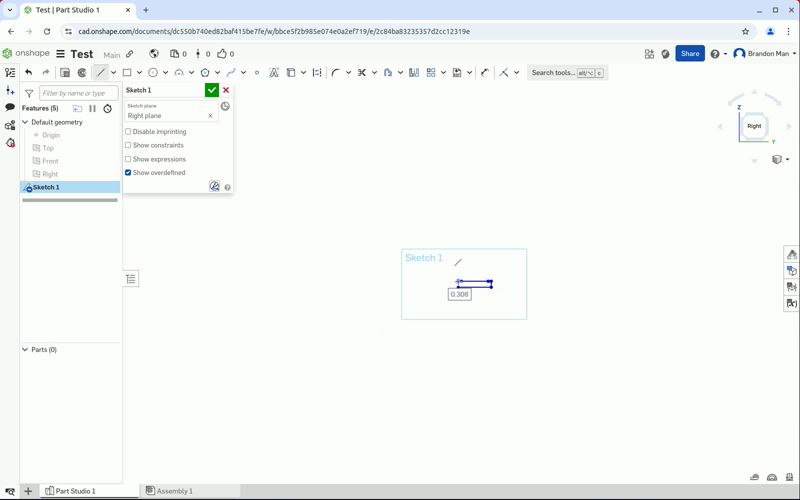
scroll(-6)
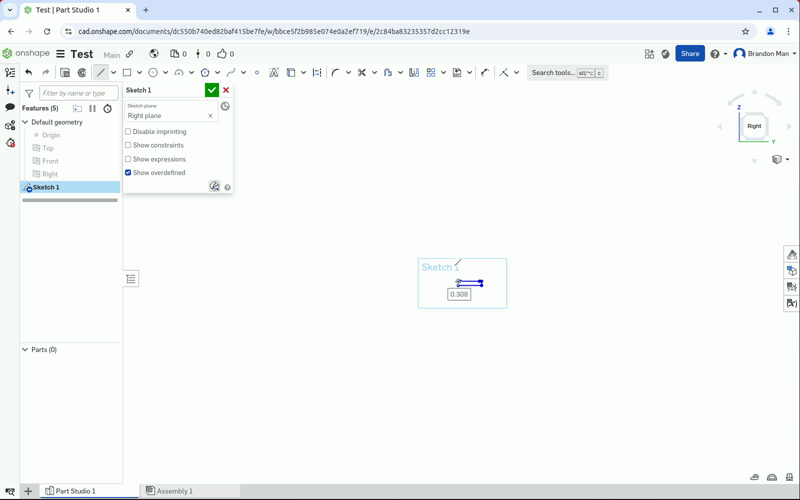
scroll(-6)
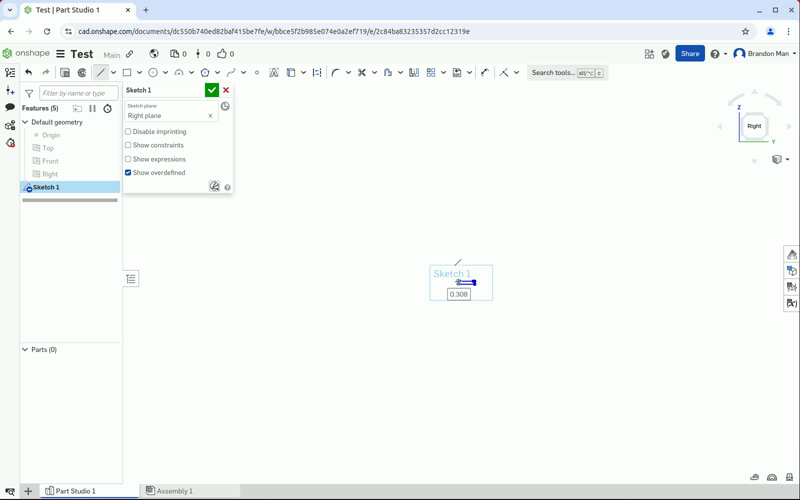
key_up(shift)
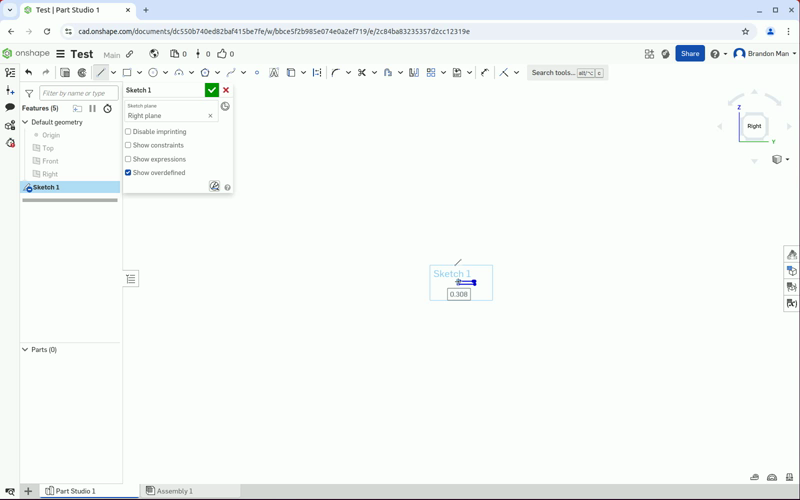
mouse_move(488, 281)
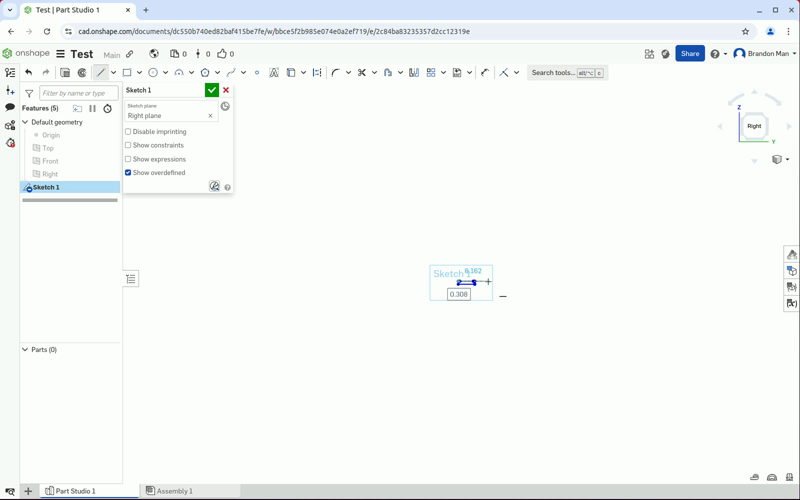
key_down(shift)
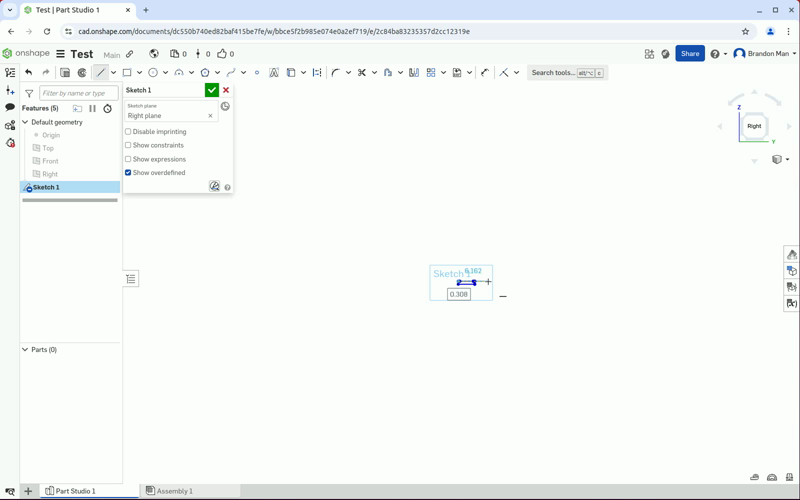
mouse_move(458, 284)
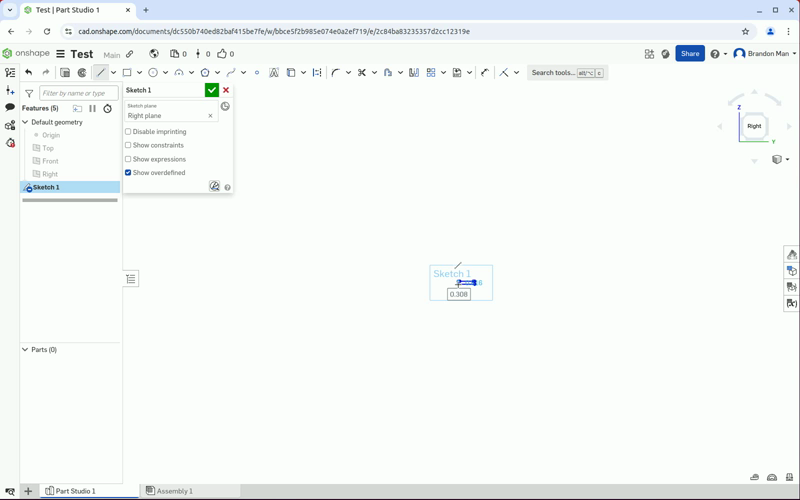
scroll(6)
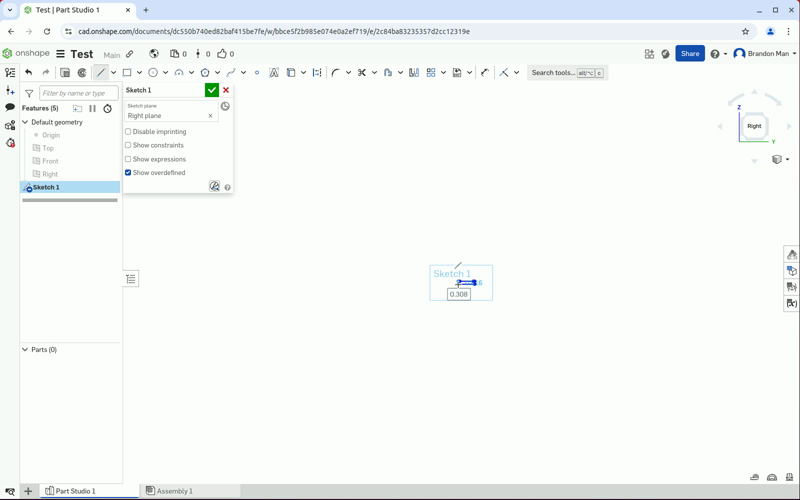
scroll(6)
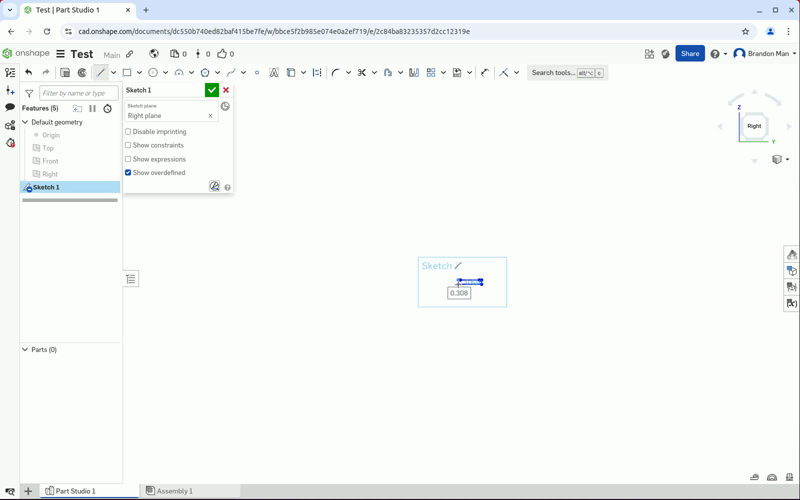
scroll(6)
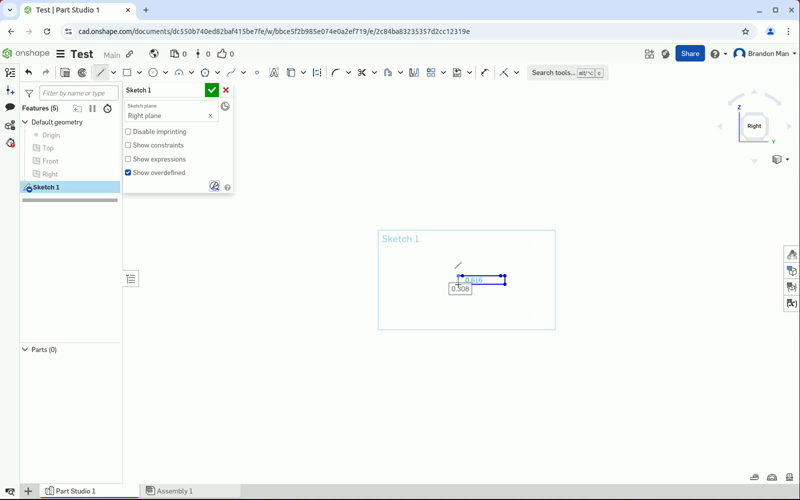
scroll(6)
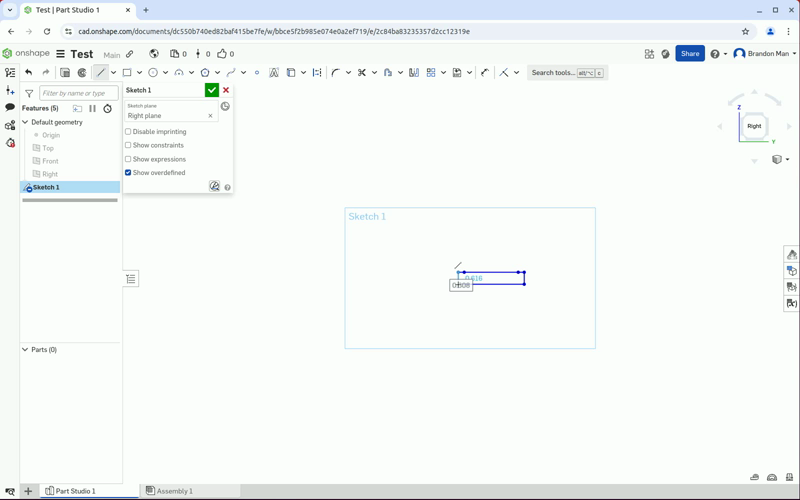
scroll(6)
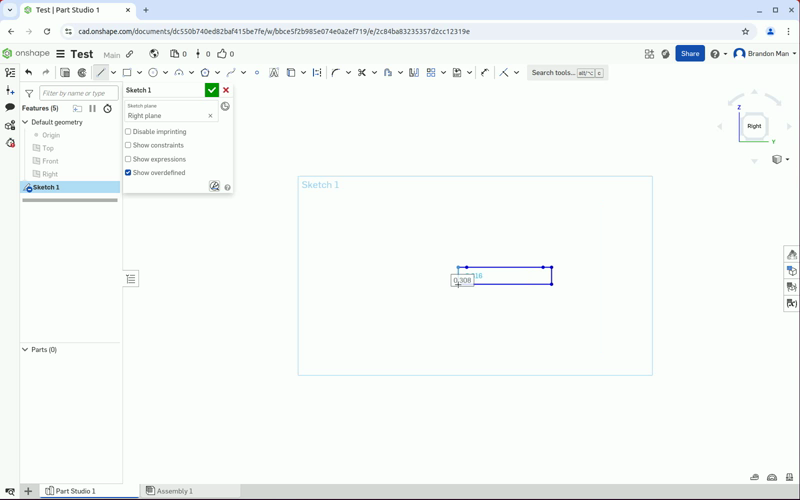
scroll(6)
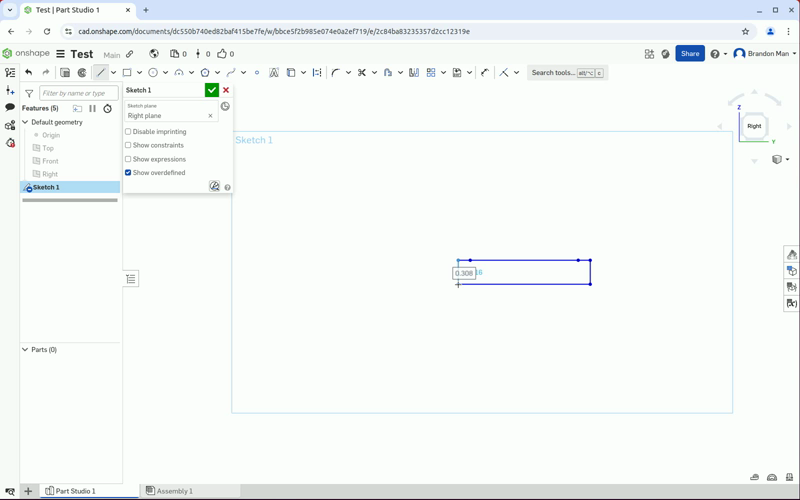
scroll(6)
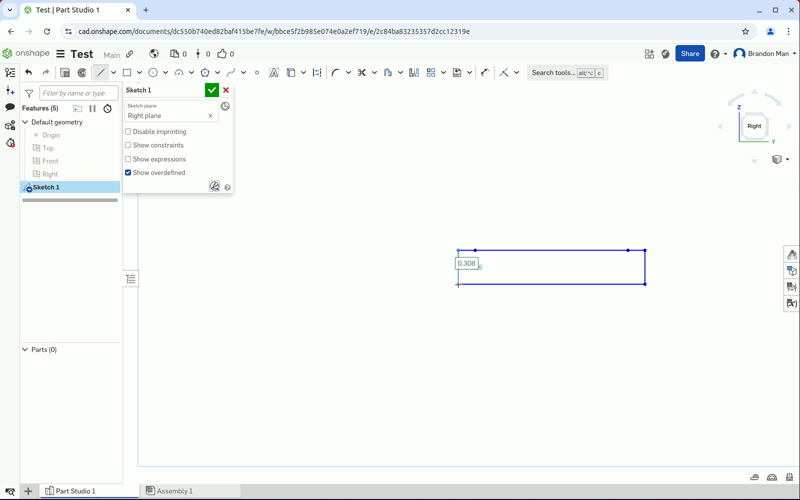
key_up(shift)
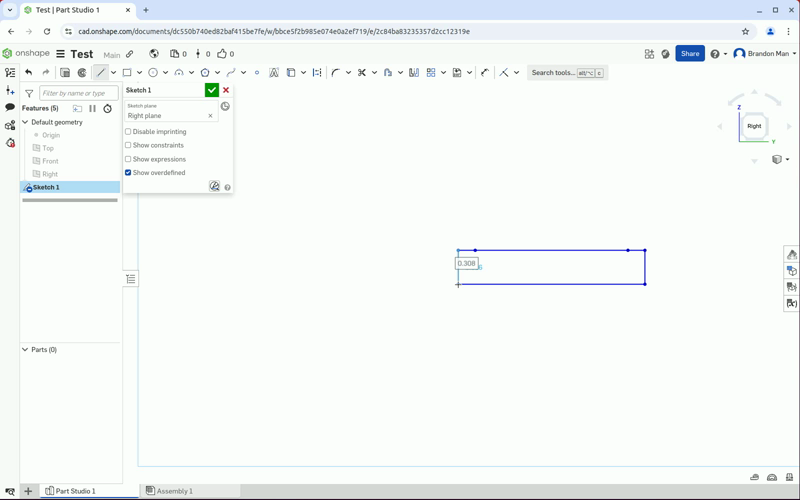
click(458, 284)
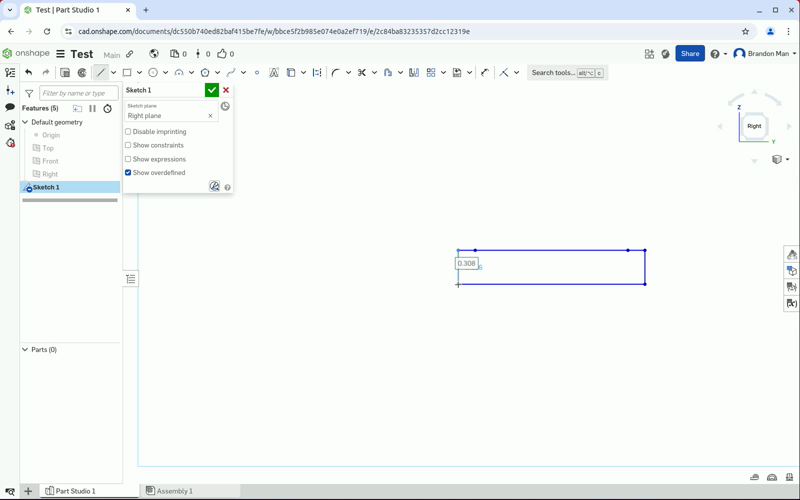
scroll(-6)
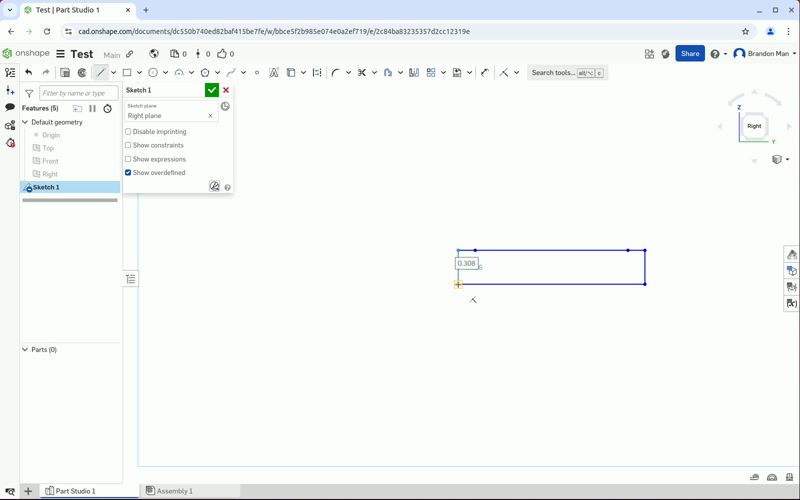
scroll(-6)
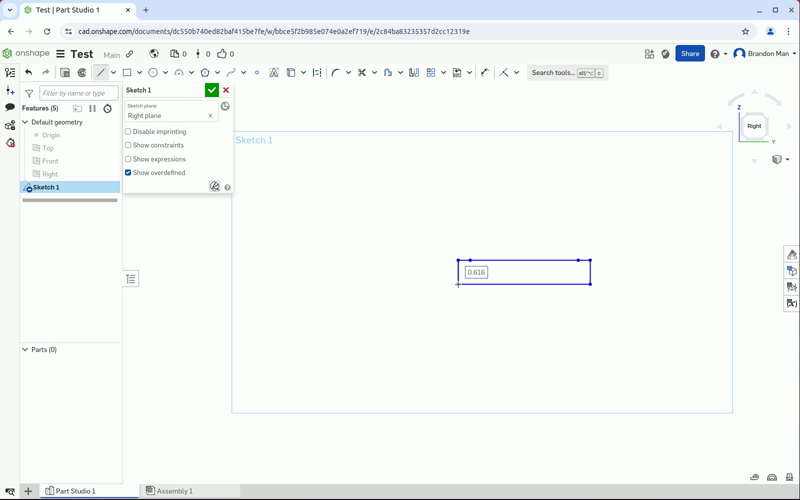
scroll(-6)
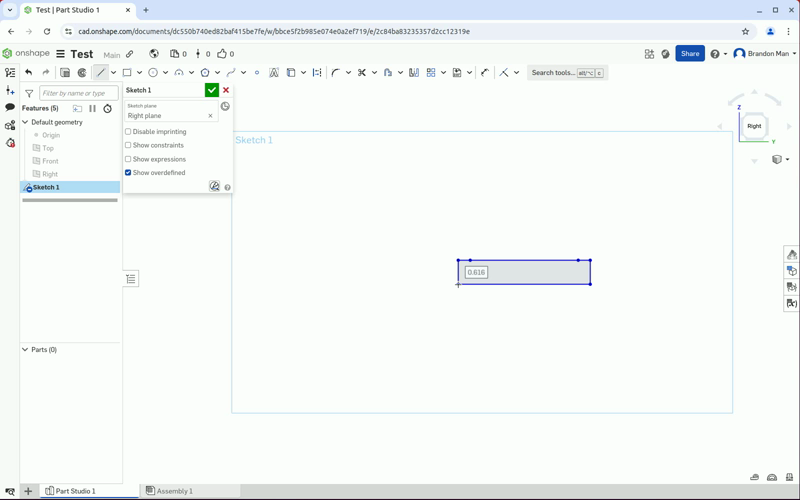
scroll(-6)
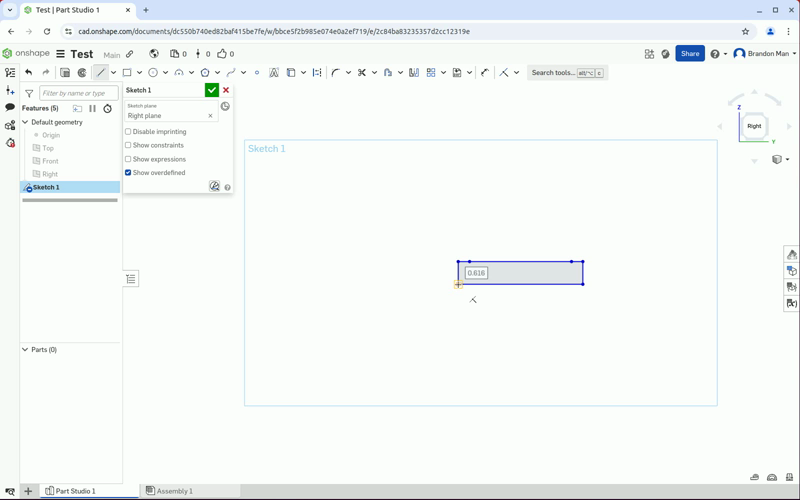
scroll(-6)
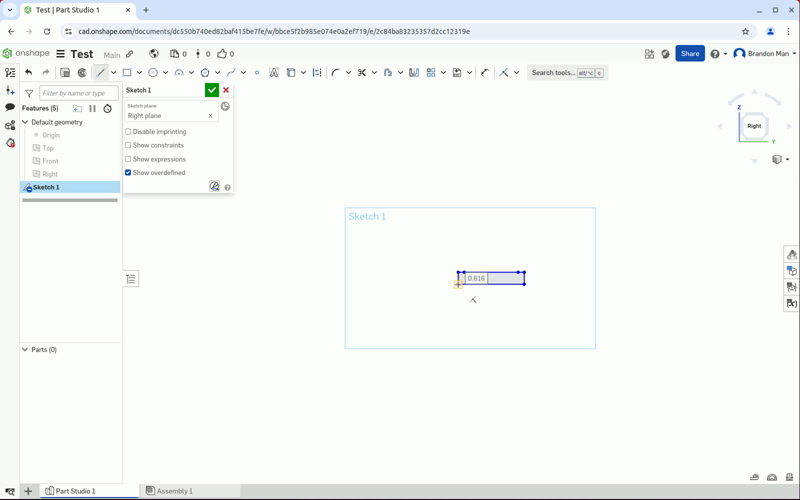
scroll(-6)
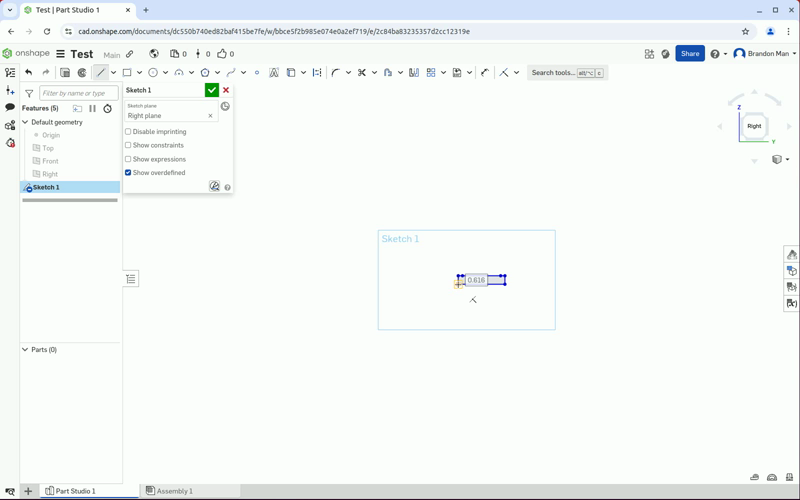
scroll(-6)
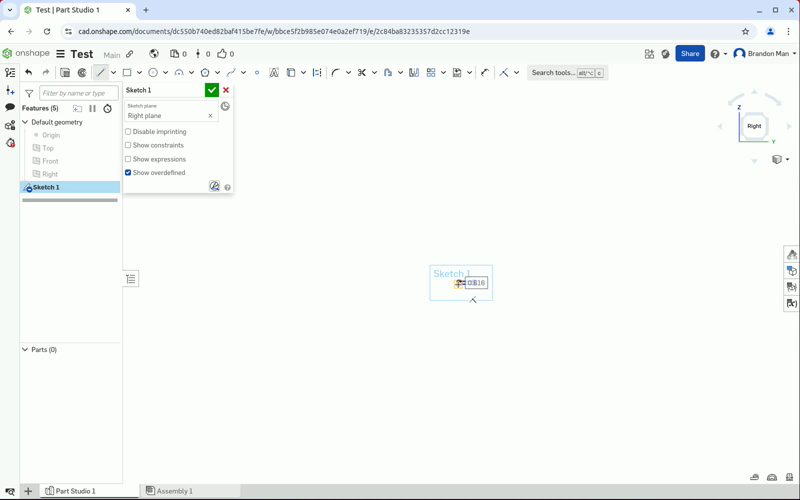
key(esc)
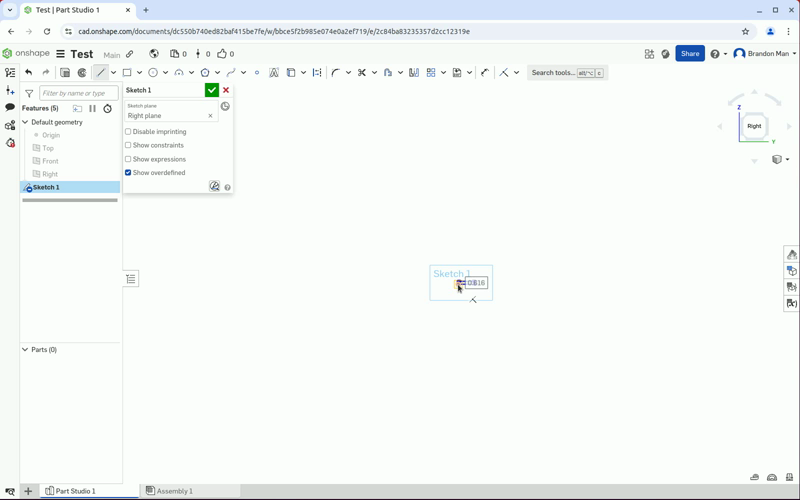
mouse_move(468, 282)
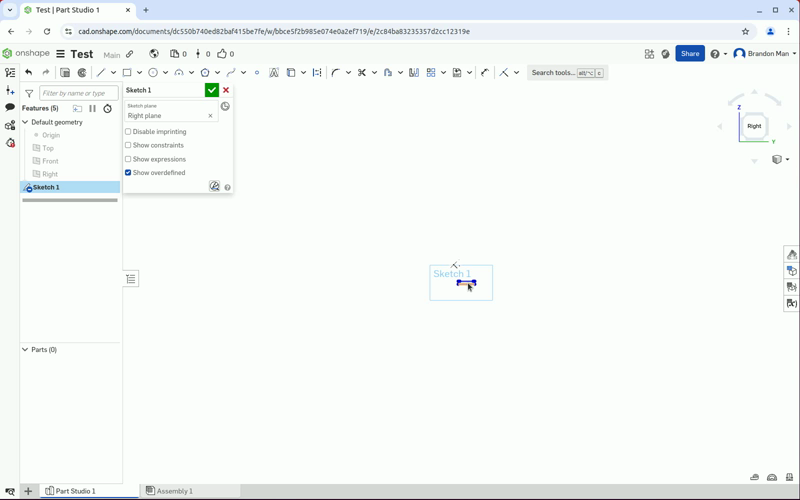
scroll(6)
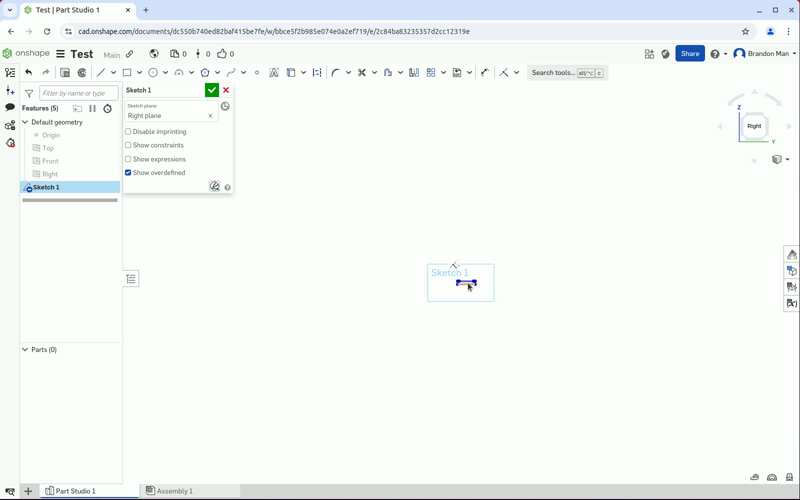
scroll(6)
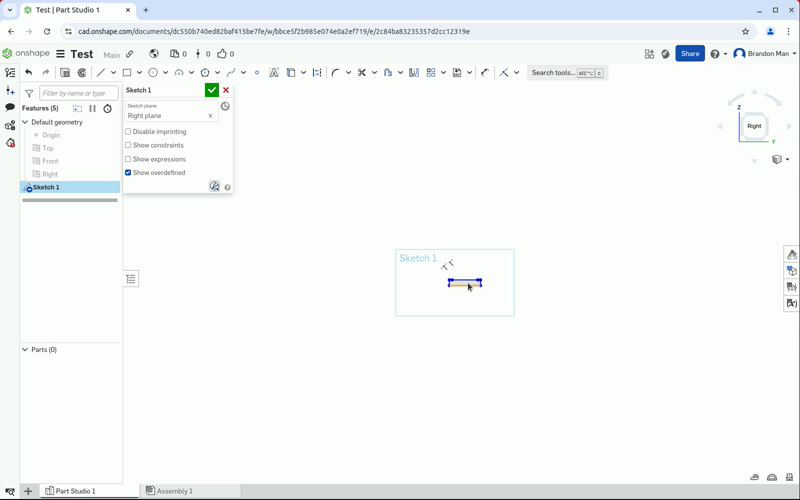
scroll(6)
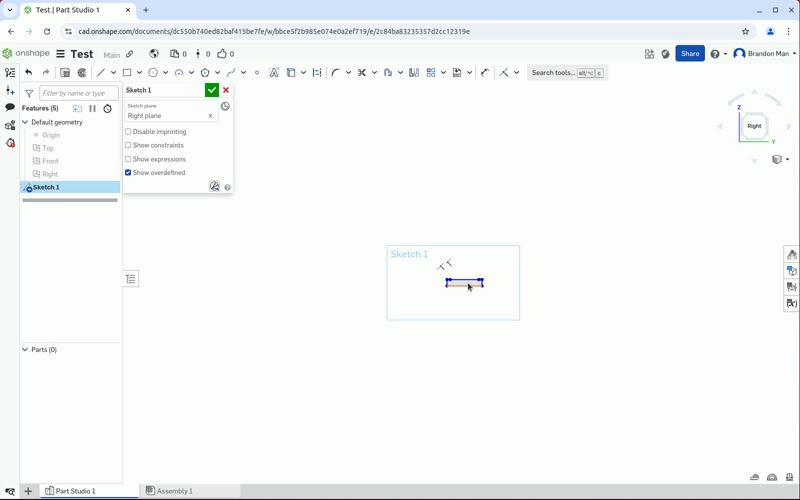
scroll(6)
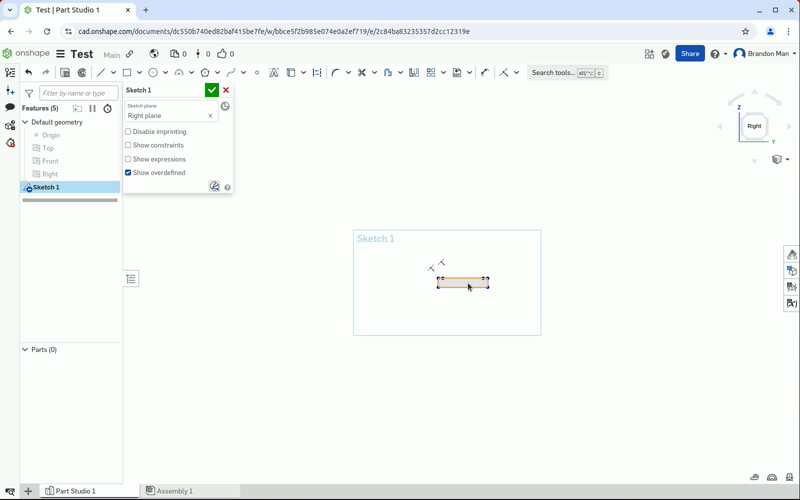
scroll(6)
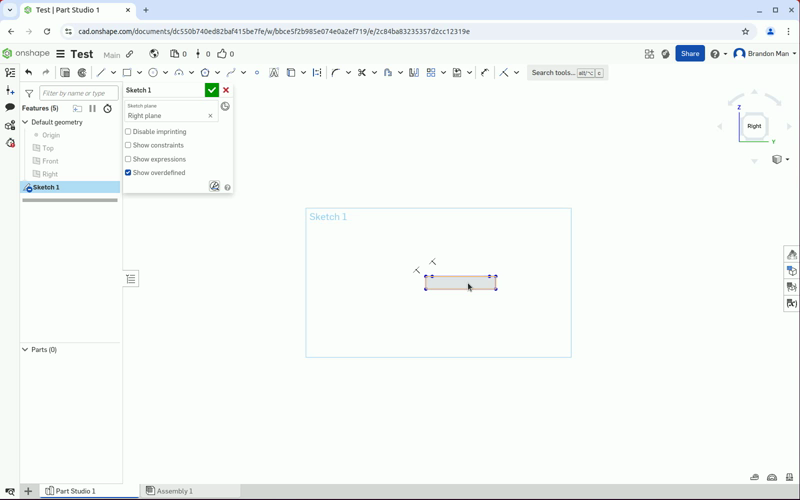
scroll(6)
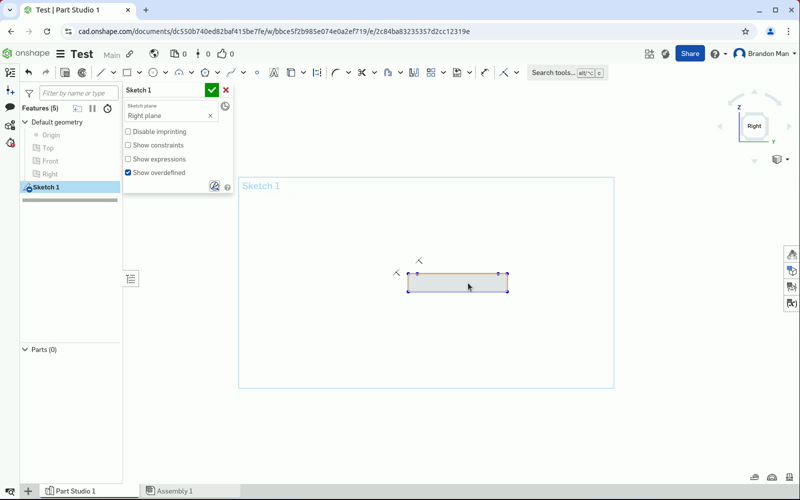
scroll(6)
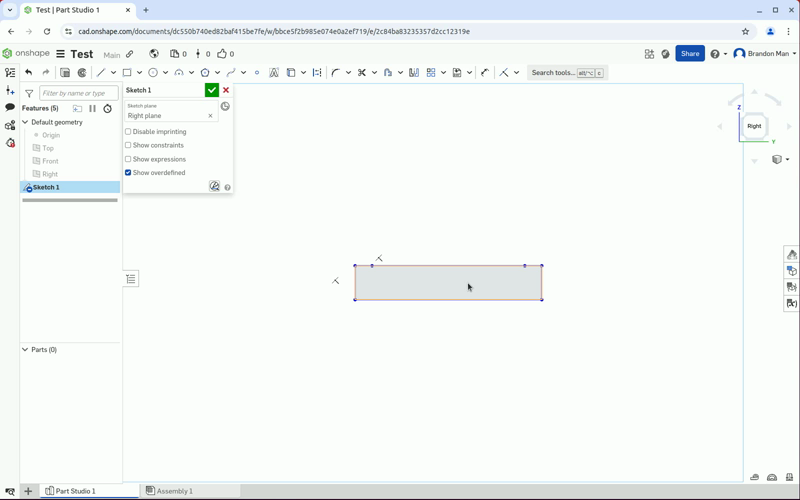
click(468, 282)
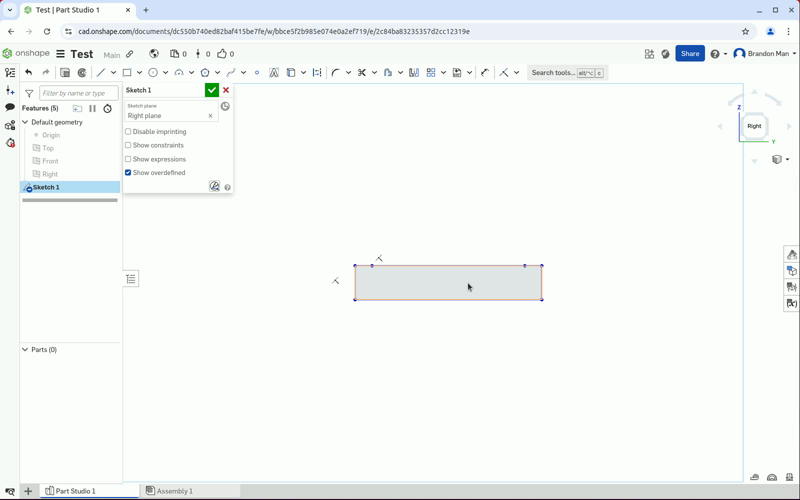
scroll(-6)
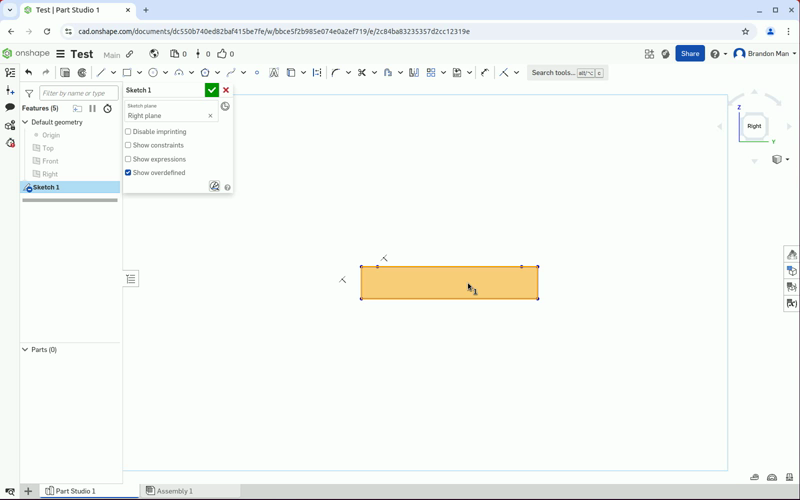
scroll(-6)
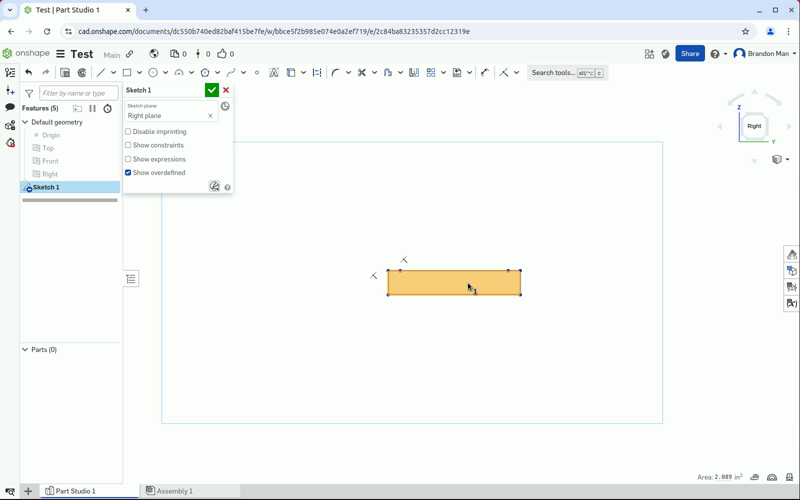
scroll(-6)
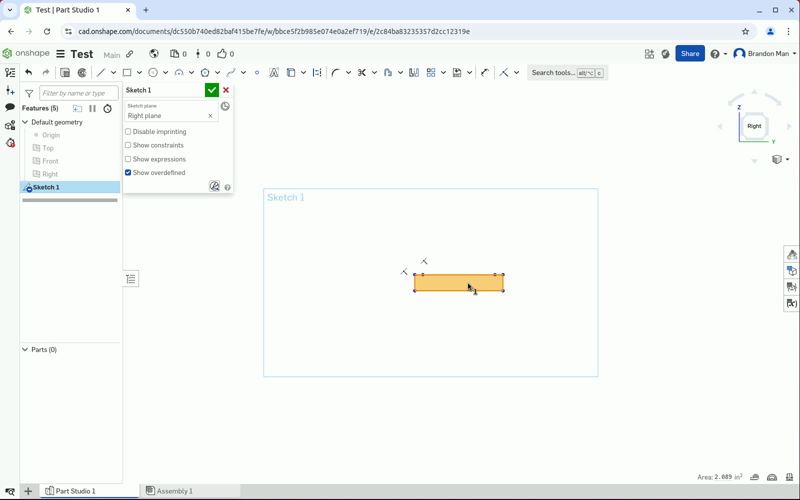
scroll(-6)
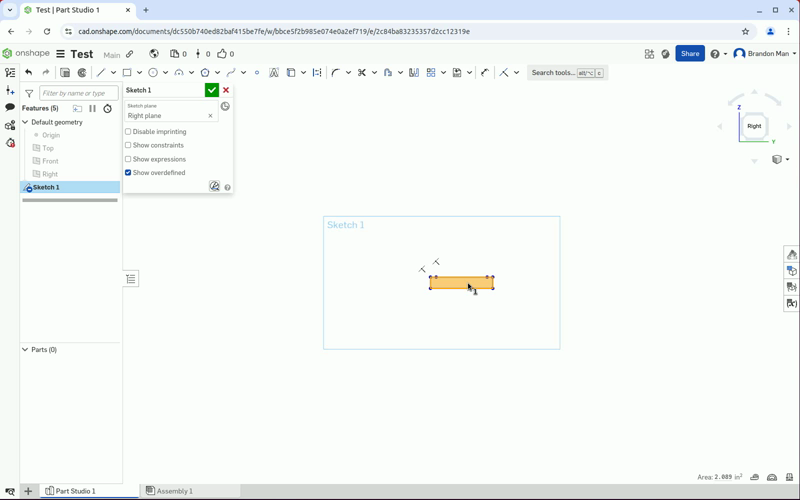
scroll(-6)
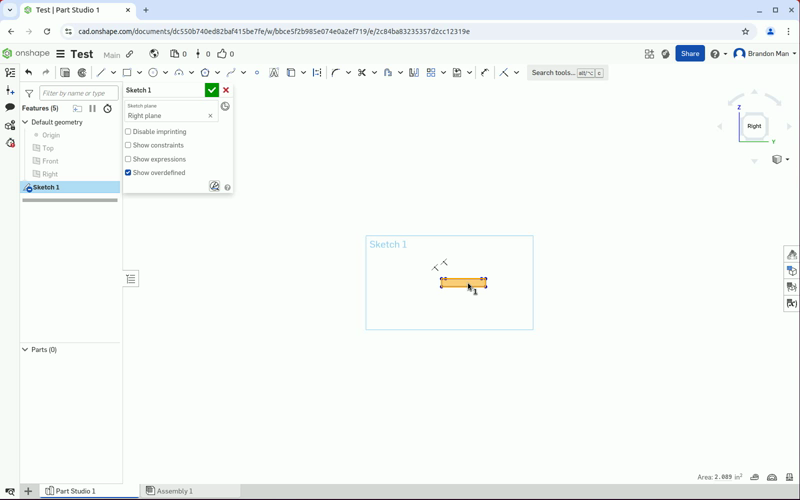
scroll(-6)
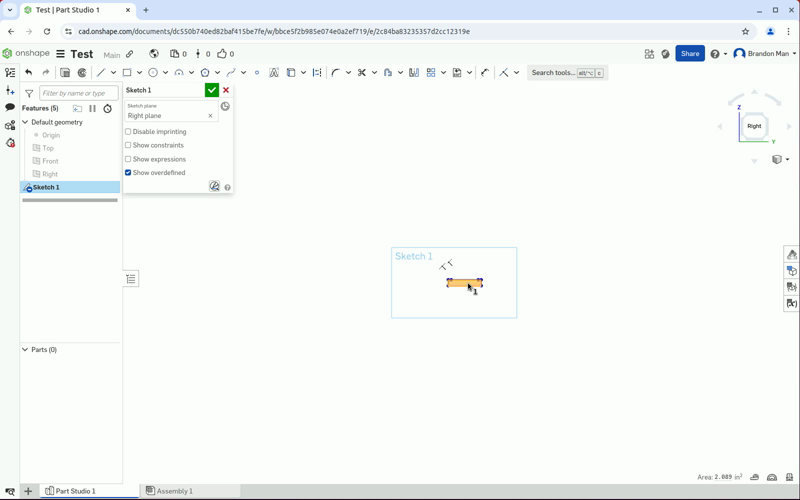
scroll(-6)
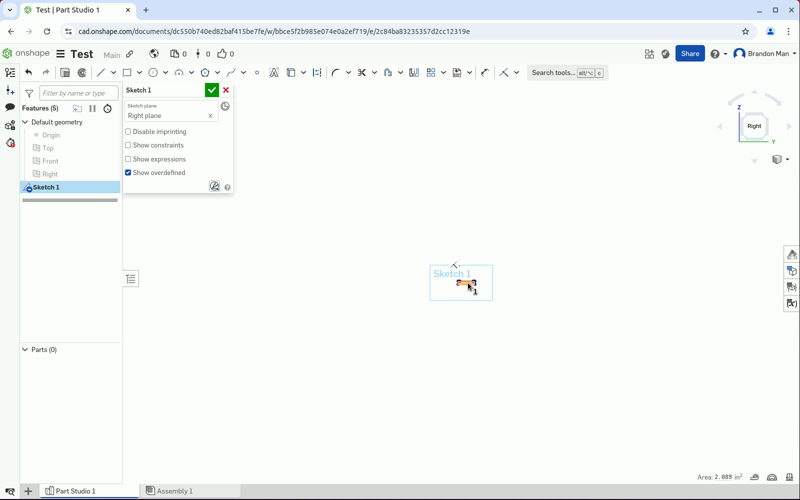
mouse_move(73, 352)
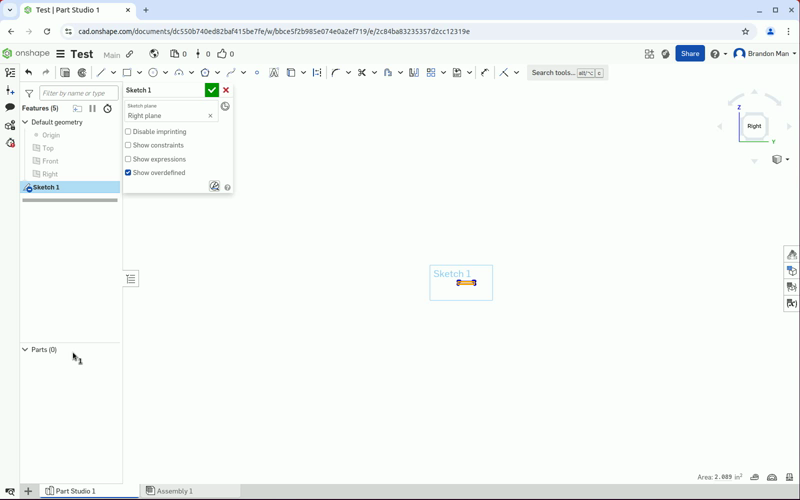
key(shift+y)
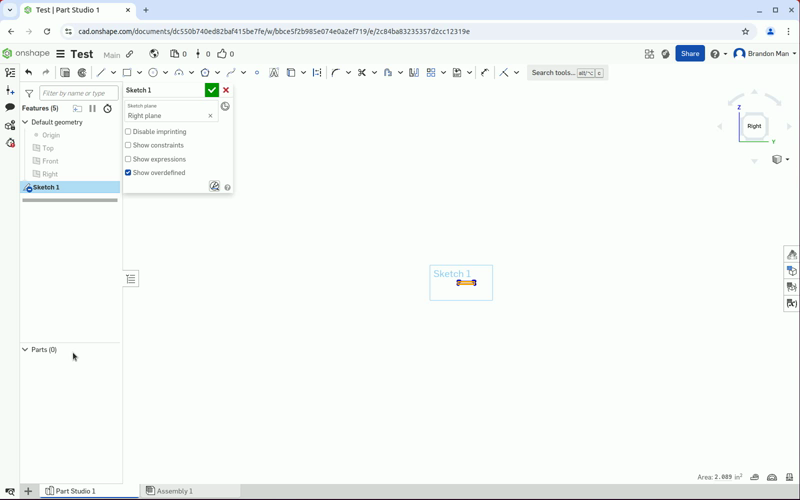
key(shift+e)
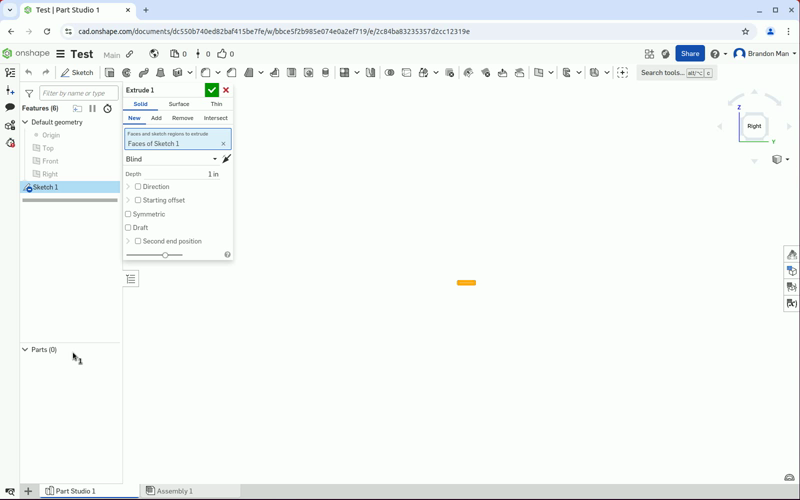
mouse_move(143, 106)
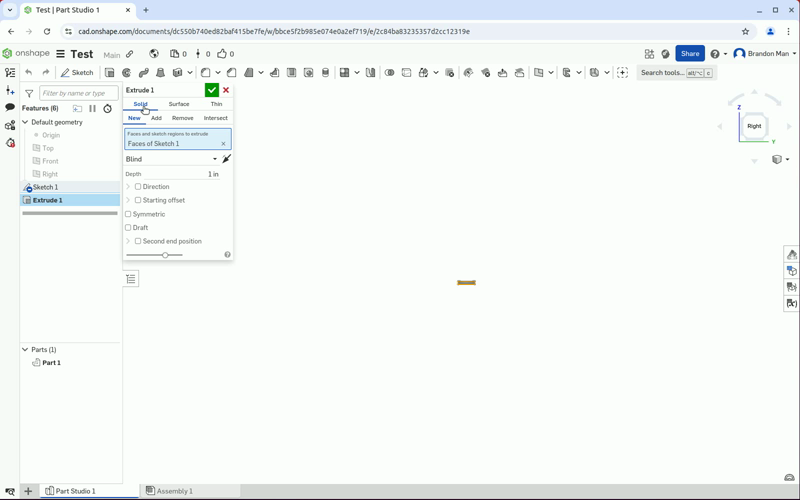
click(143, 106)
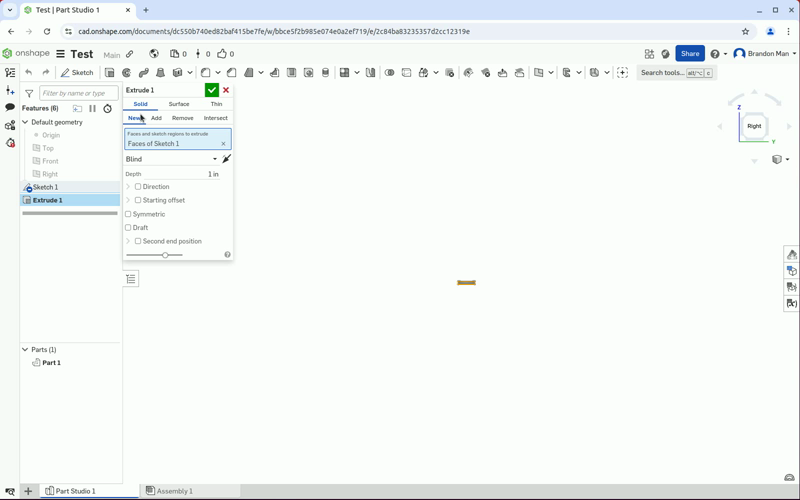
mouse_move(137, 120)
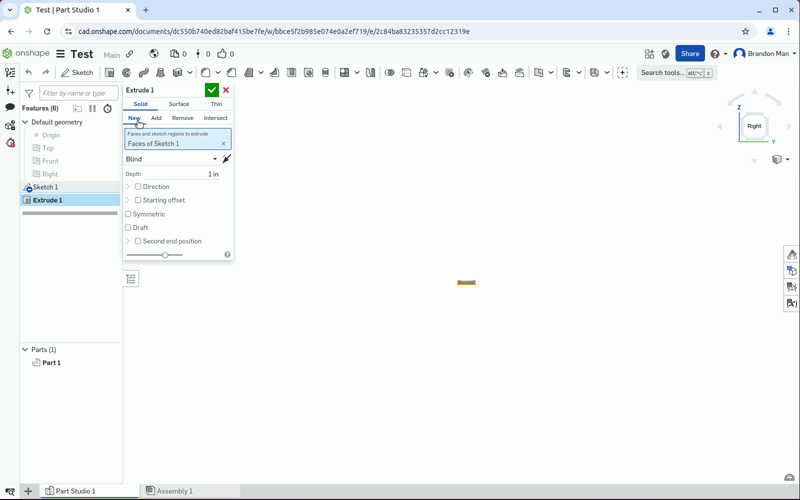
click(137, 120)
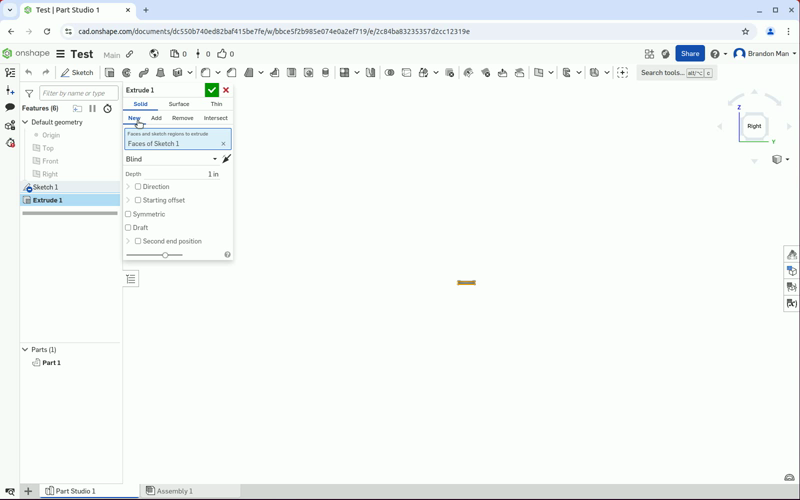
key(tab, 4)
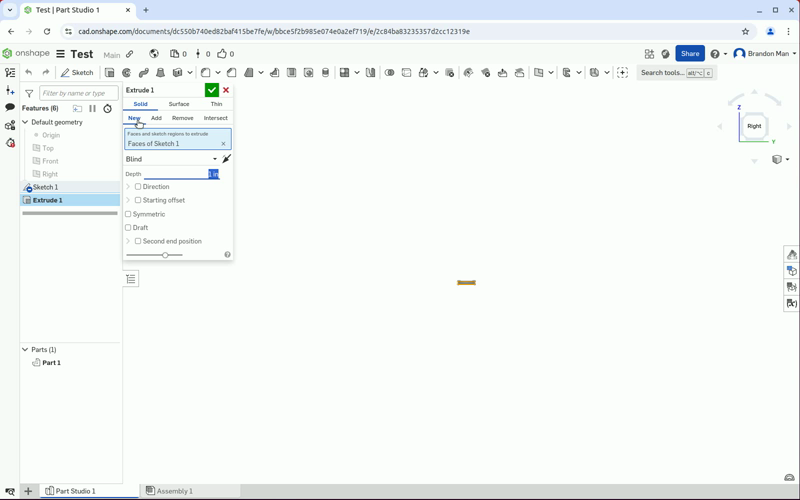
text(23.108)
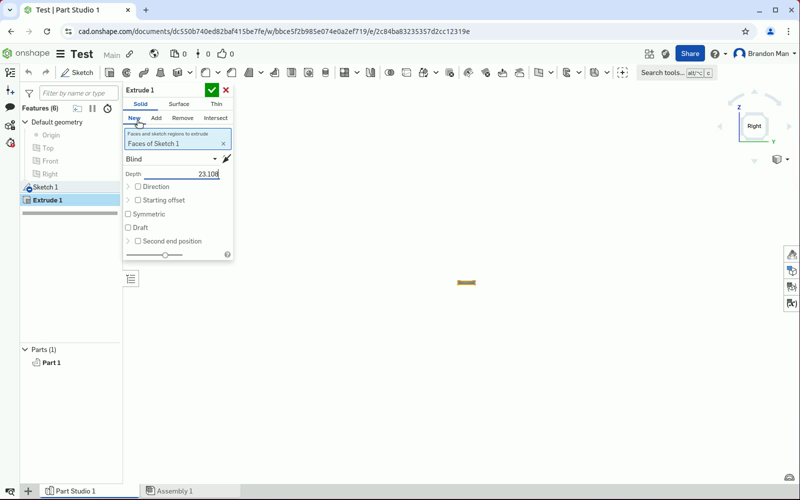
key(enter)
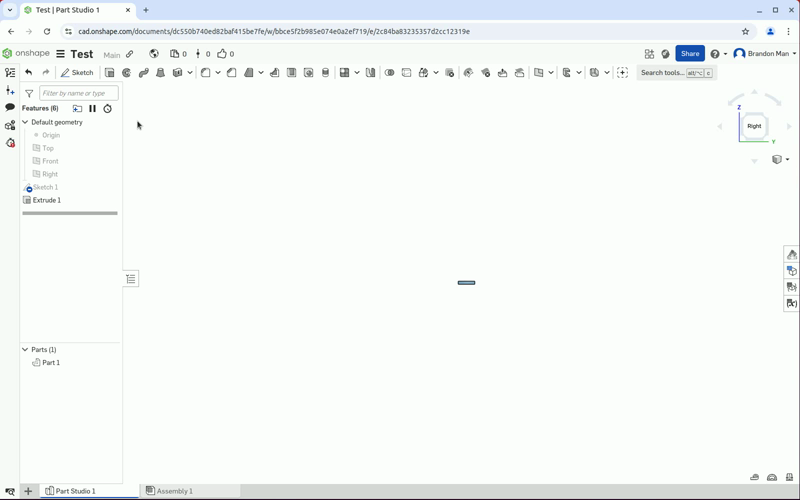
key(shift+h)
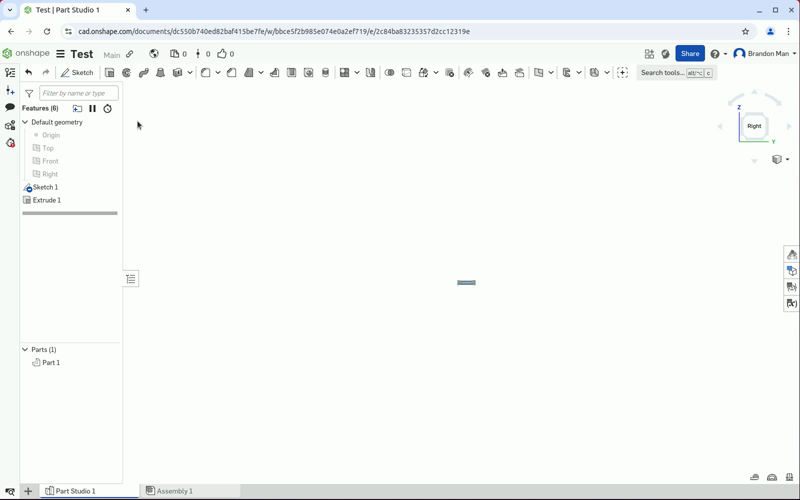
key(shift+h)
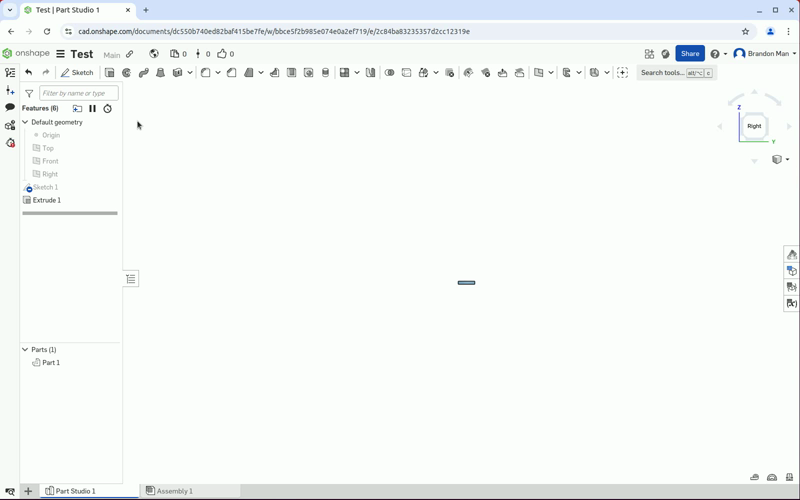
mouse_move(73, 189)
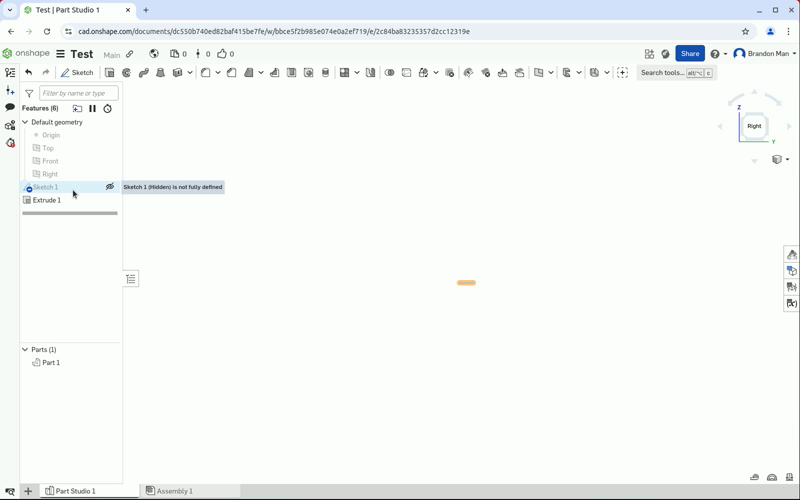
click(73, 189)
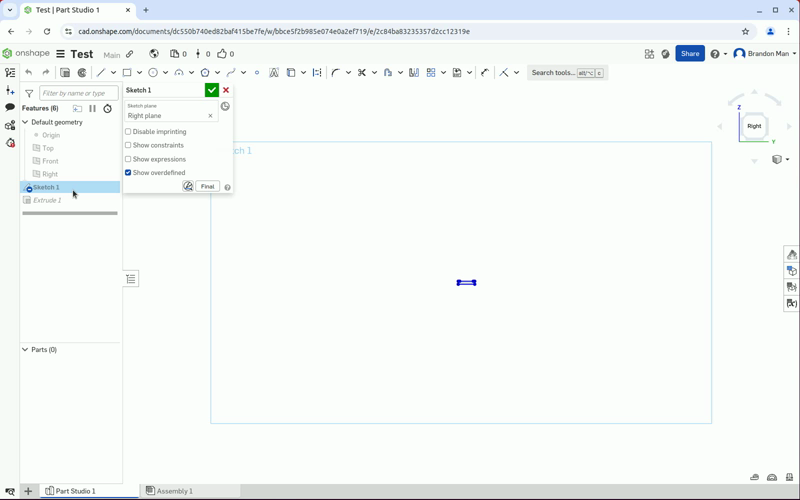
mouse_move(229, 92)
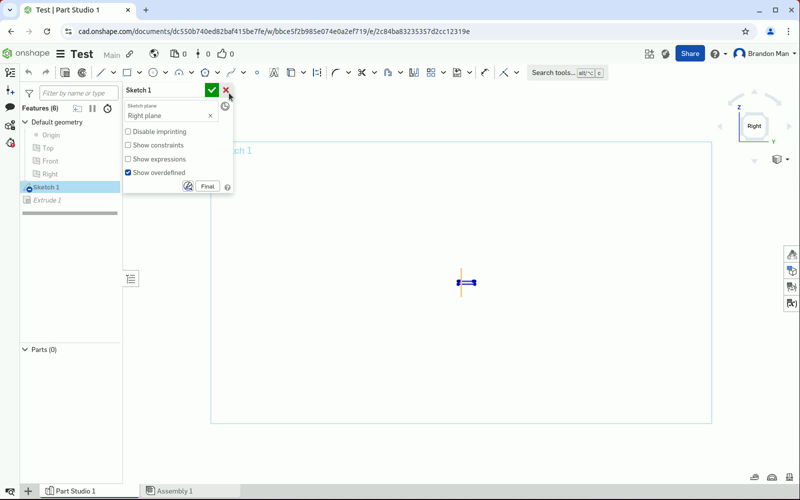
click(229, 92)
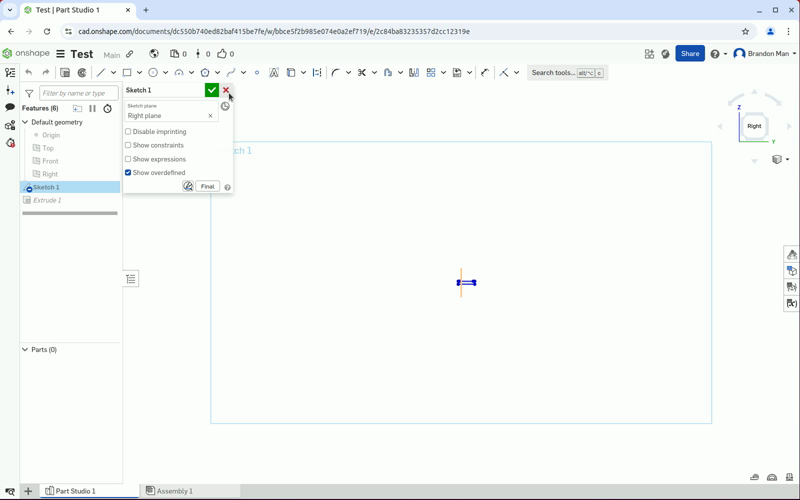
key(shift+s)
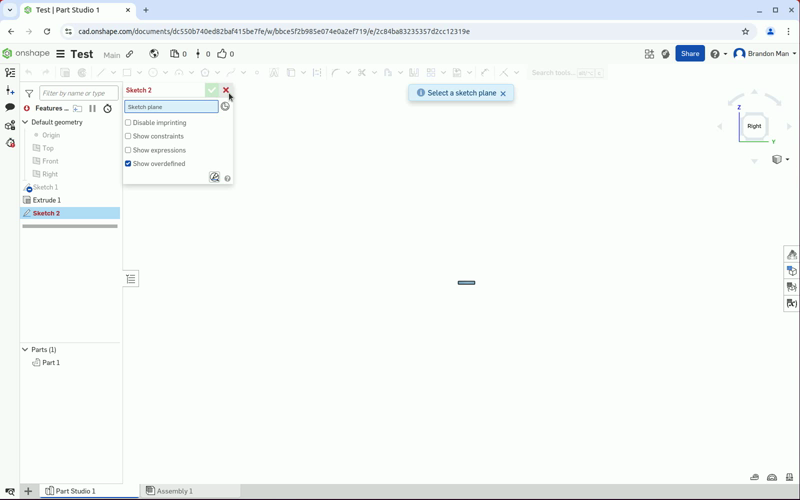
mouse_move(73, 176)
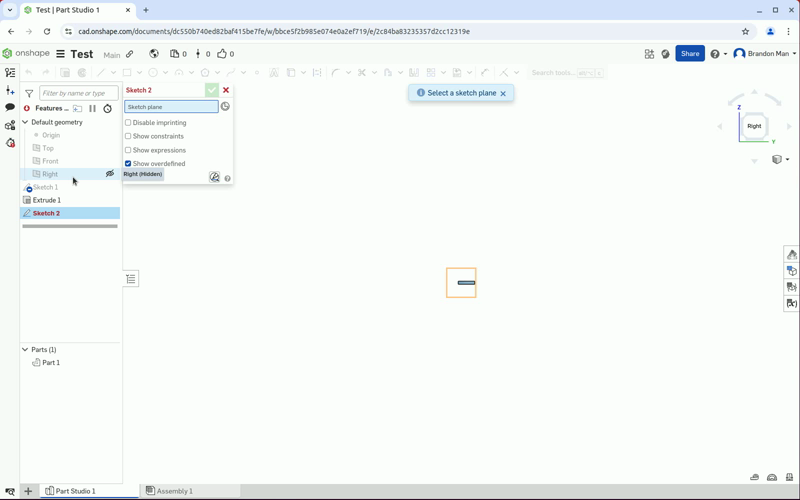
click(73, 176)
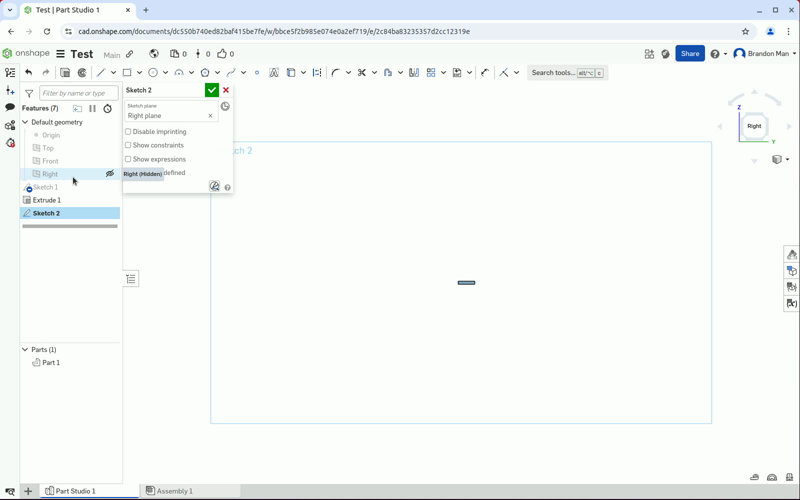
mouse_move(73, 352)
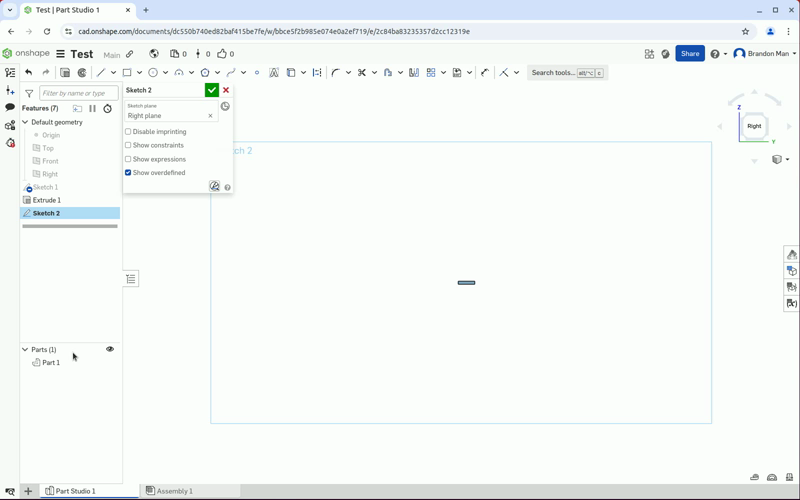
key(y)
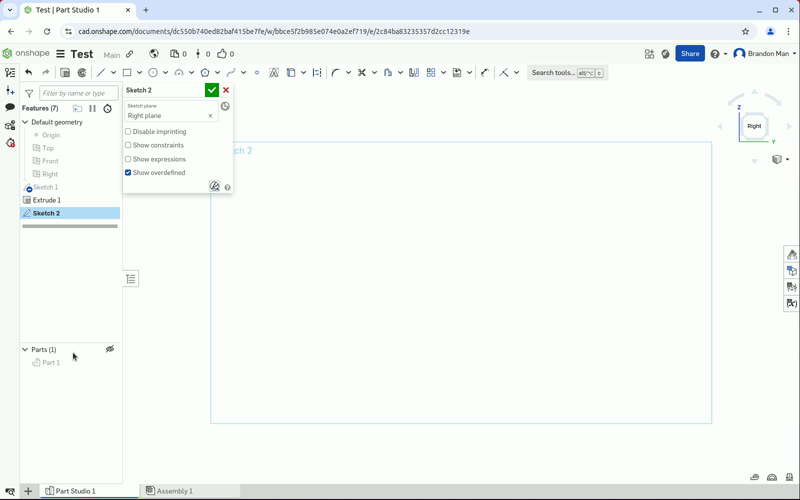
key(l)
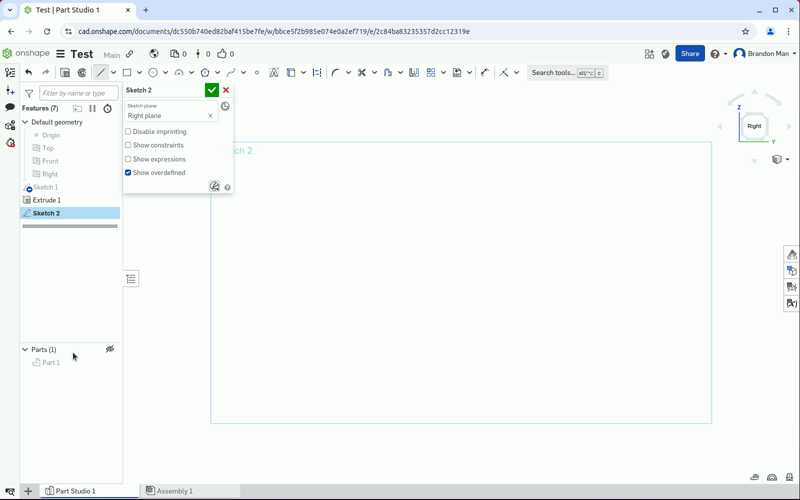
key_down(shift)
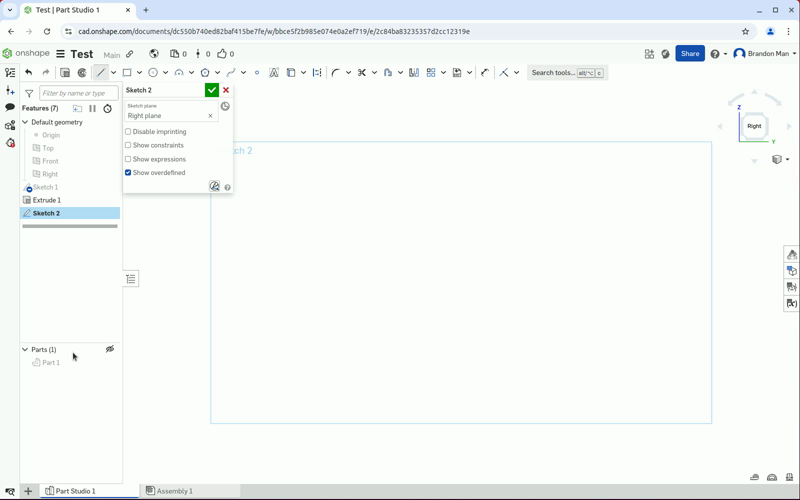
mouse_move(458, 281)
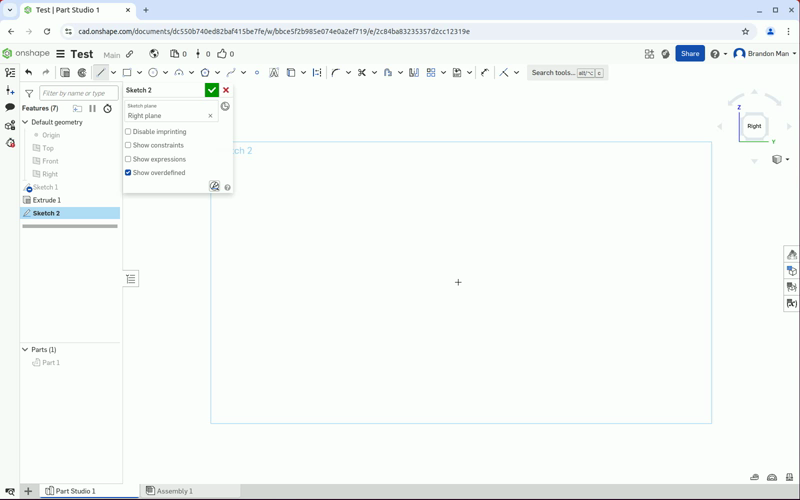
click(458, 281)
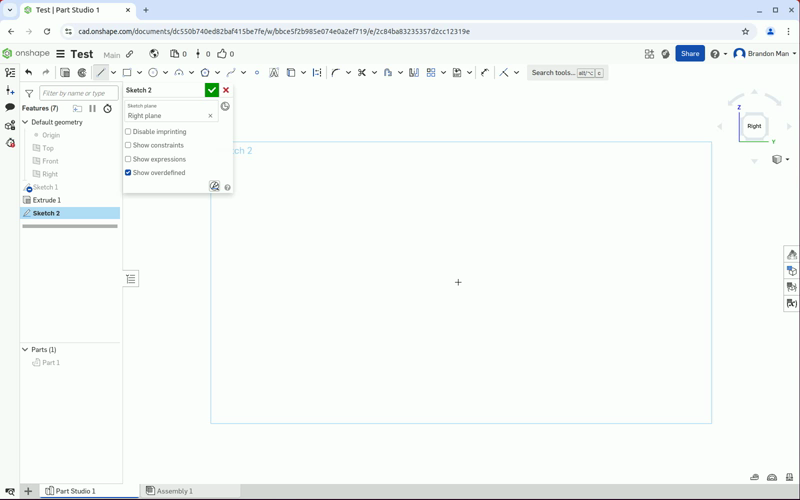
key_up(shift)
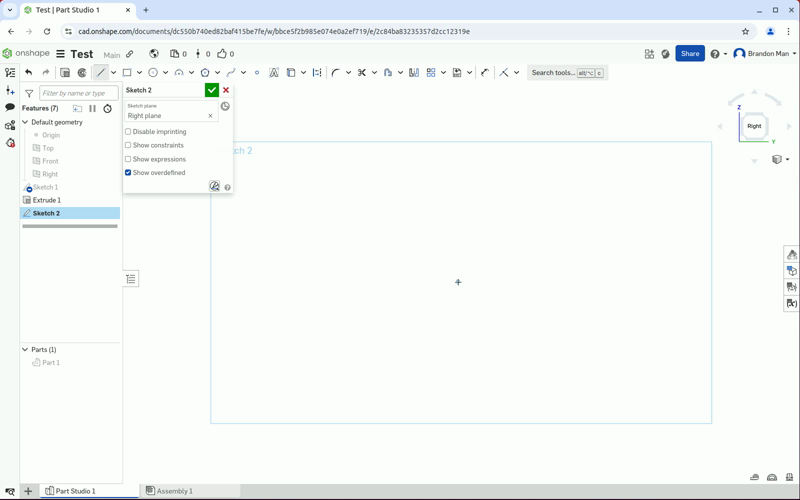
key_down(shift)
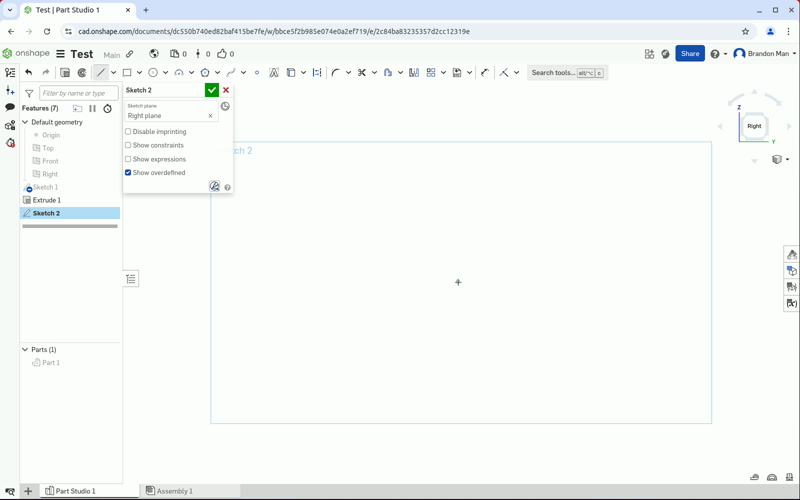
mouse_move(488, 281)
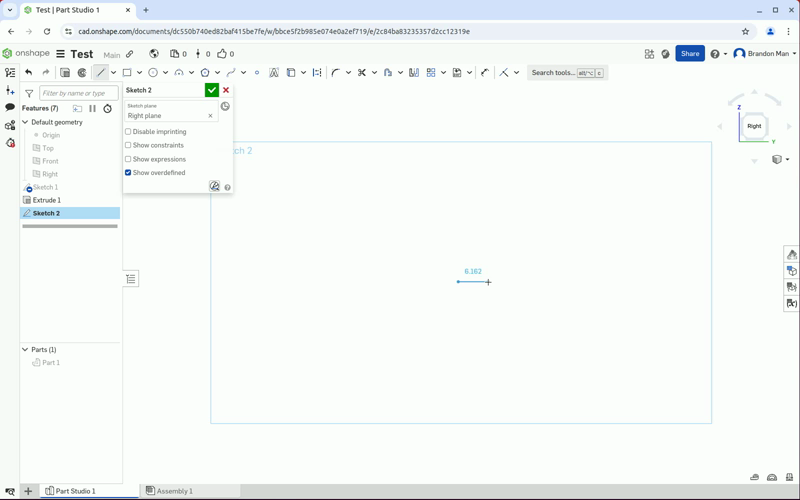
mouse_move(459, 281)
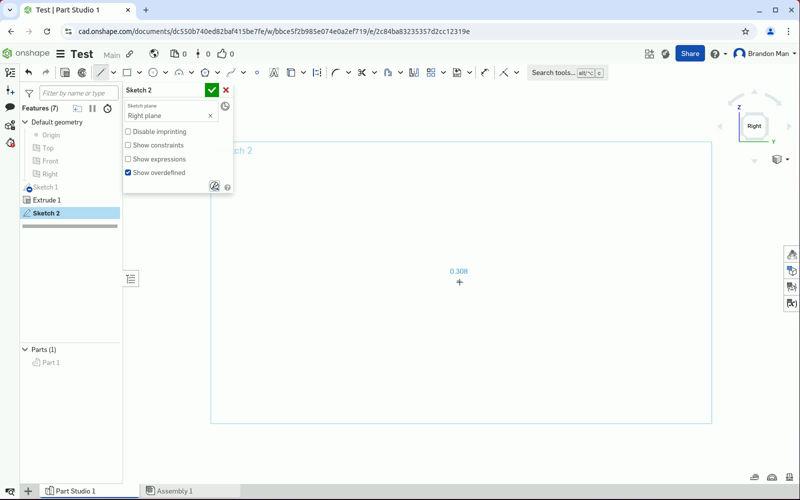
scroll(6)
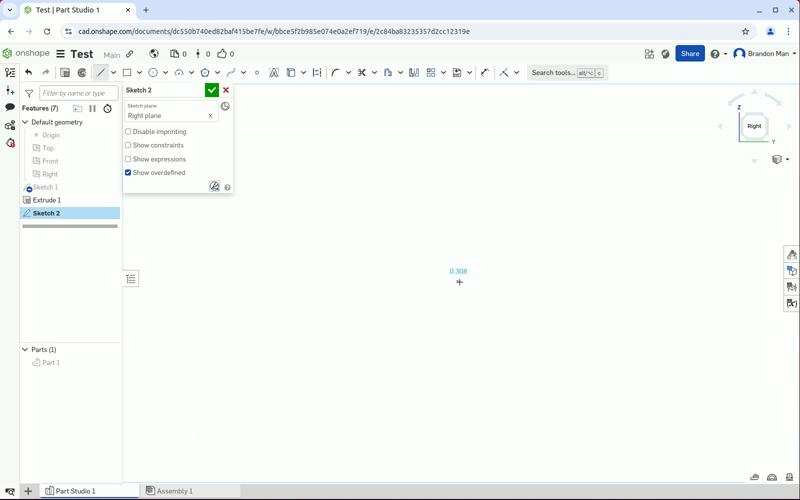
scroll(6)
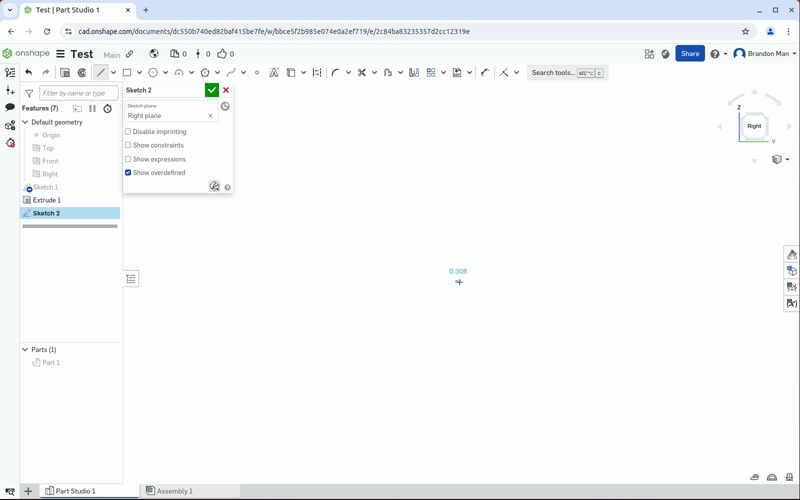
scroll(6)
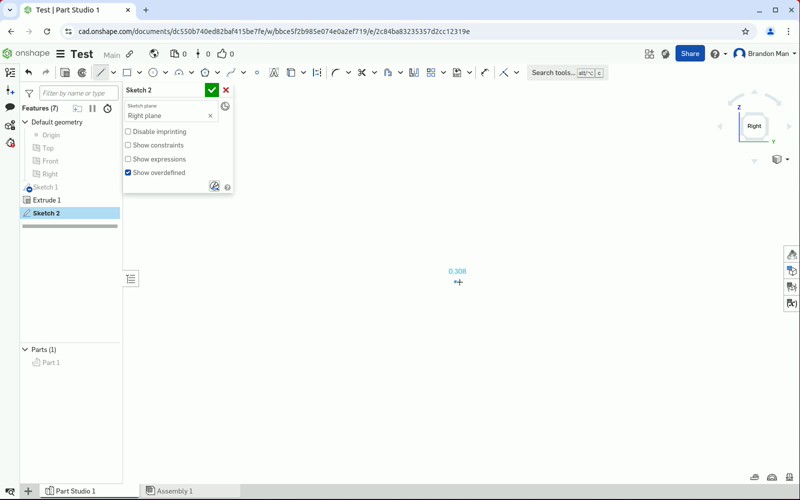
scroll(6)
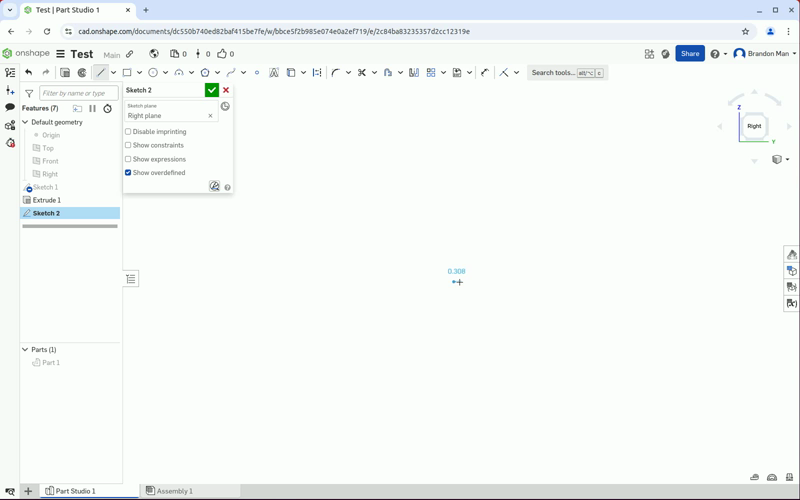
scroll(6)
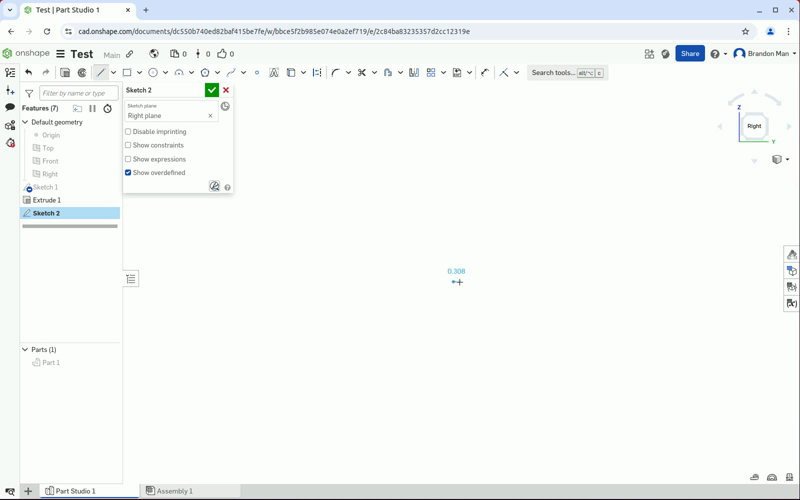
scroll(6)
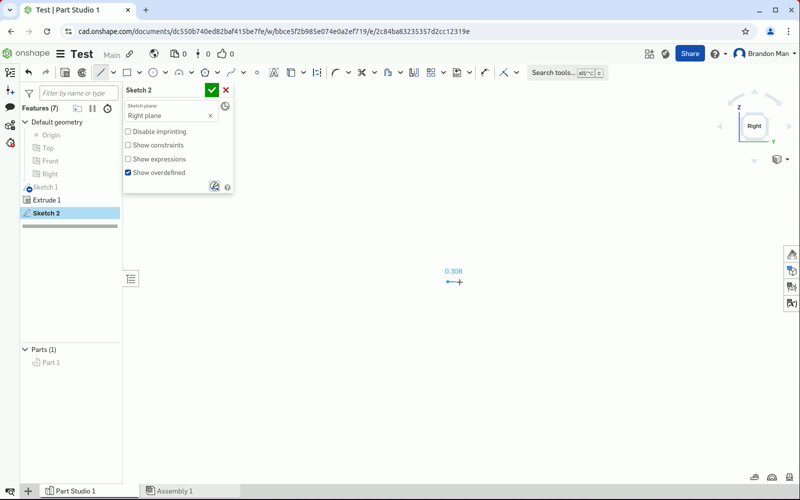
scroll(6)
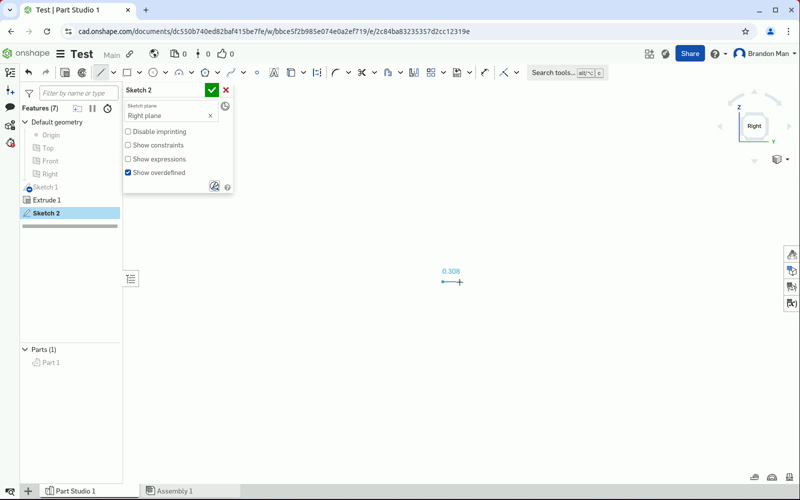
click(459, 281)
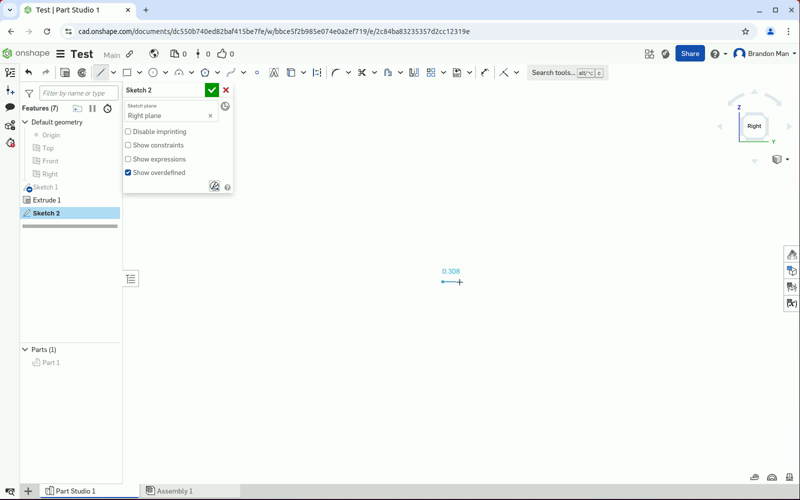
scroll(-6)
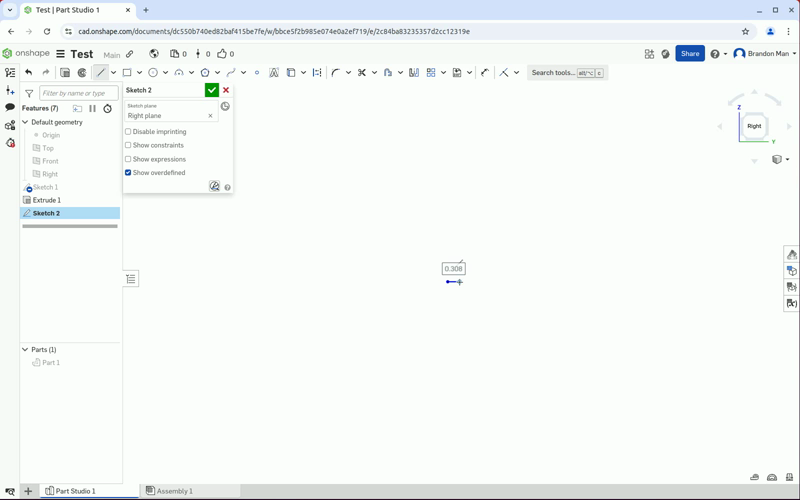
scroll(-6)
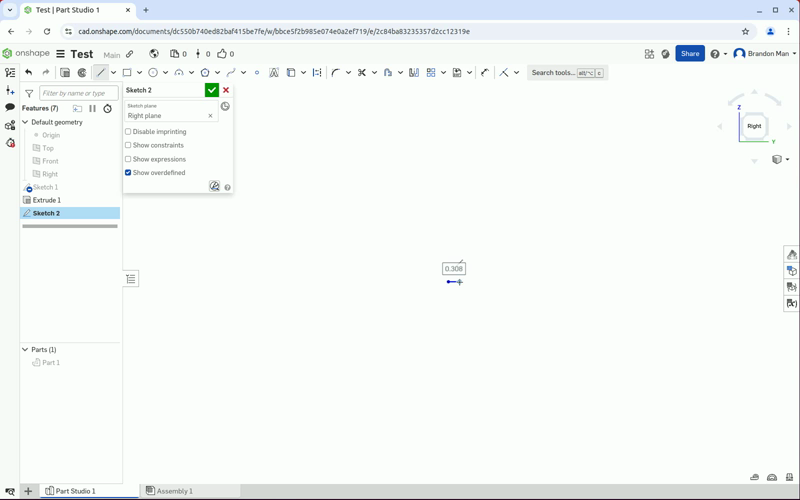
scroll(-6)
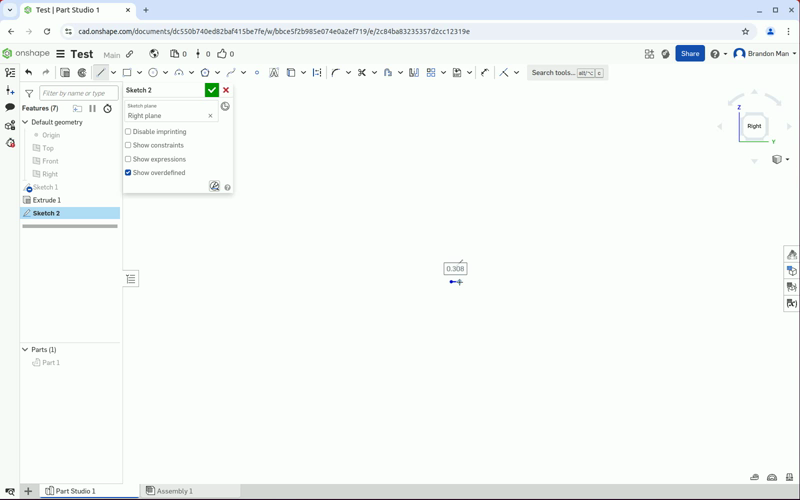
scroll(-6)
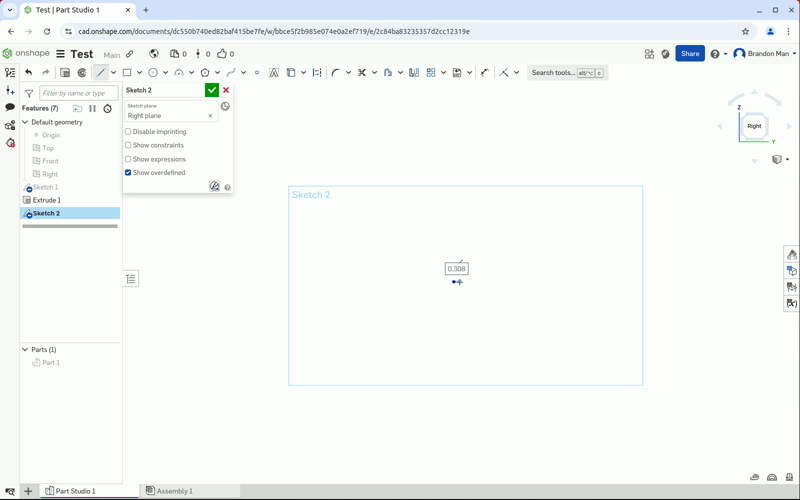
scroll(-6)
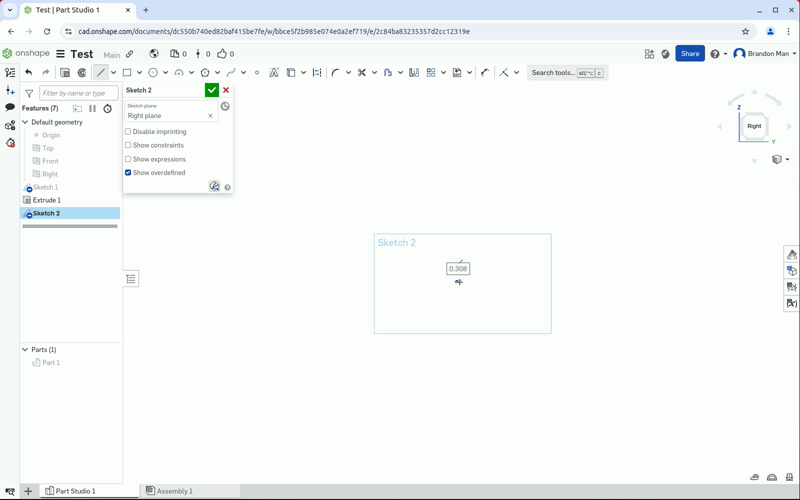
scroll(-6)
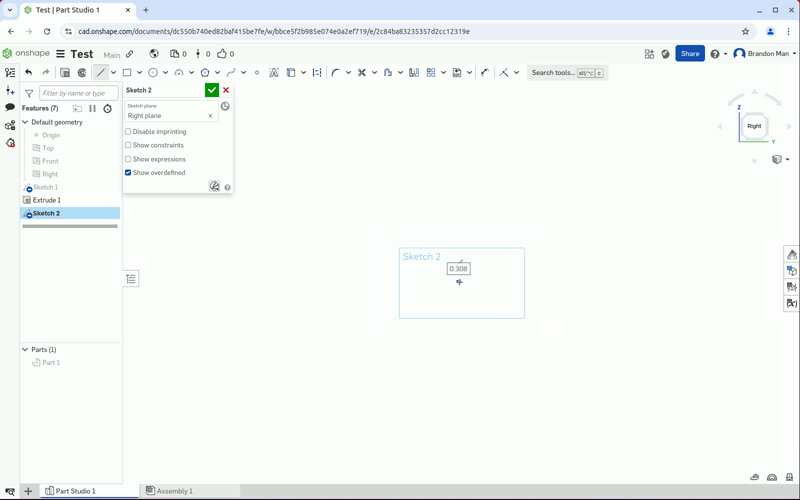
scroll(-6)
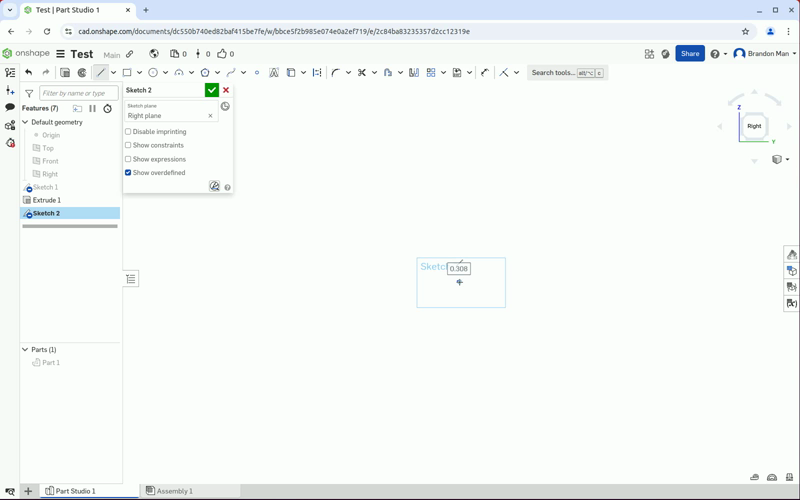
key_up(shift)
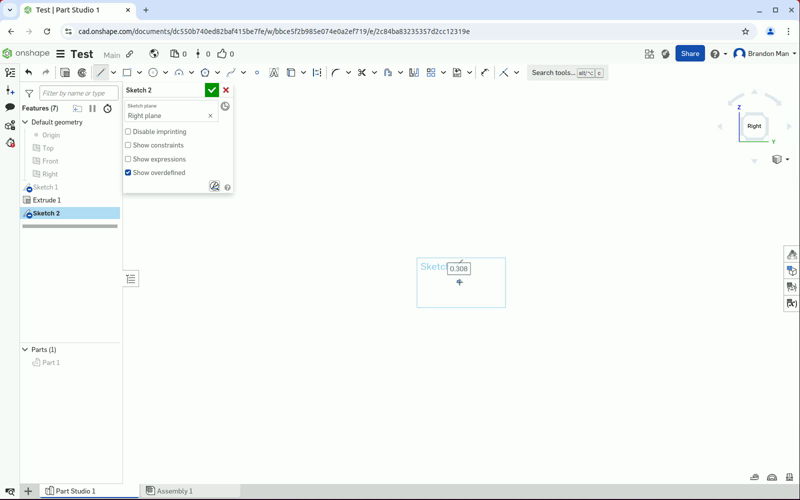
key_down(shift)
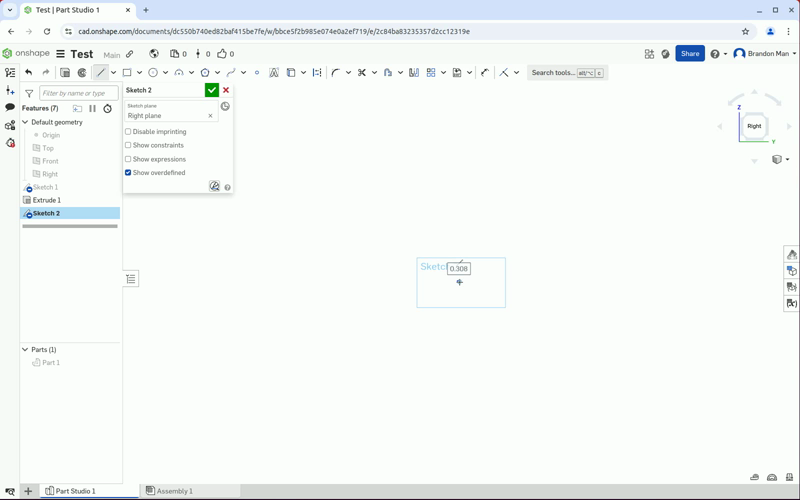
mouse_move(489, 281)
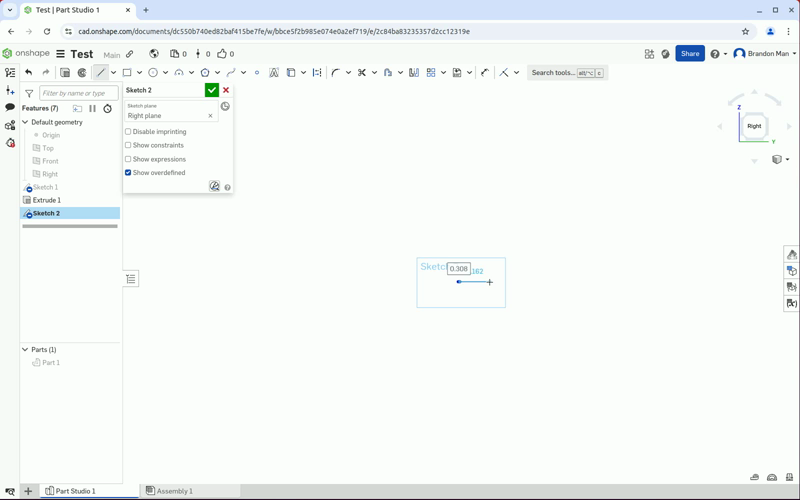
mouse_move(473, 281)
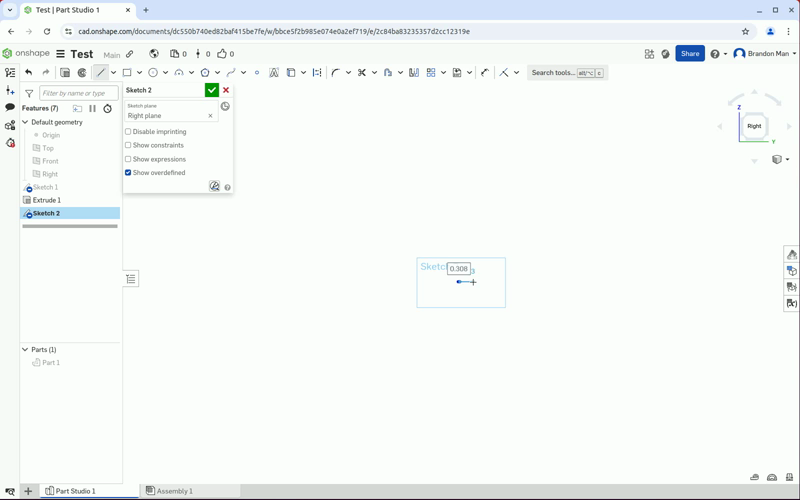
click(473, 281)
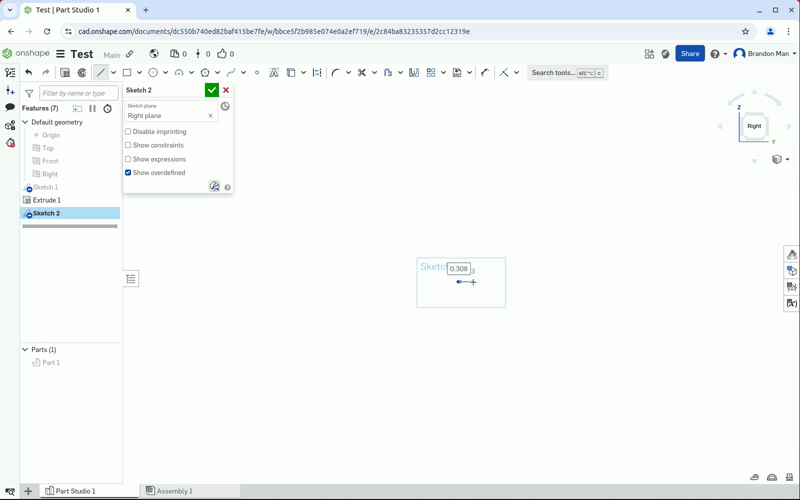
key_up(shift)
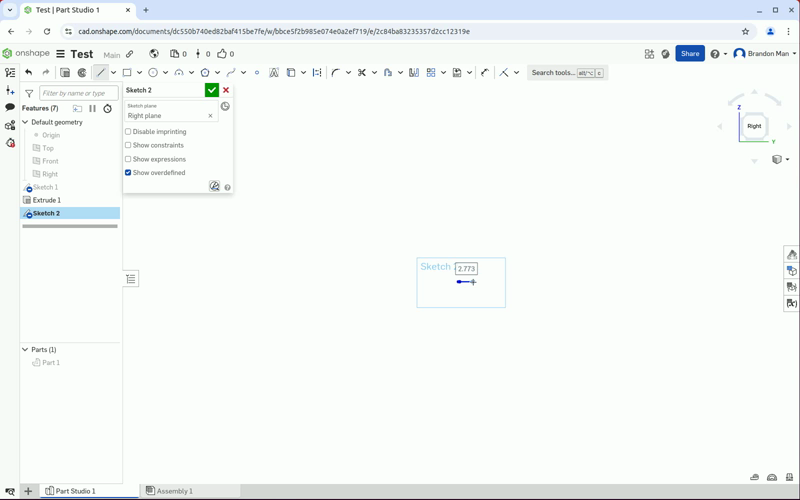
key_down(shift)
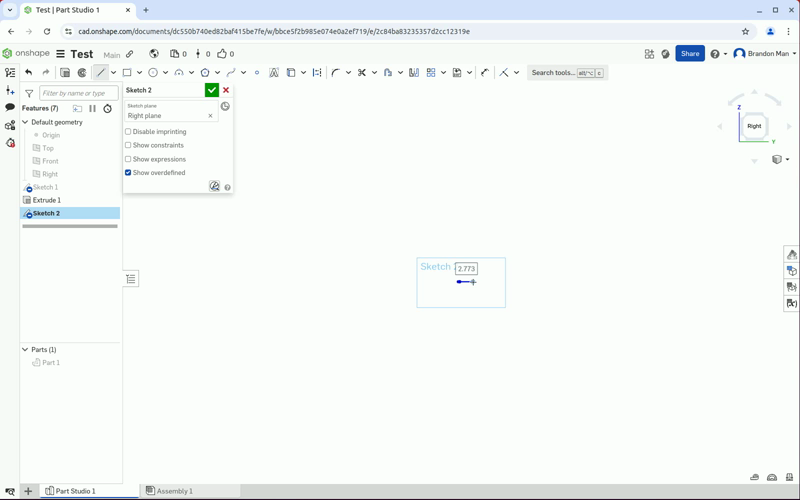
mouse_move(503, 281)
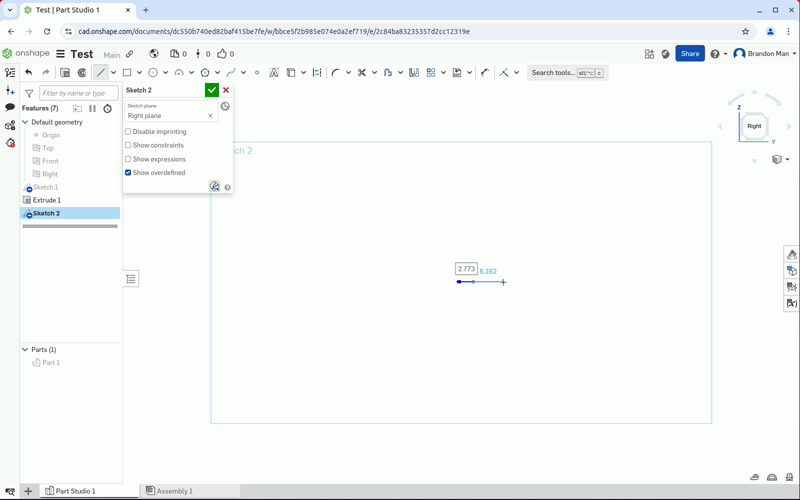
mouse_move(474, 281)
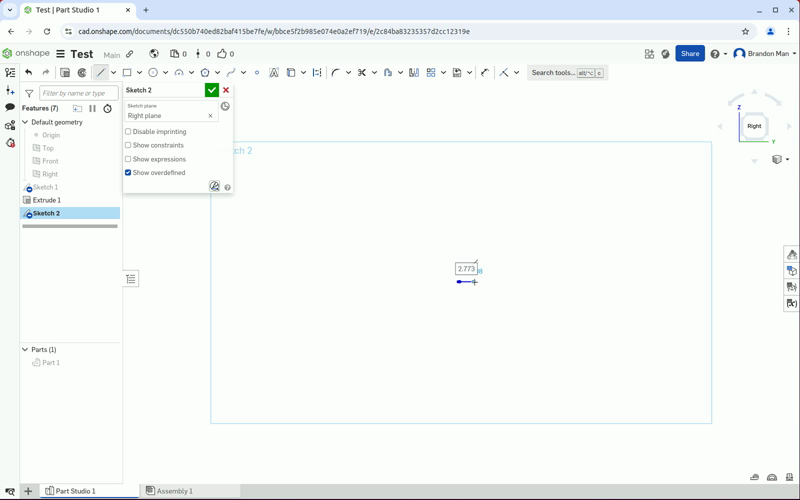
scroll(6)
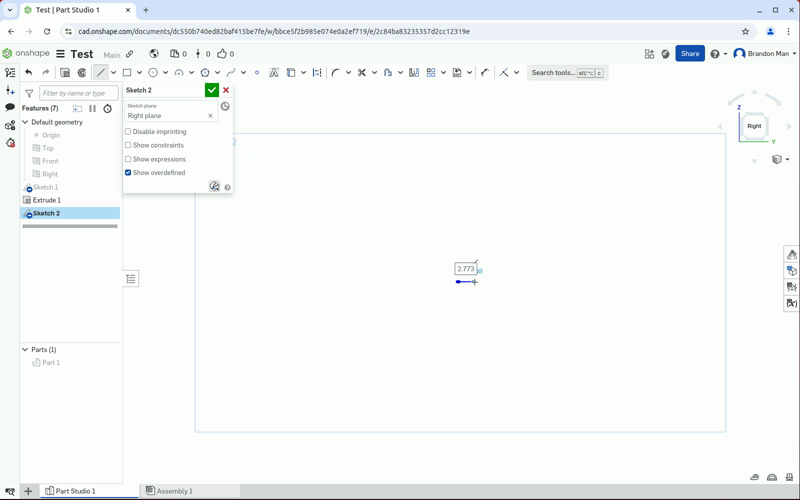
scroll(6)
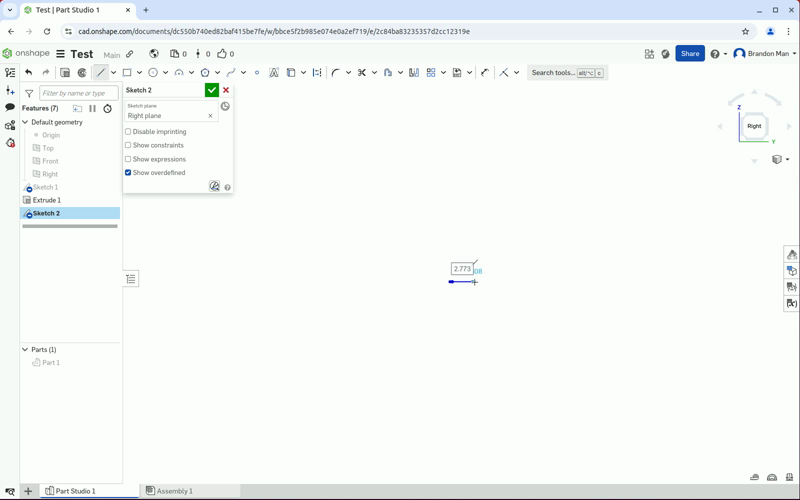
scroll(6)
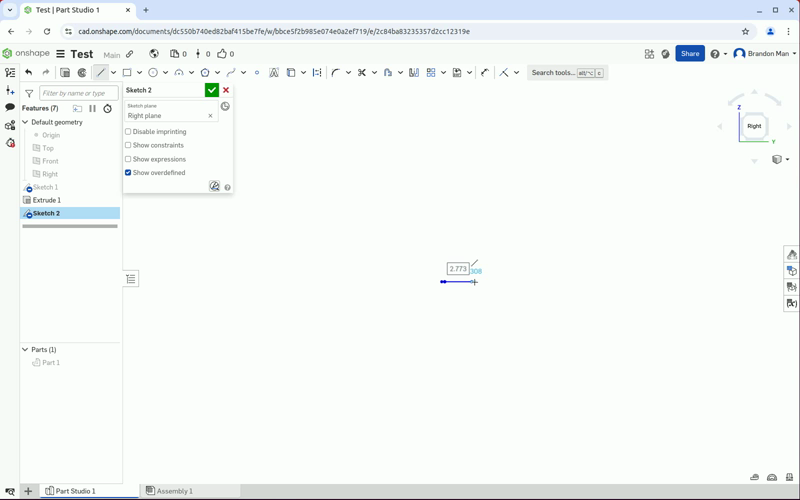
scroll(6)
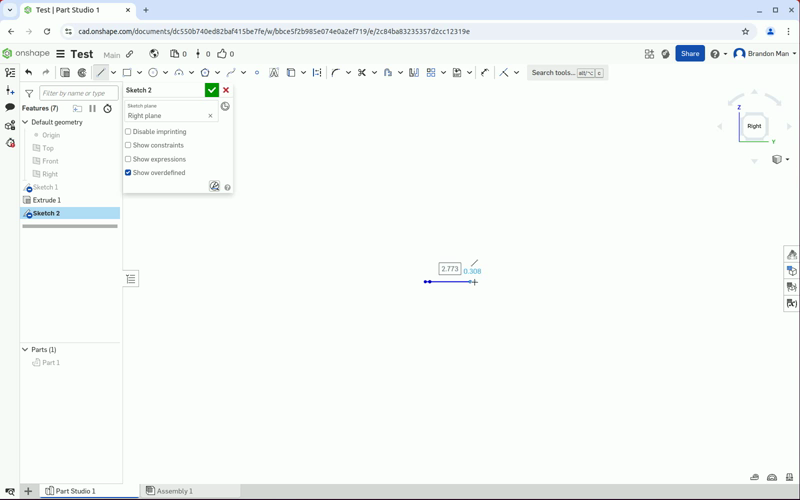
scroll(6)
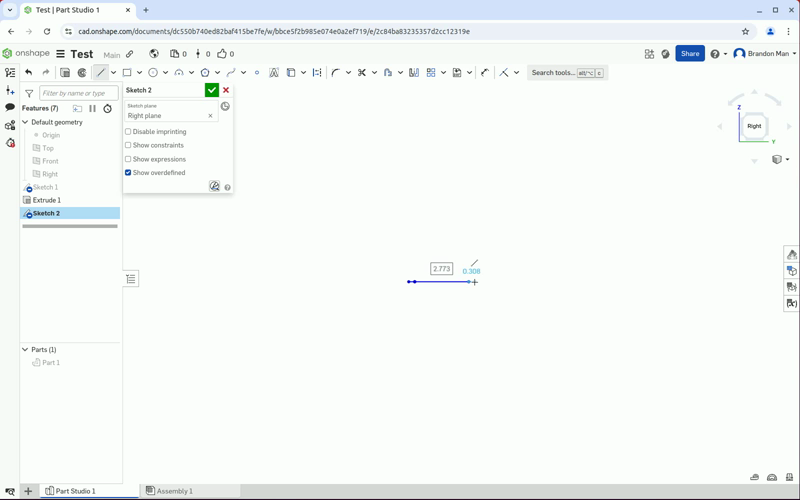
scroll(6)
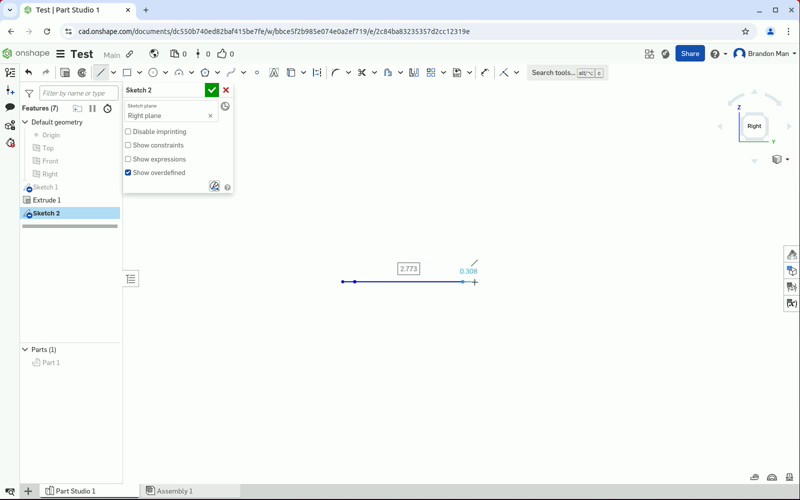
scroll(6)
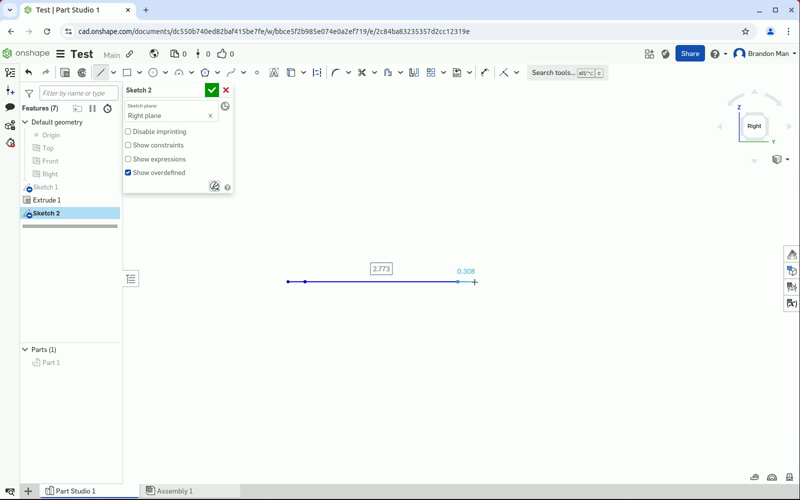
click(474, 281)
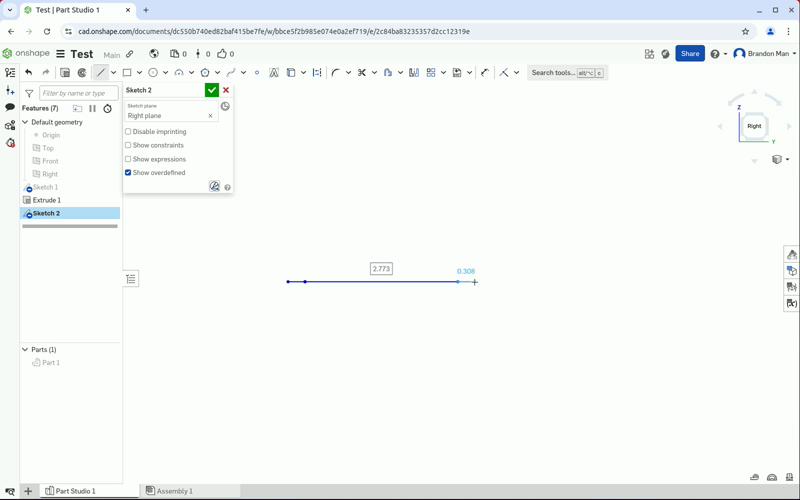
scroll(-6)
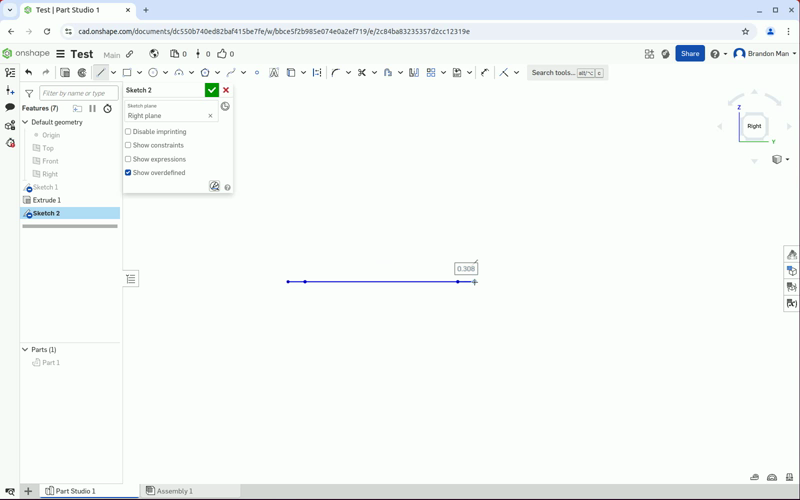
scroll(-6)
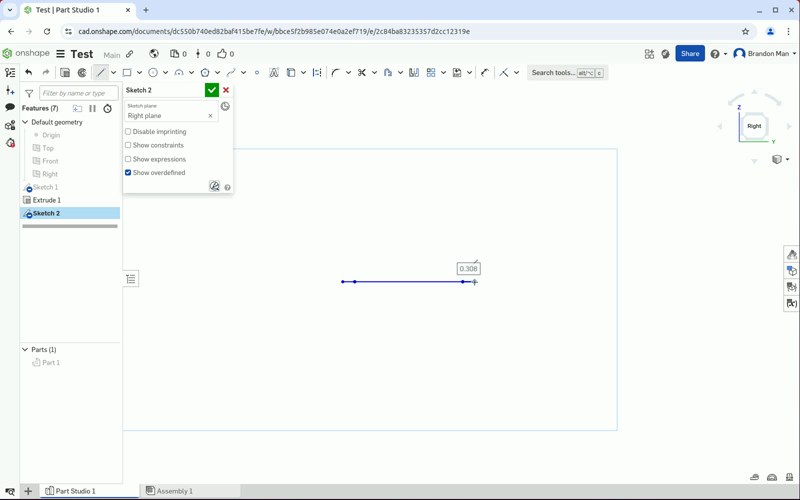
scroll(-6)
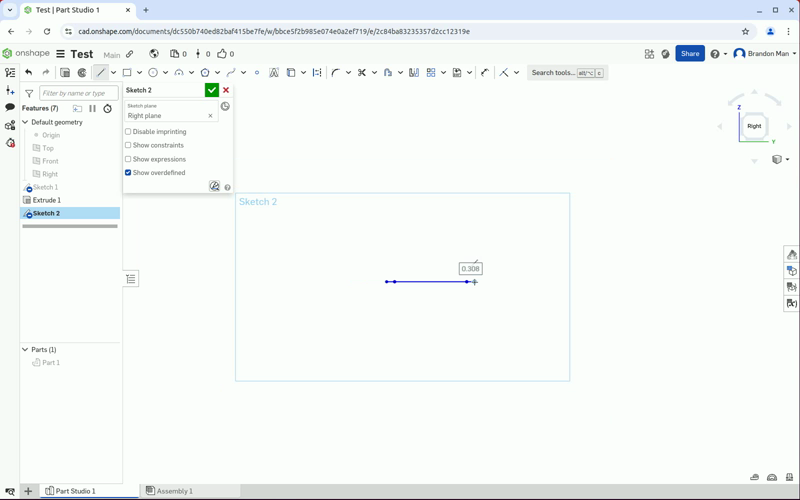
scroll(-6)
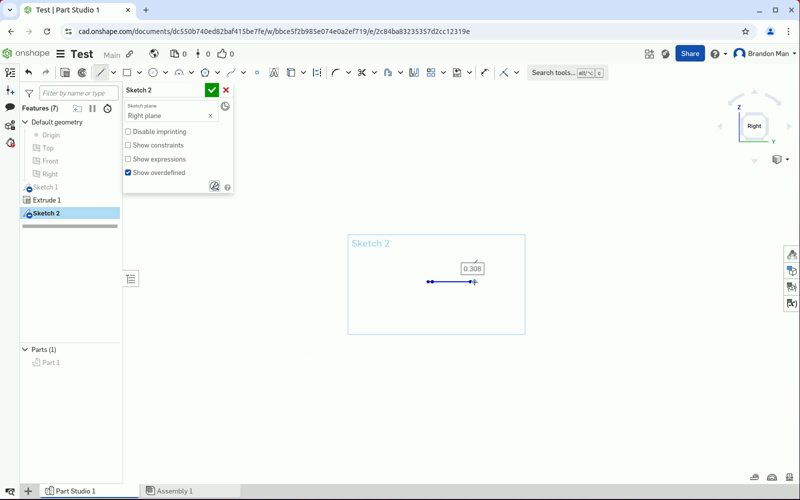
scroll(-6)
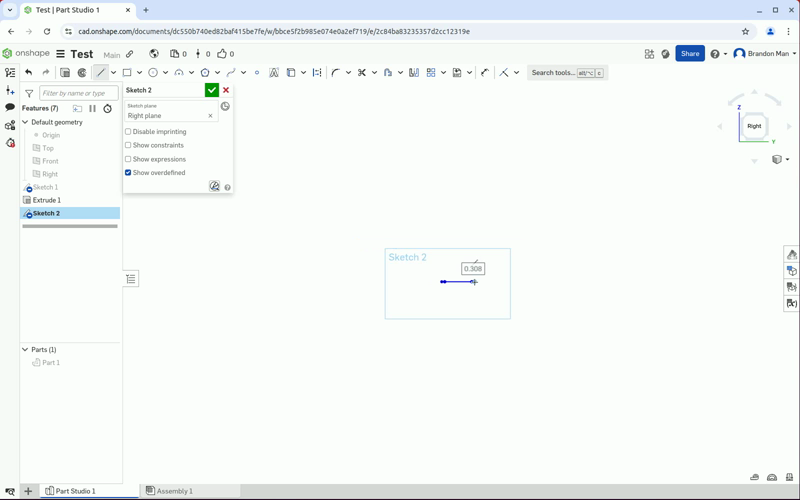
scroll(-6)
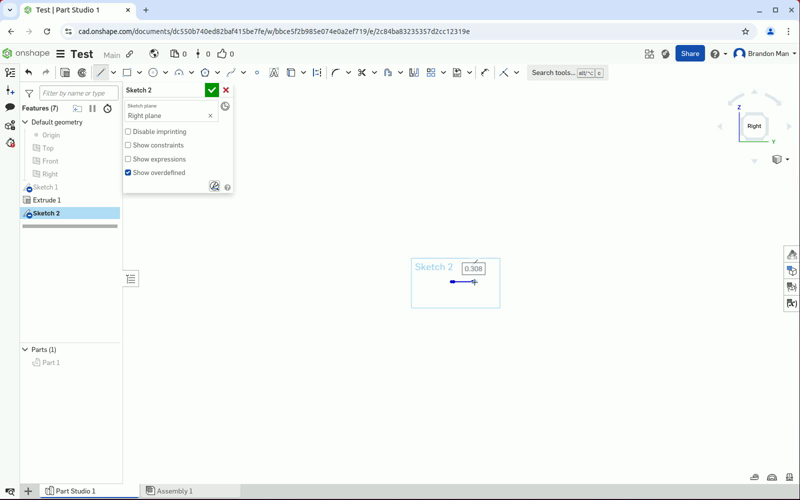
scroll(-6)
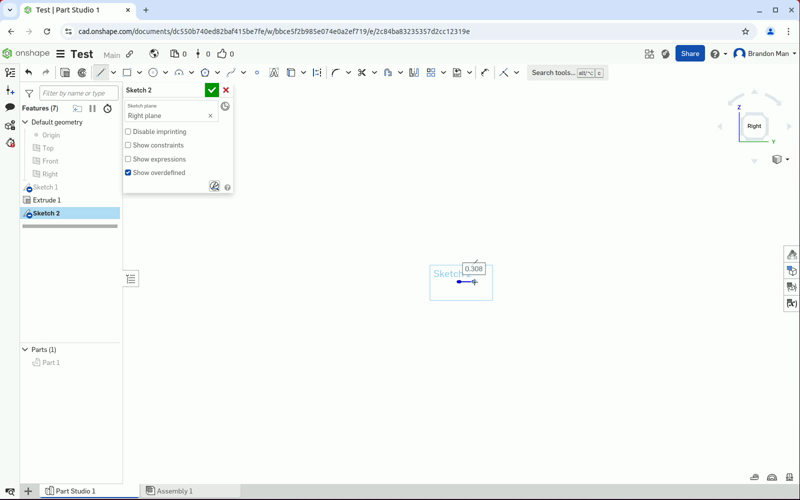
key_up(shift)
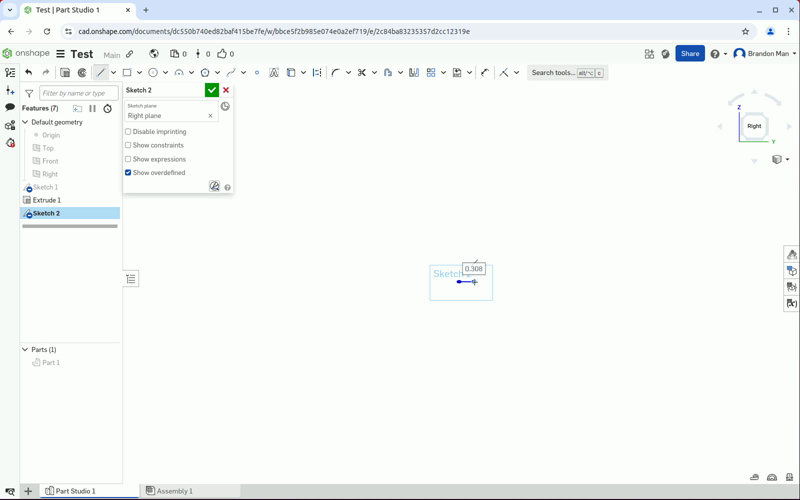
key_down(shift)
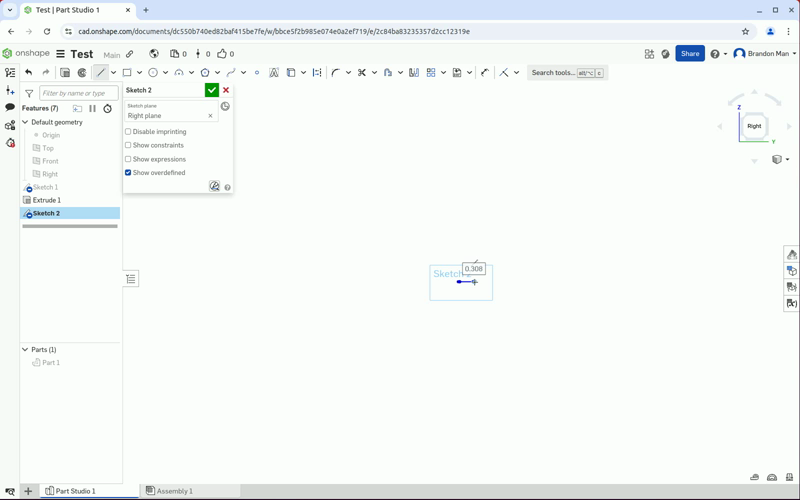
mouse_move(504, 281)
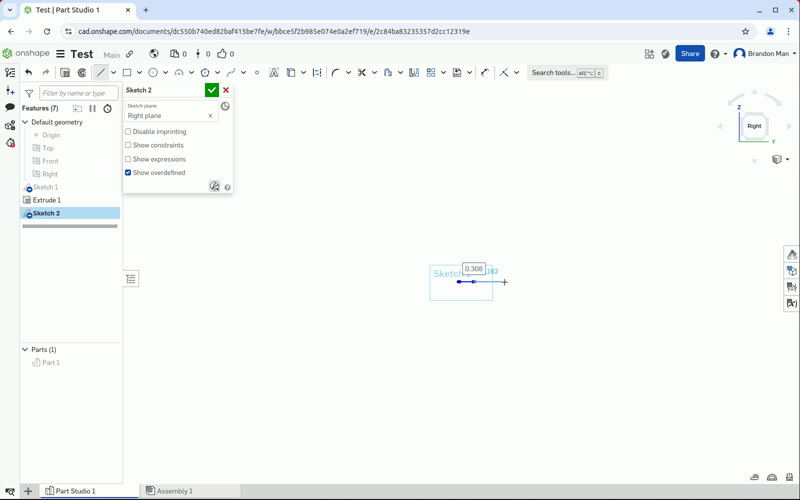
mouse_move(473, 276)
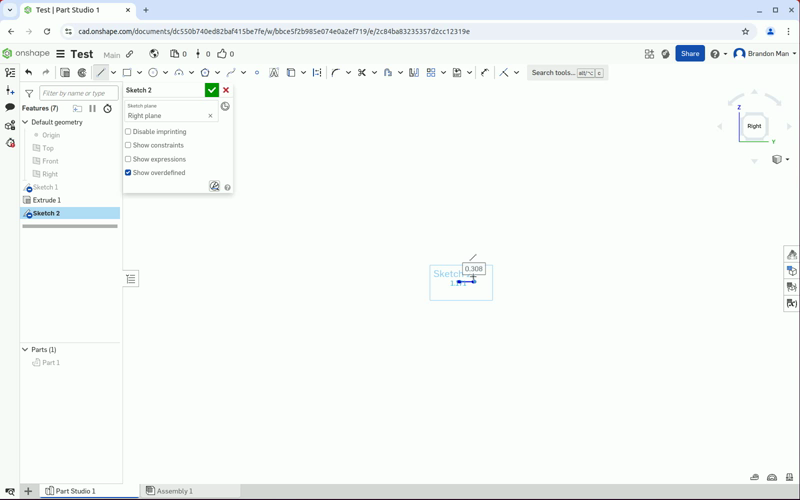
scroll(6)
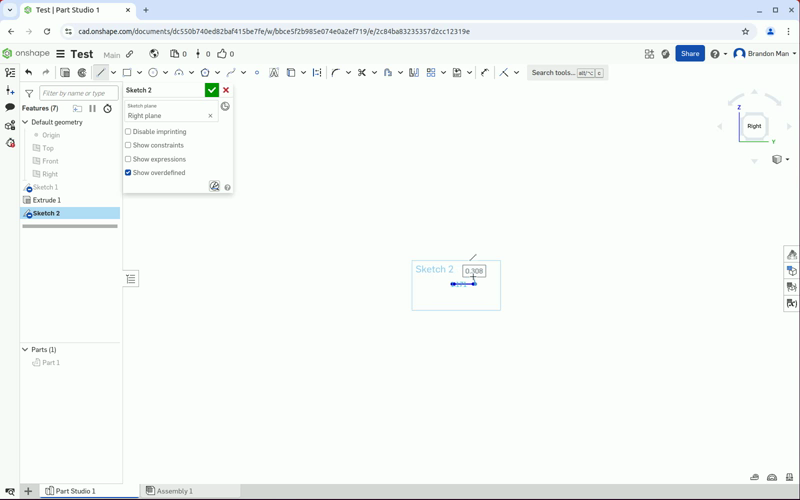
scroll(6)
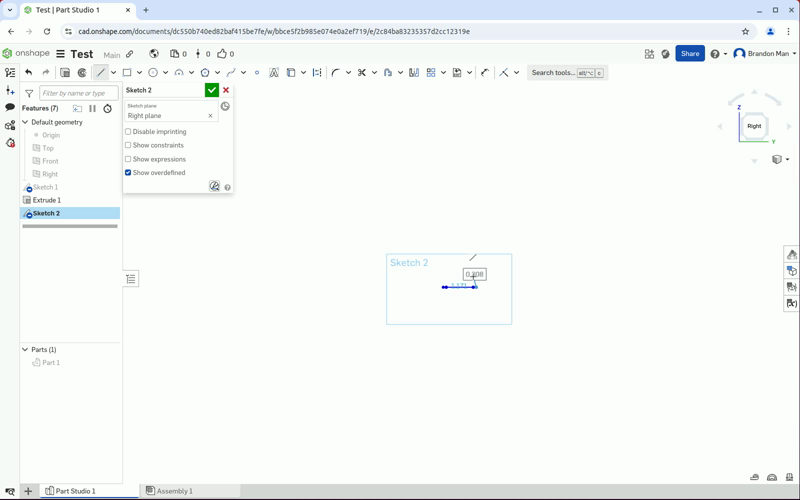
scroll(6)
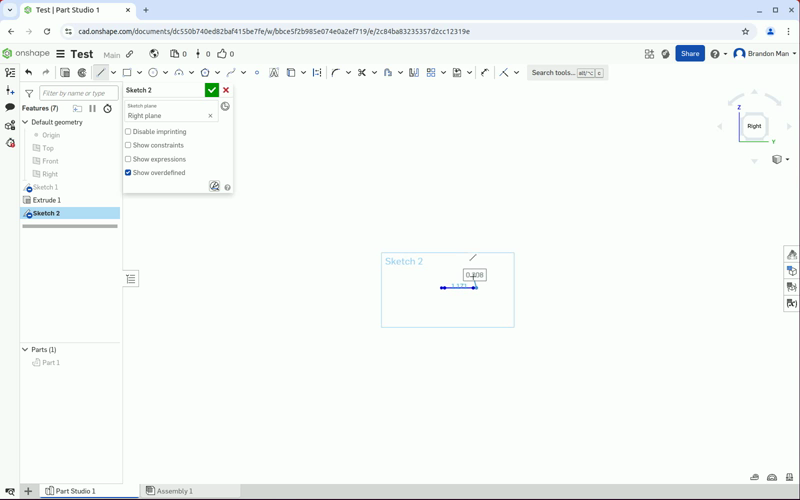
scroll(6)
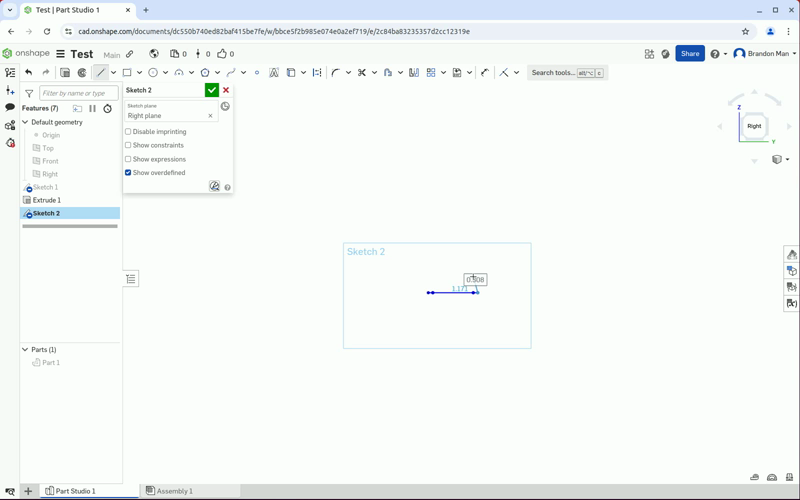
scroll(6)
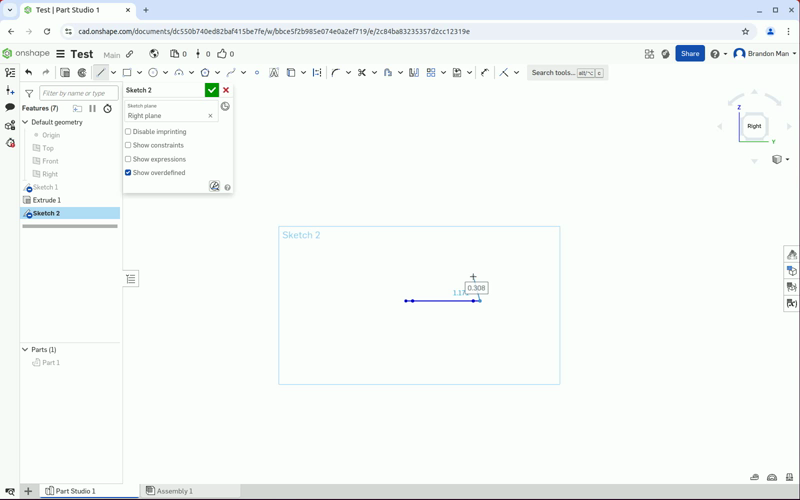
scroll(6)
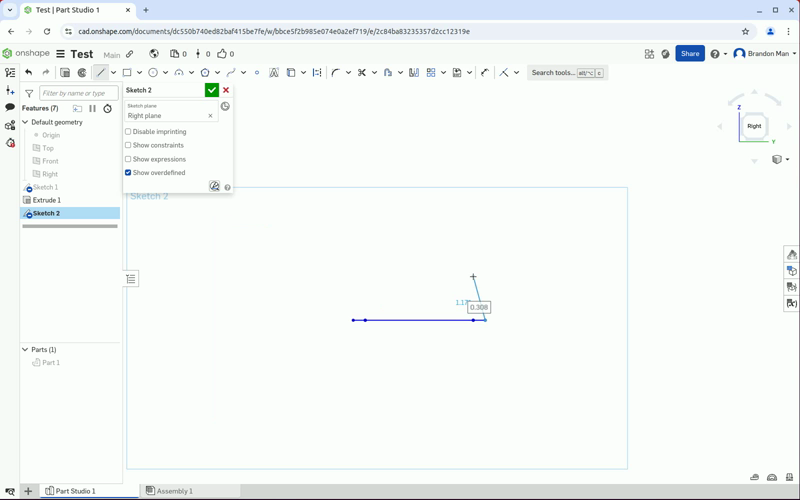
scroll(6)
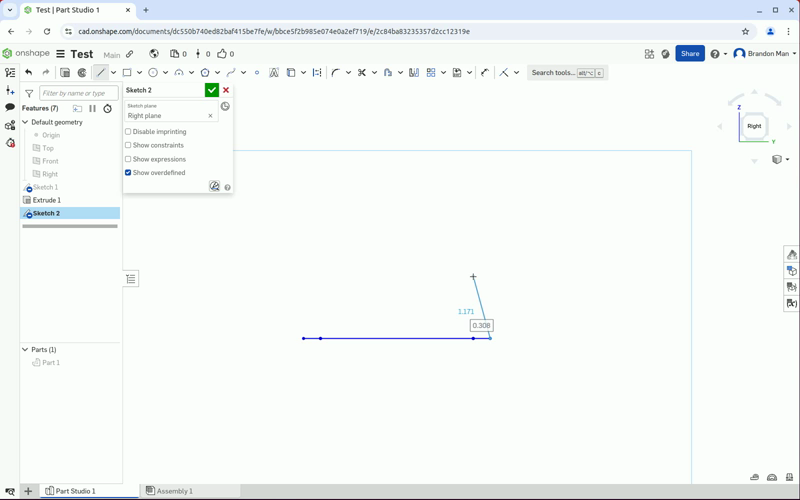
click(473, 276)
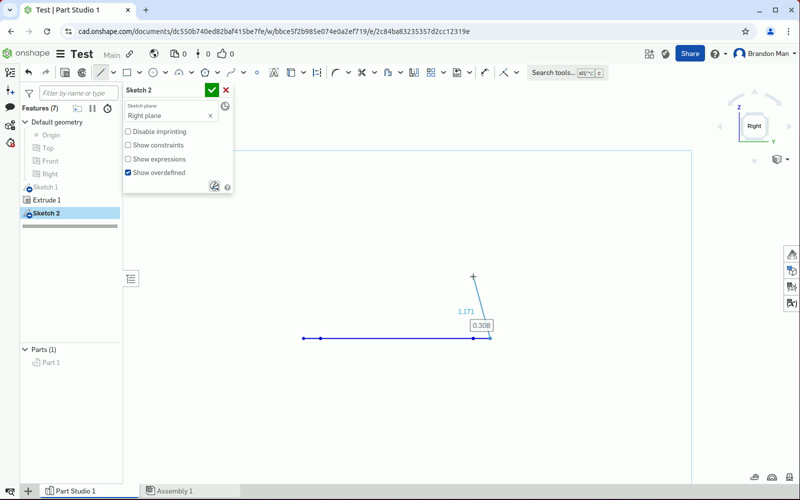
scroll(-6)
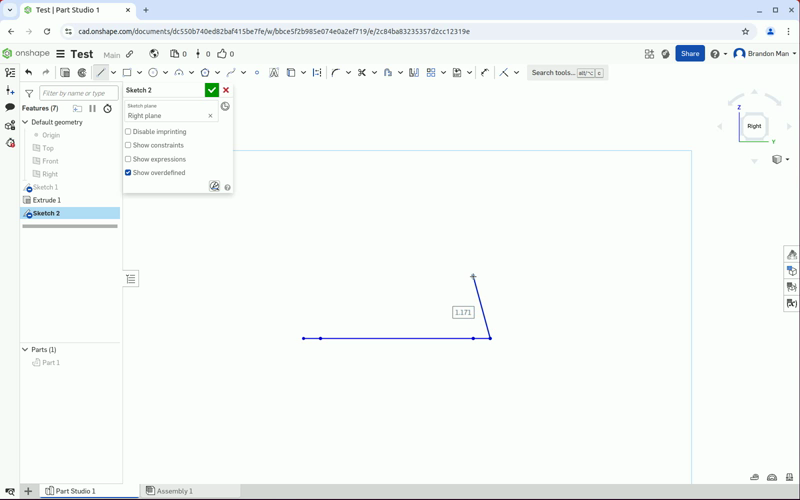
scroll(-6)
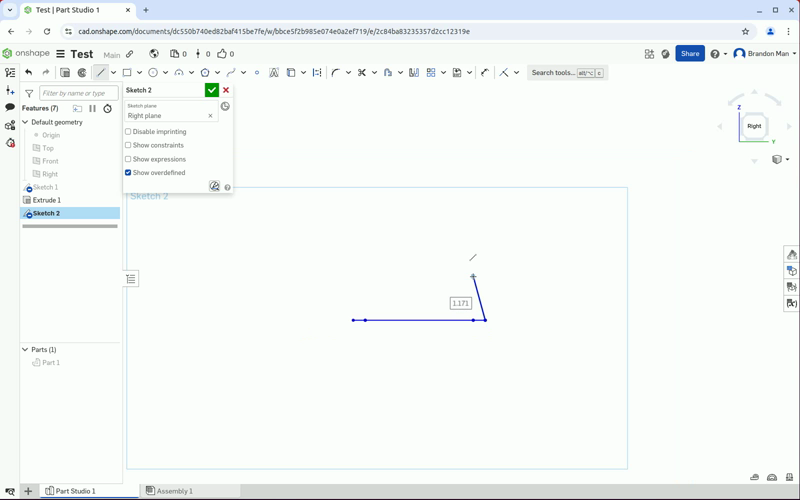
scroll(-6)
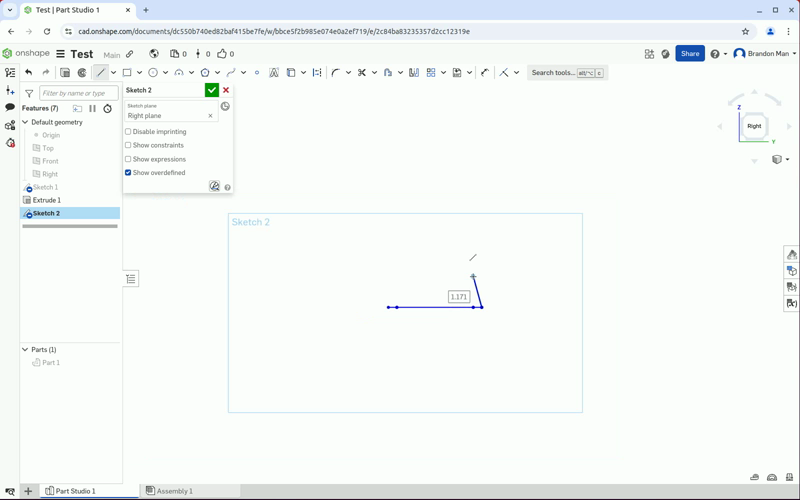
scroll(-6)
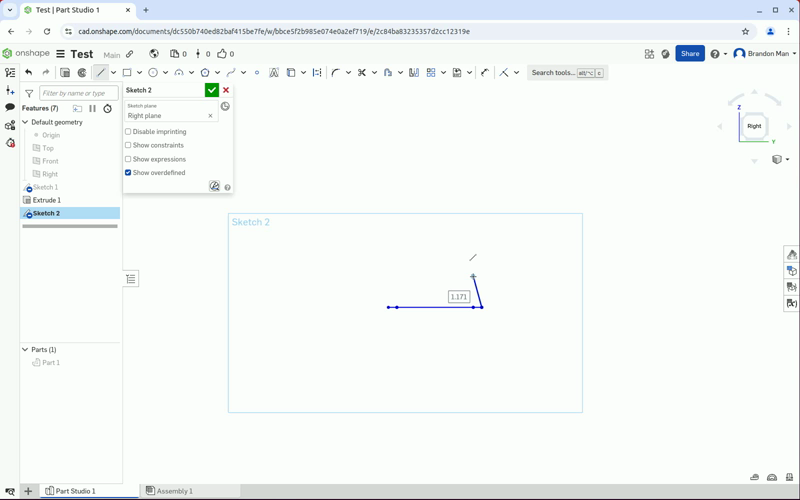
scroll(-6)
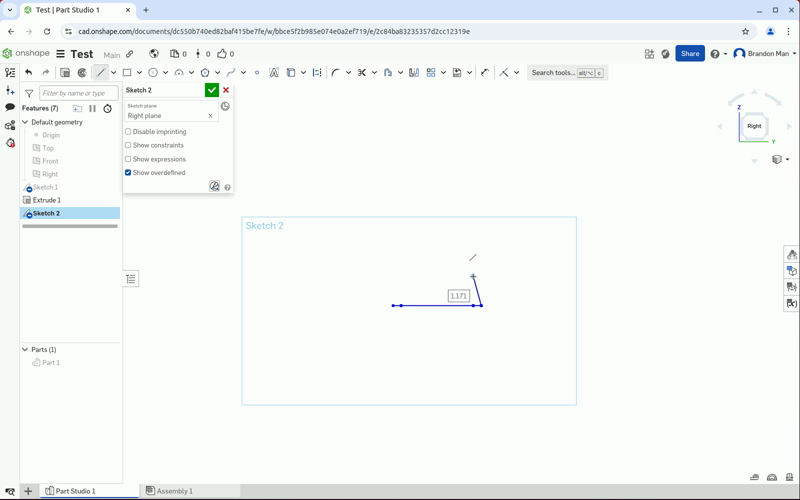
scroll(-6)
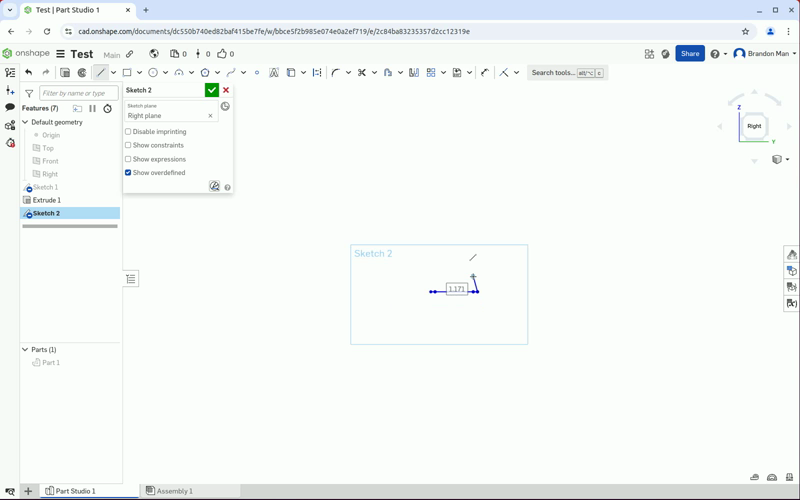
scroll(-6)
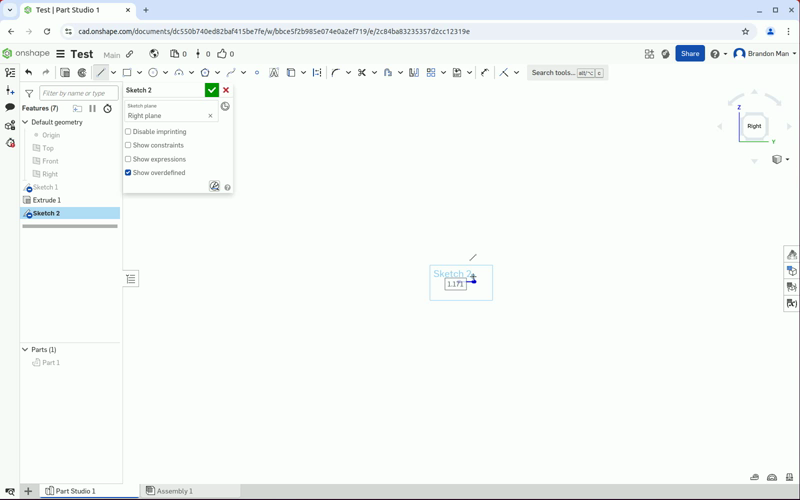
key_up(shift)
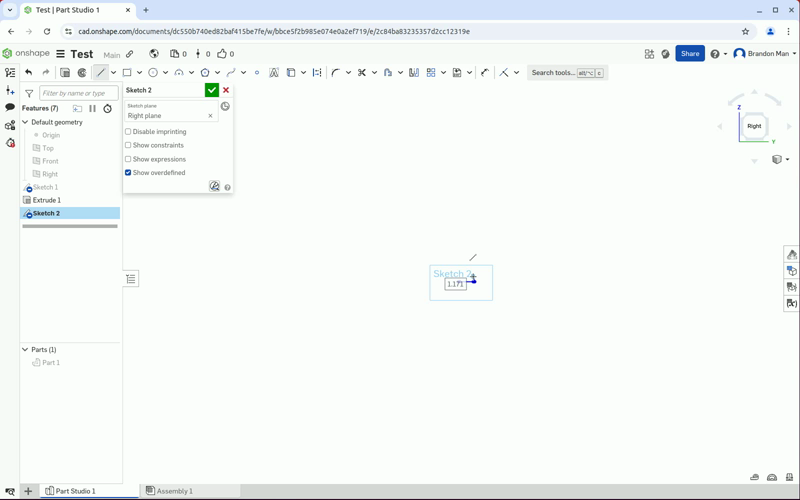
key_down(shift)
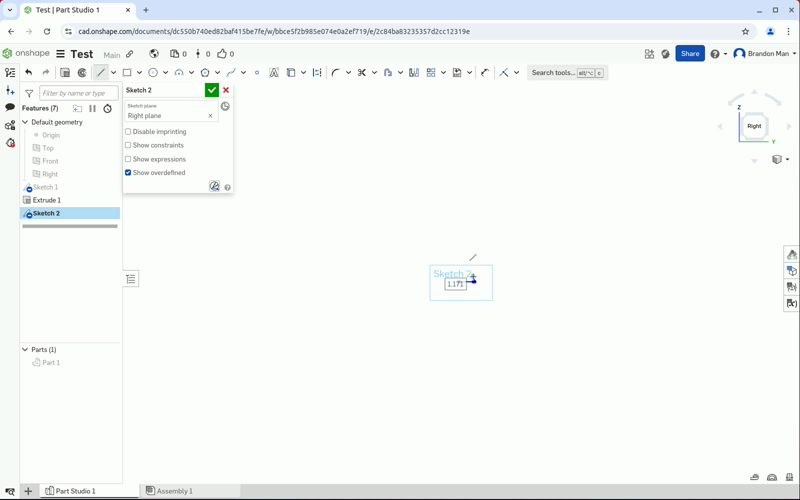
mouse_move(503, 276)
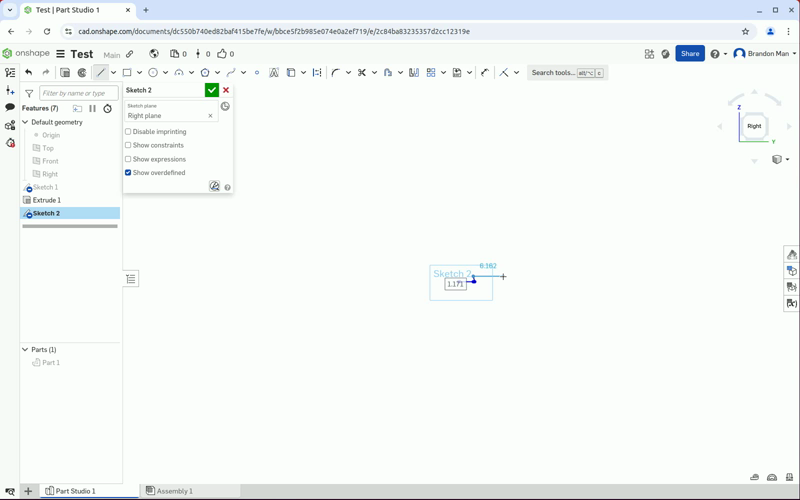
mouse_move(473, 273)
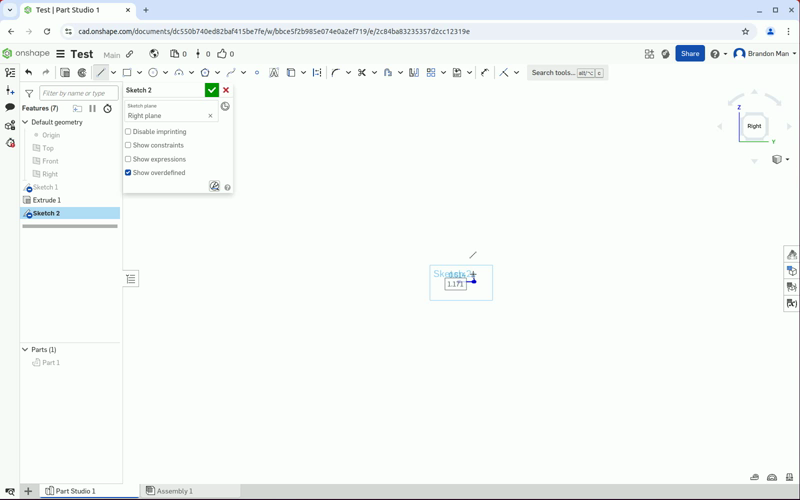
scroll(6)
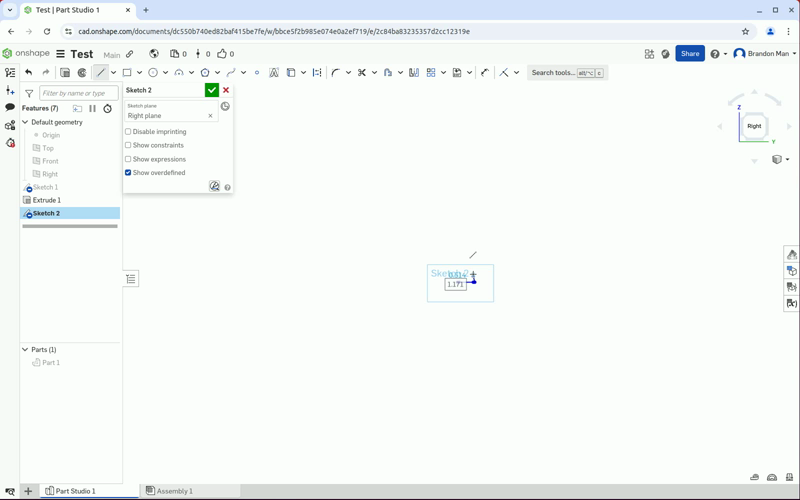
scroll(6)
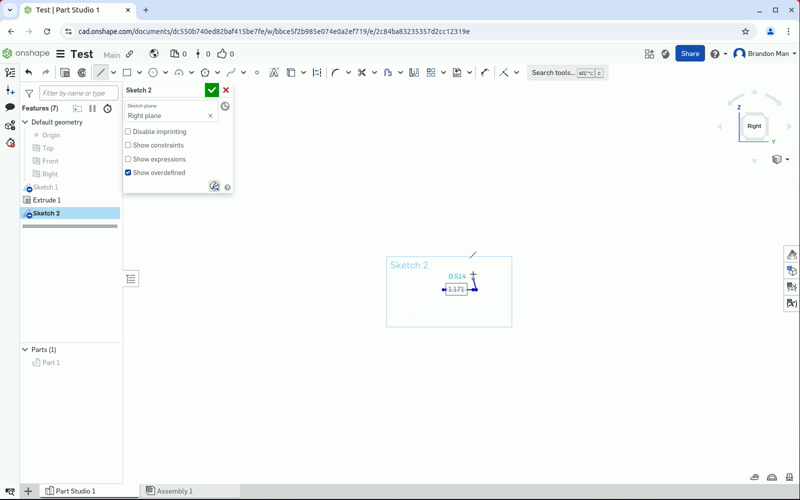
scroll(6)
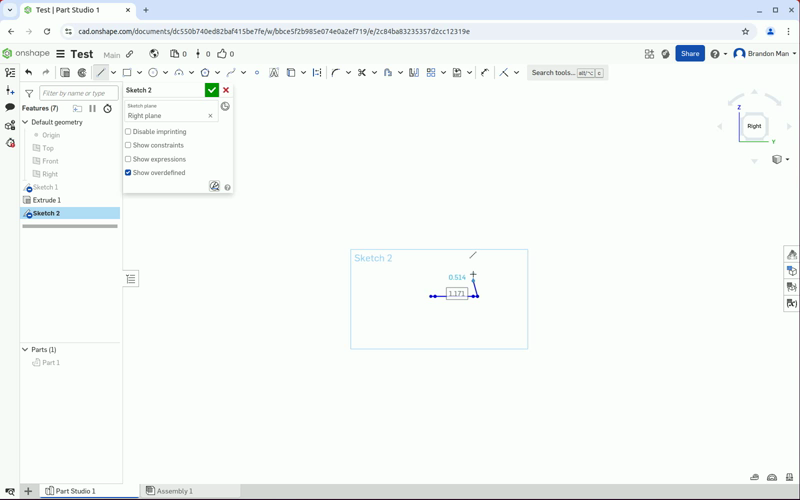
scroll(6)
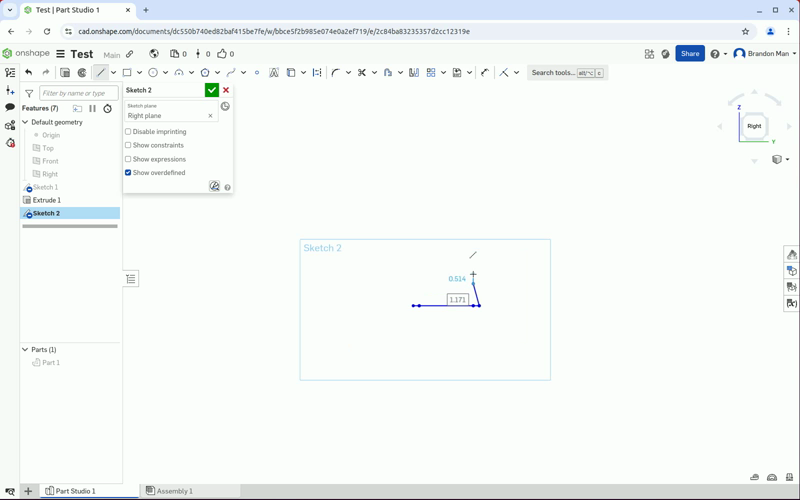
scroll(6)
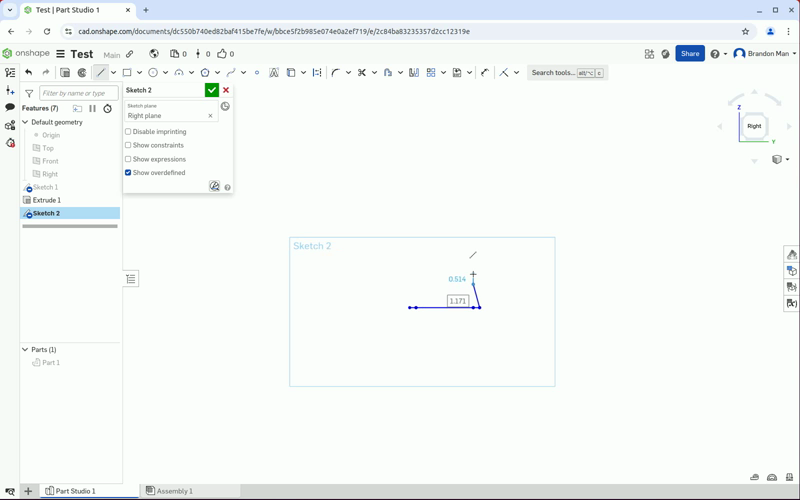
scroll(6)
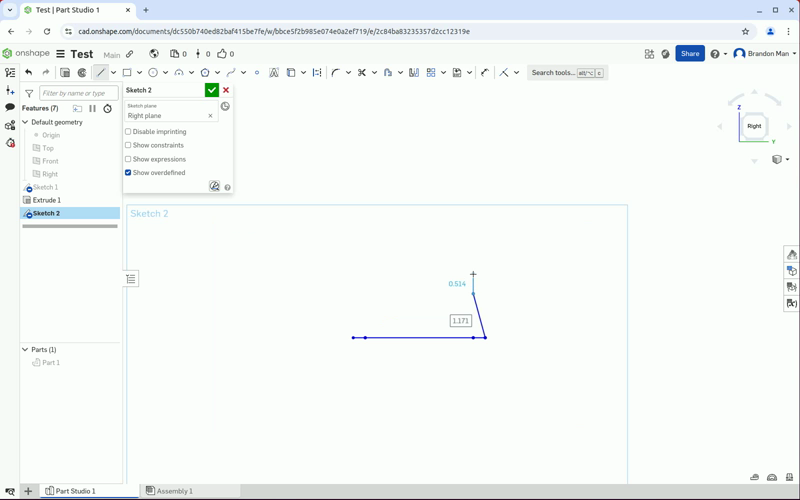
scroll(6)
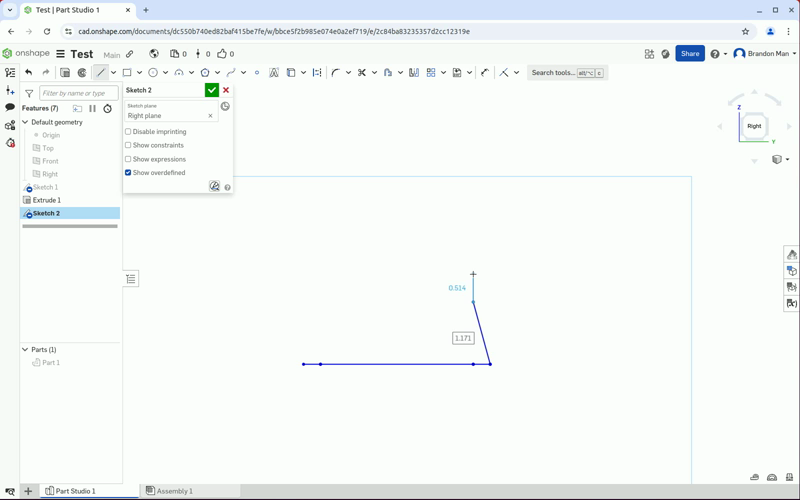
click(473, 273)
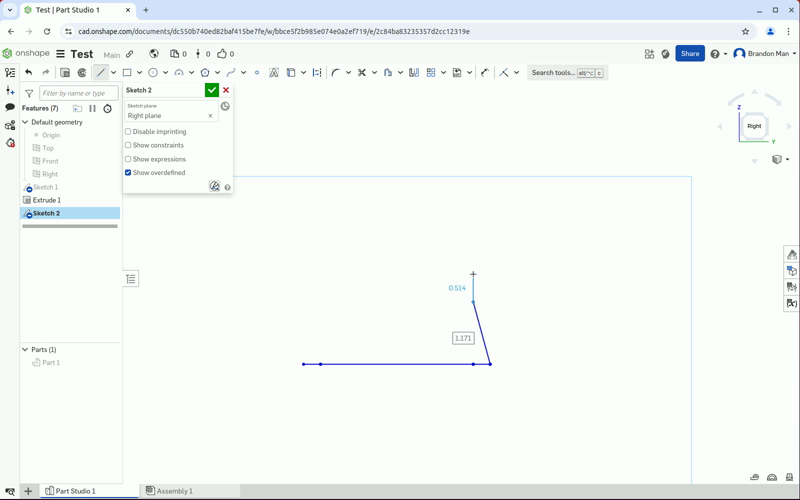
scroll(-6)
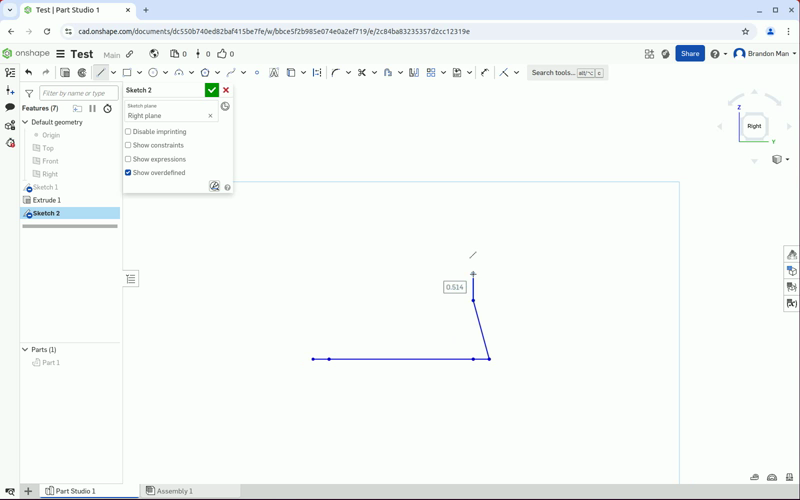
scroll(-6)
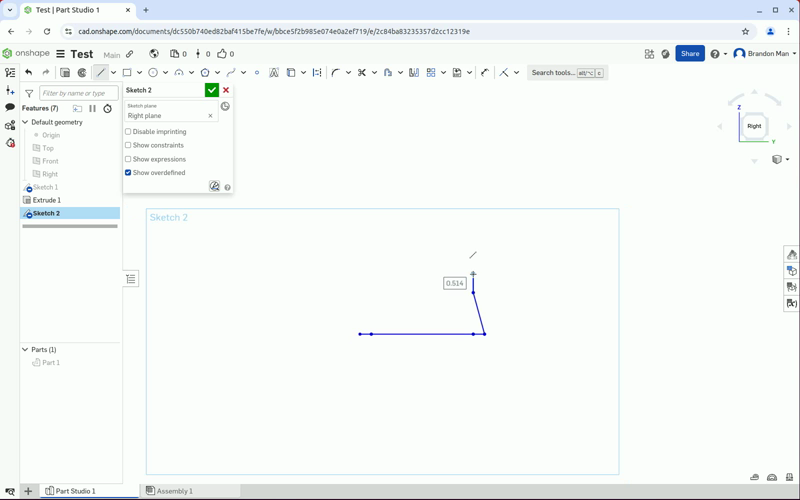
scroll(-6)
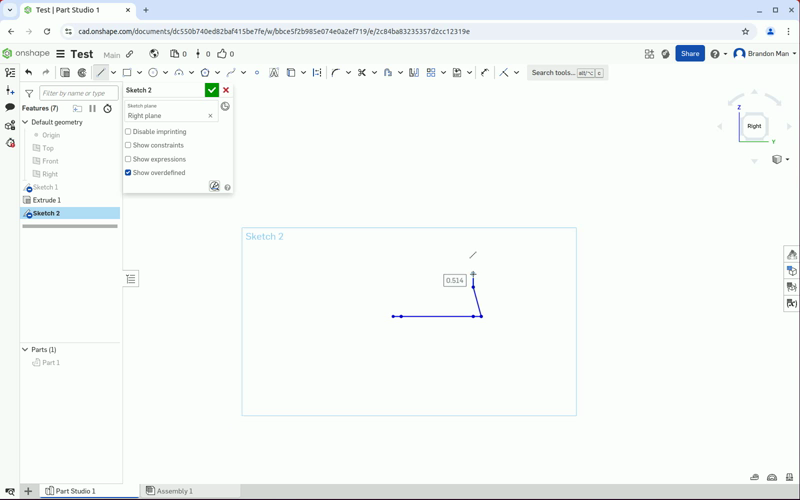
scroll(-6)
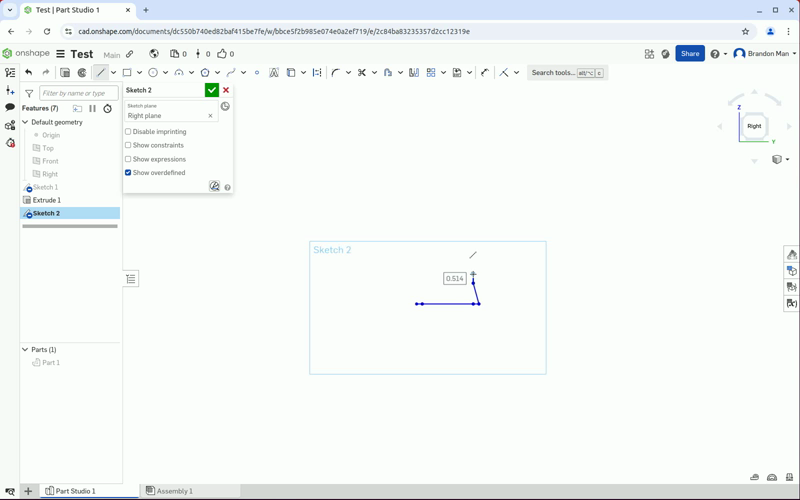
scroll(-6)
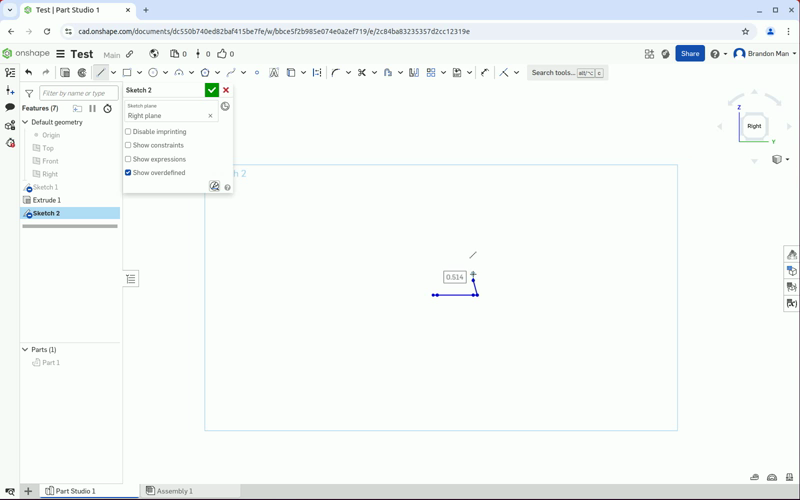
scroll(-6)
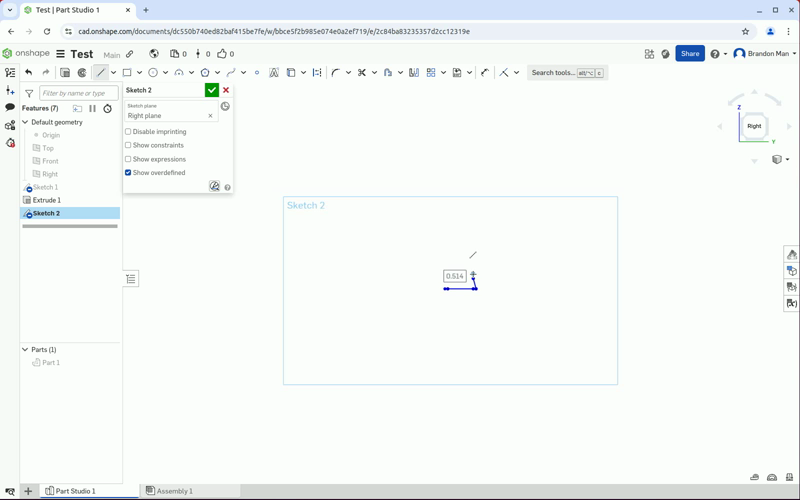
scroll(-6)
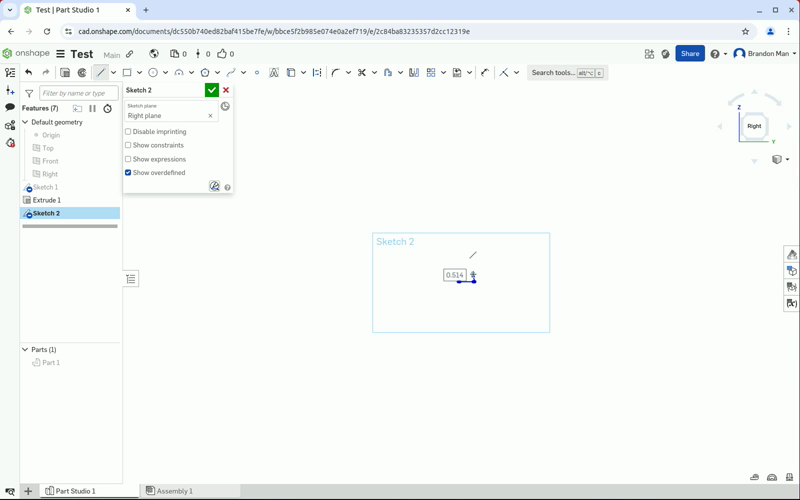
key_up(shift)
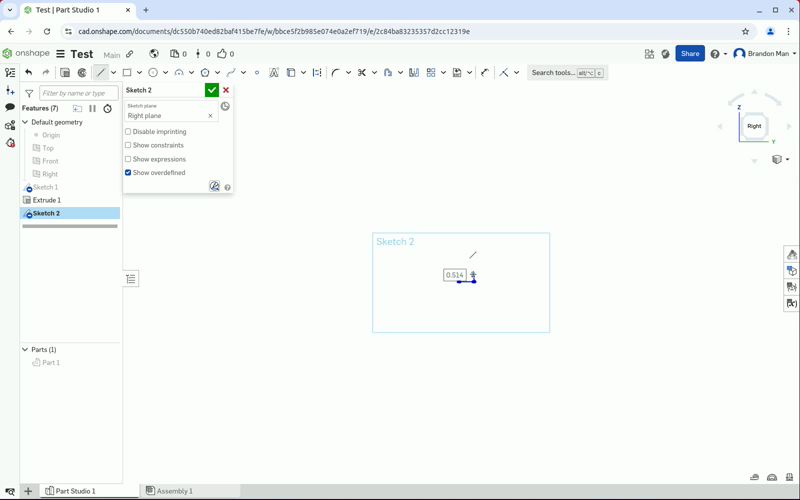
key_down(shift)
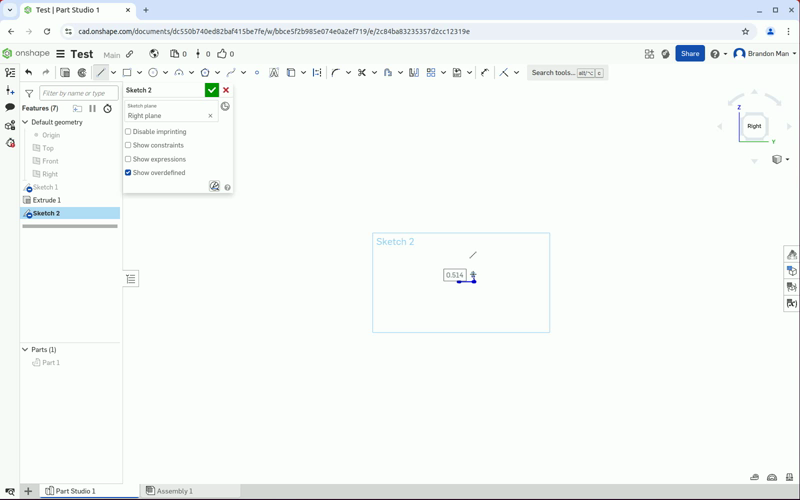
mouse_move(503, 273)
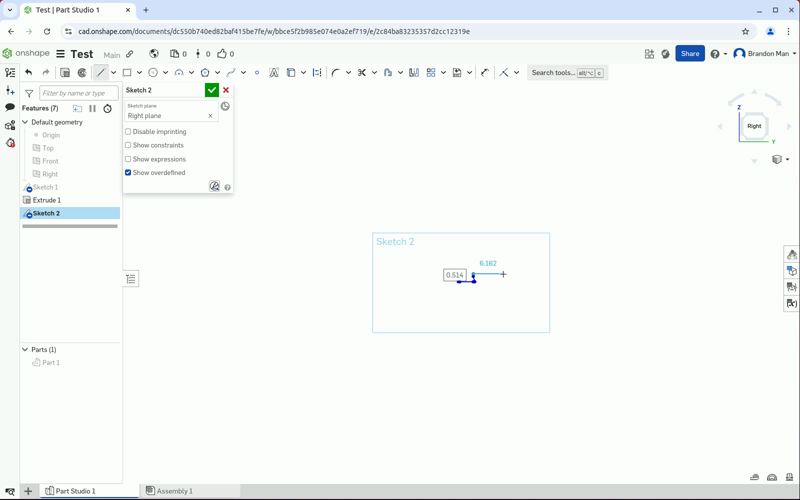
mouse_move(459, 273)
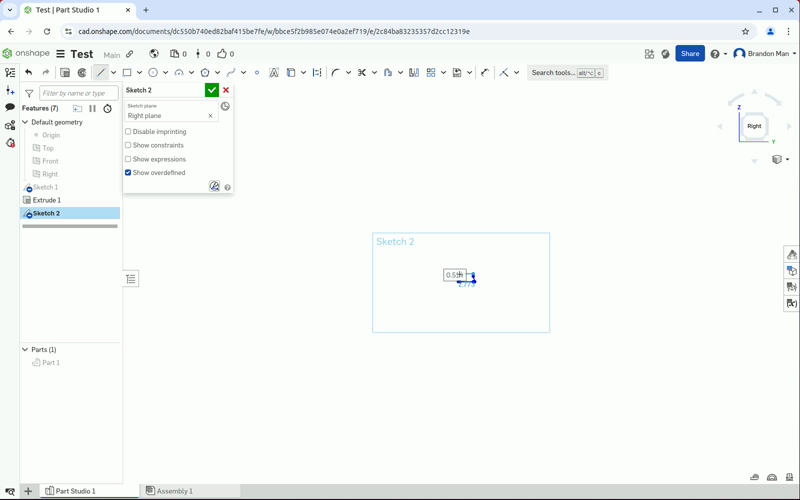
click(459, 273)
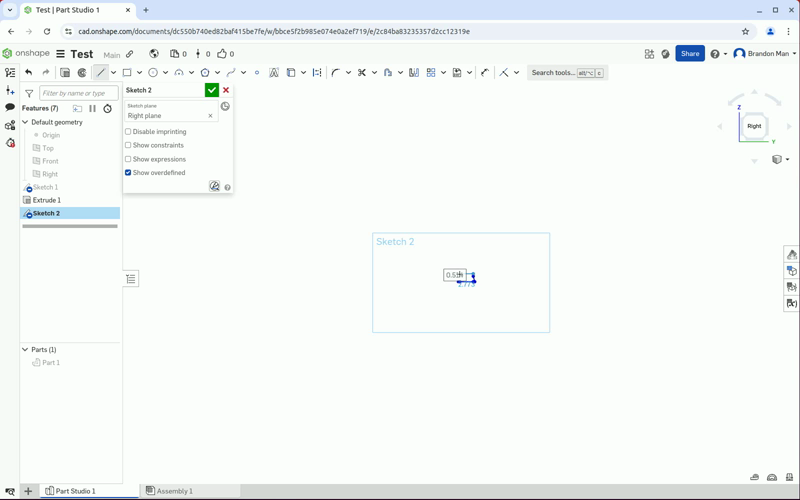
key_up(shift)
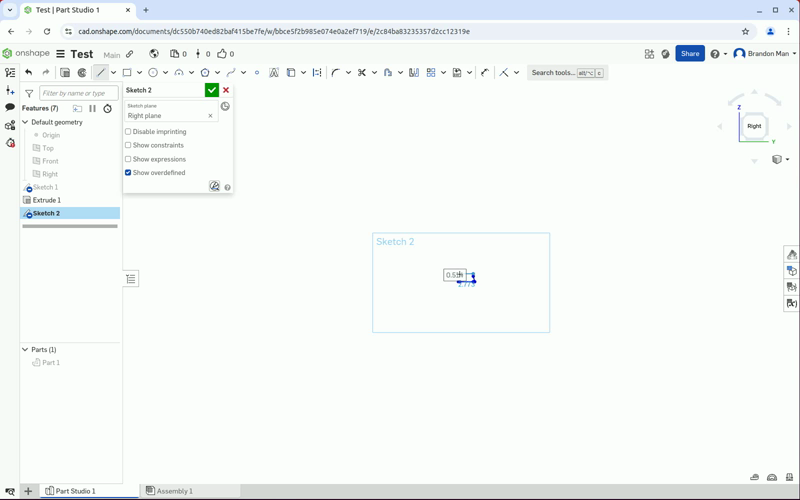
key_down(shift)
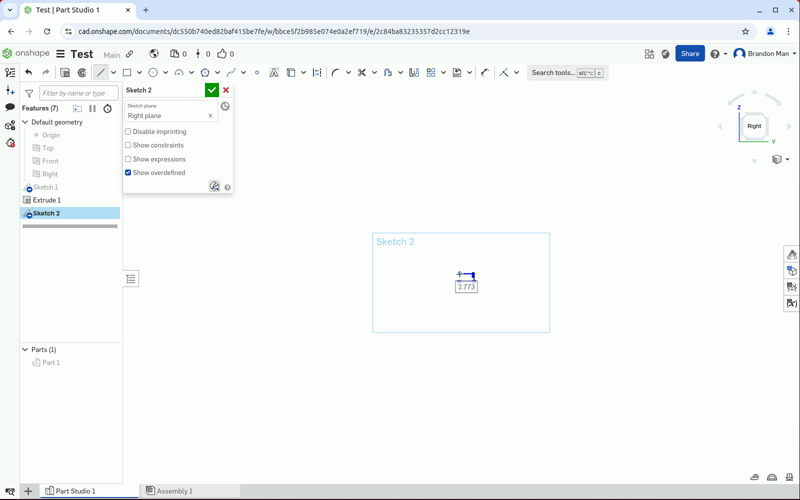
mouse_move(489, 273)
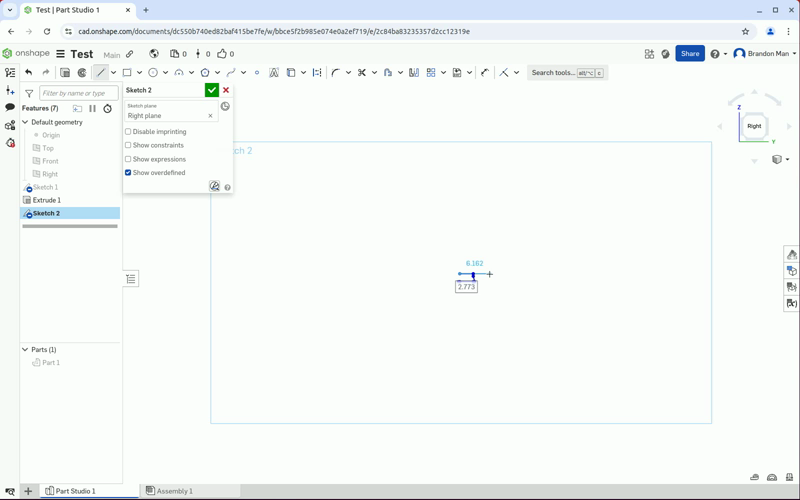
mouse_move(459, 276)
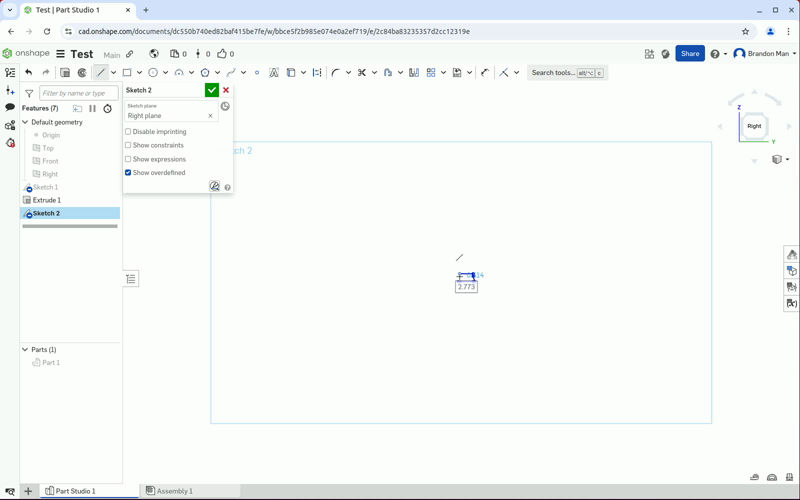
scroll(6)
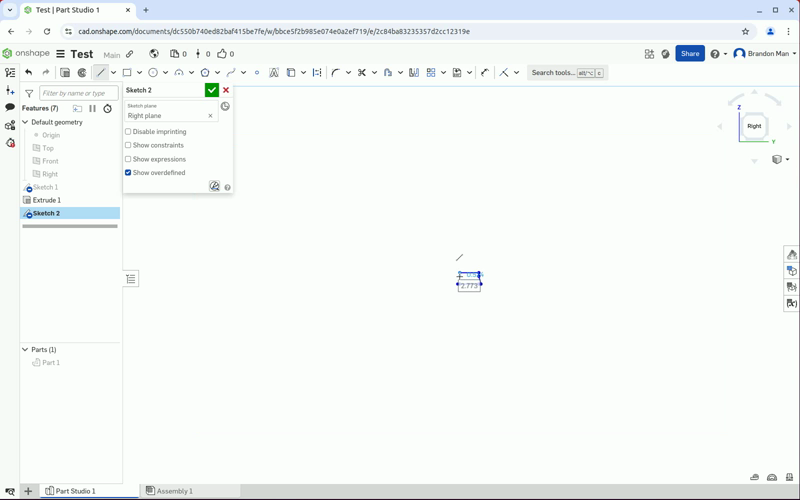
scroll(6)
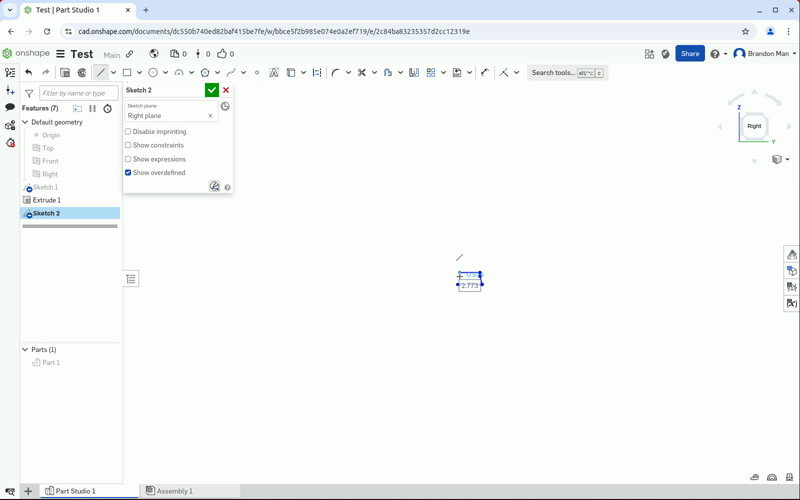
scroll(6)
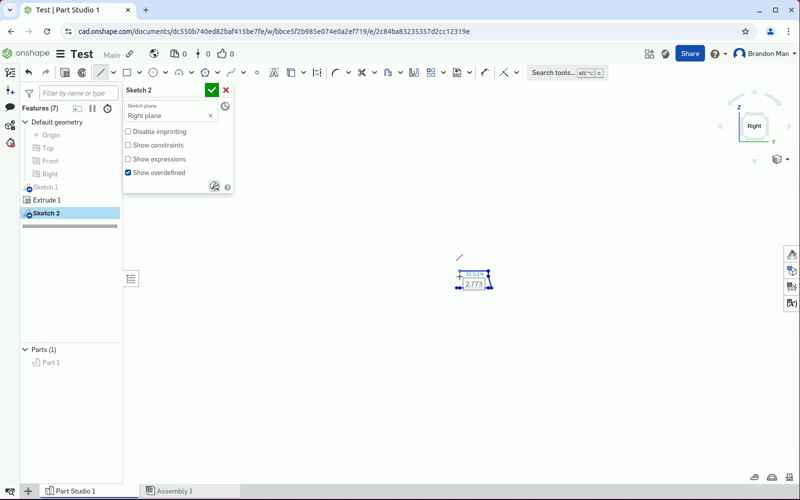
scroll(6)
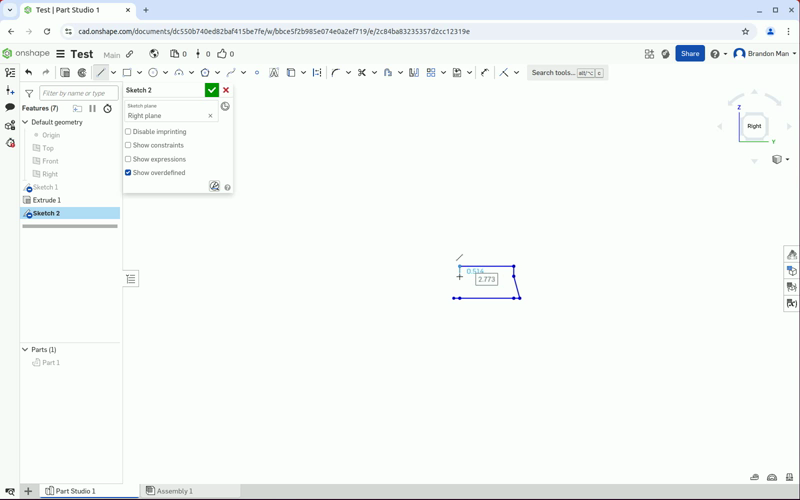
scroll(6)
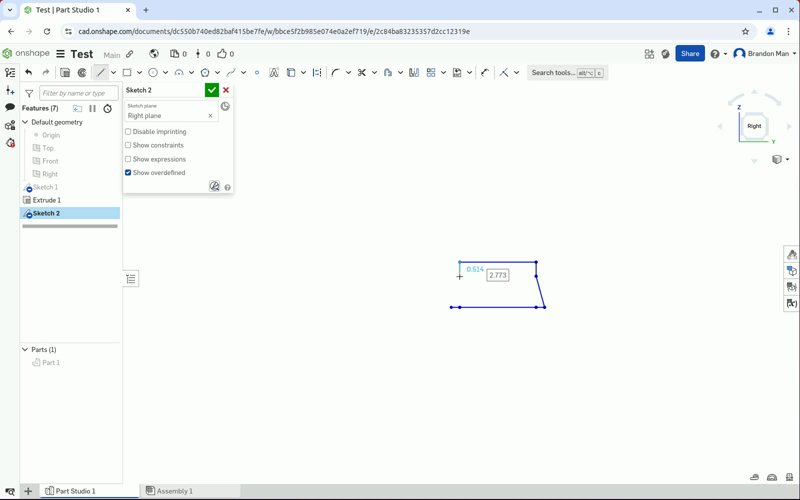
scroll(6)
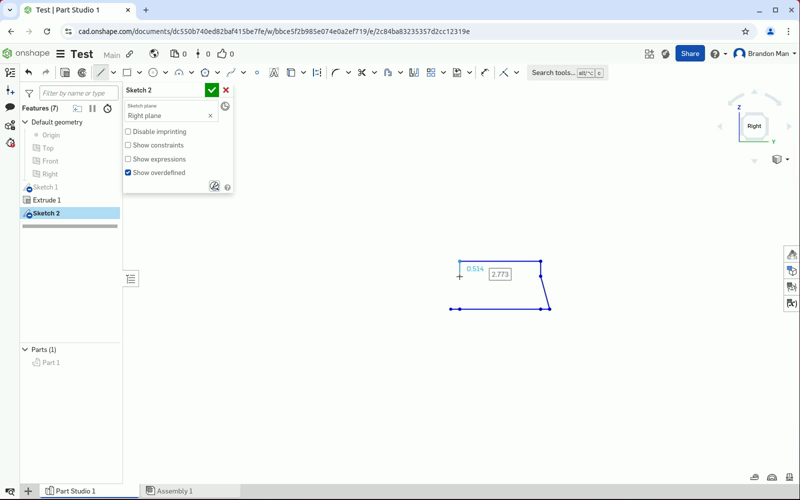
scroll(6)
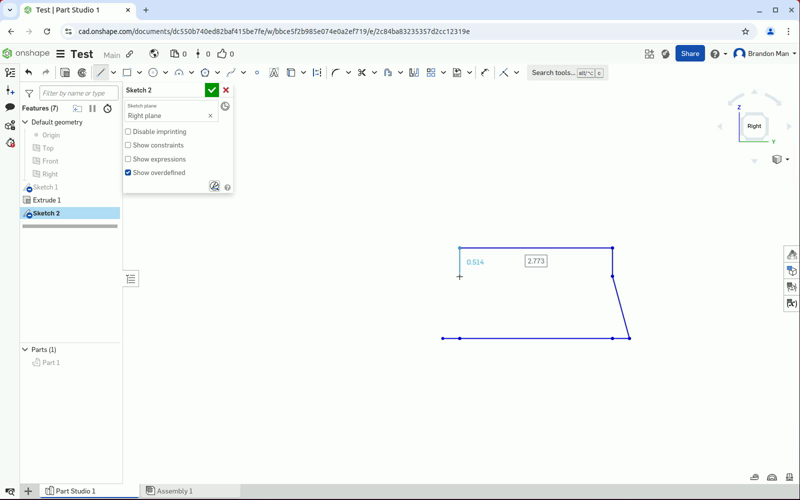
click(459, 276)
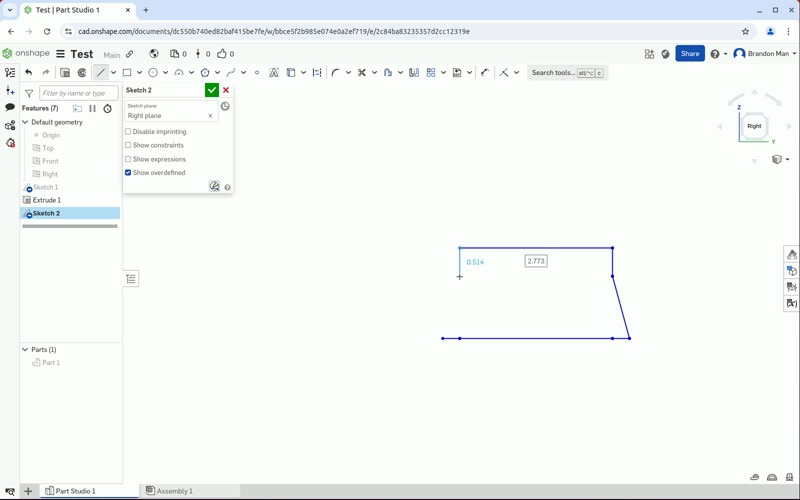
scroll(-6)
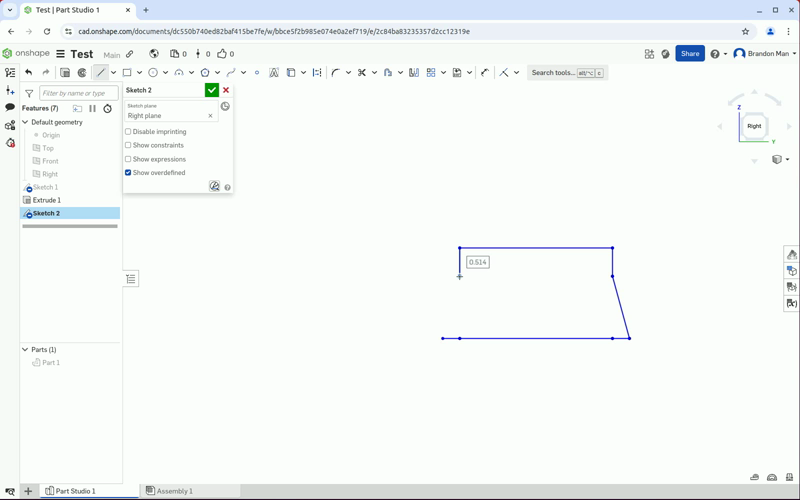
scroll(-6)
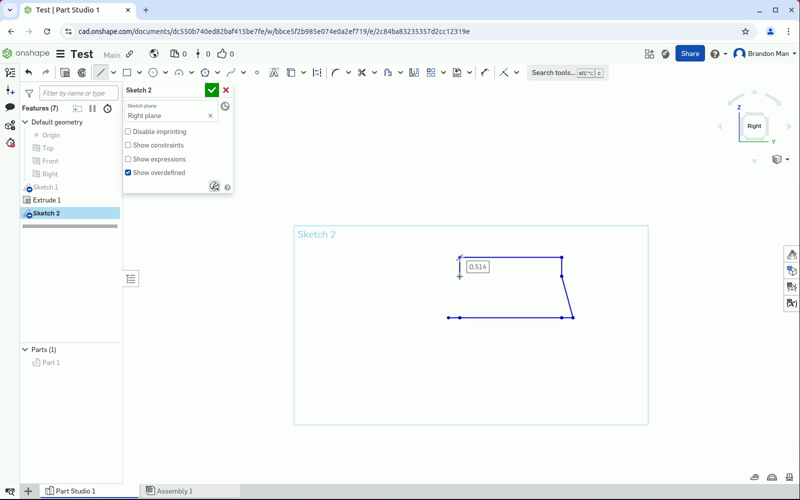
scroll(-6)
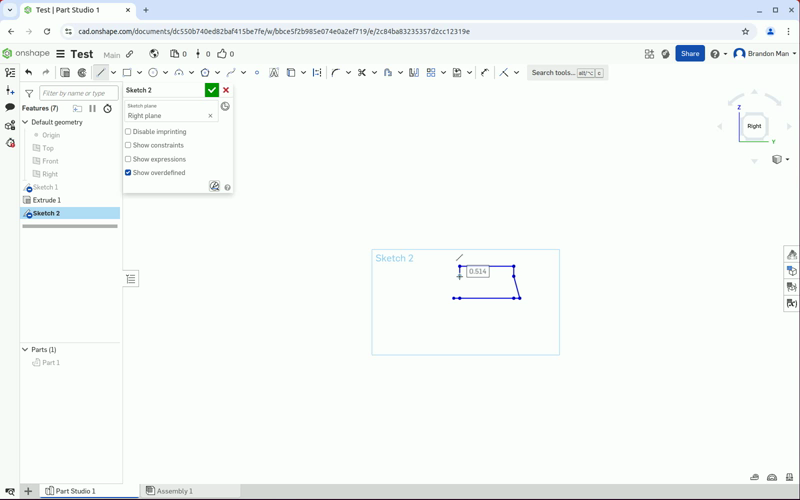
scroll(-6)
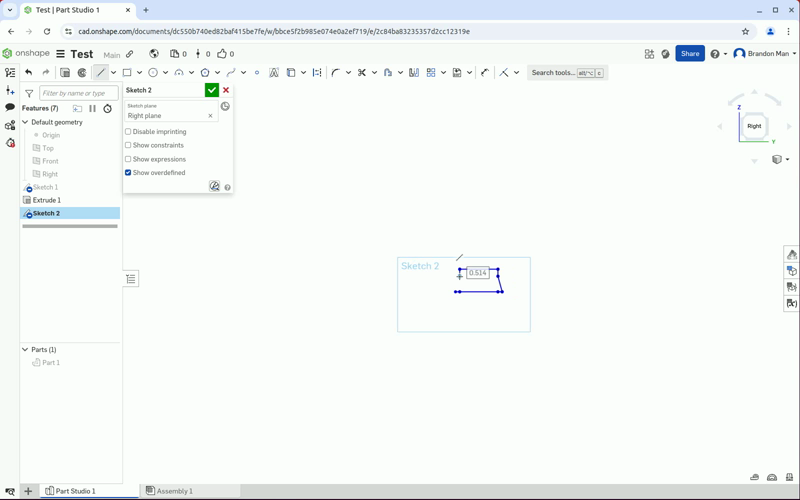
scroll(-6)
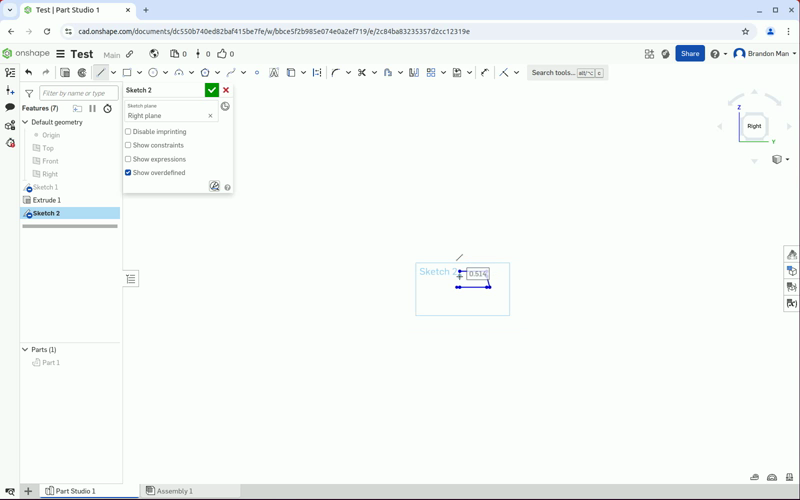
scroll(-6)
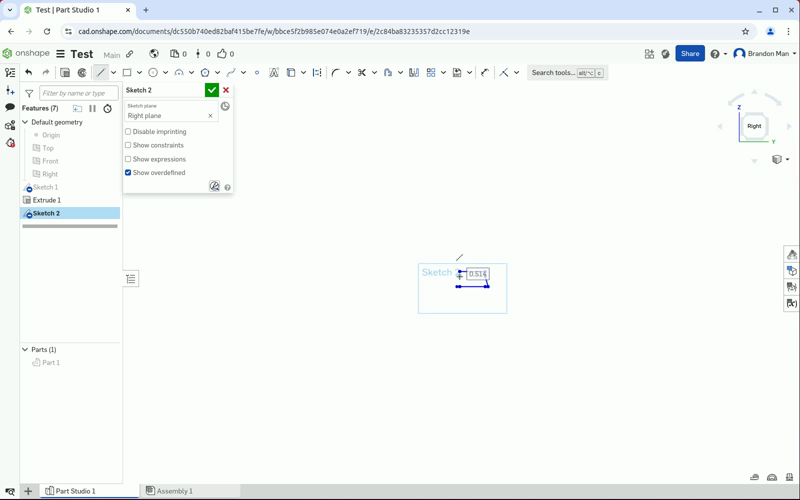
scroll(-6)
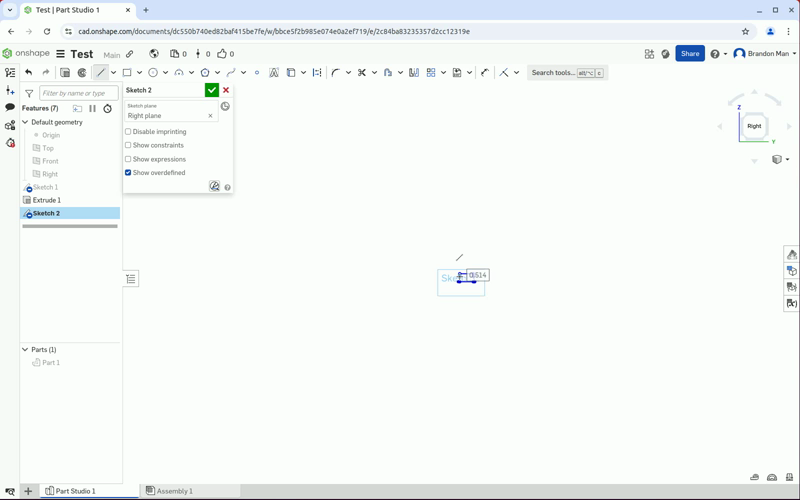
key_up(shift)
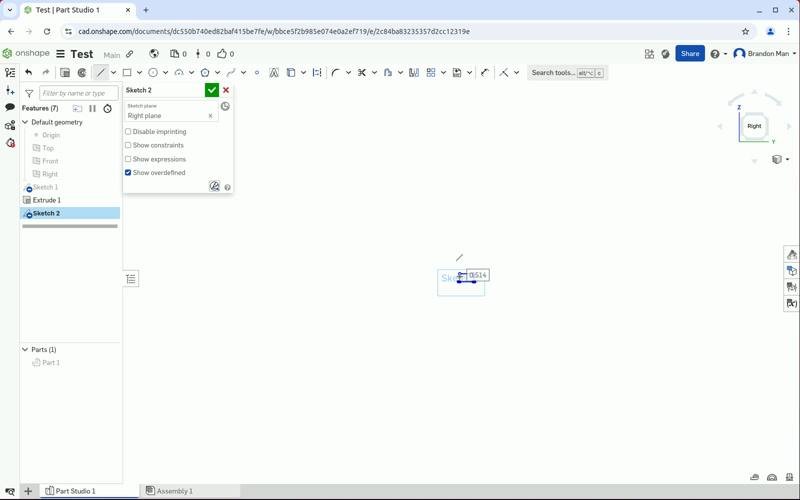
mouse_move(489, 276)
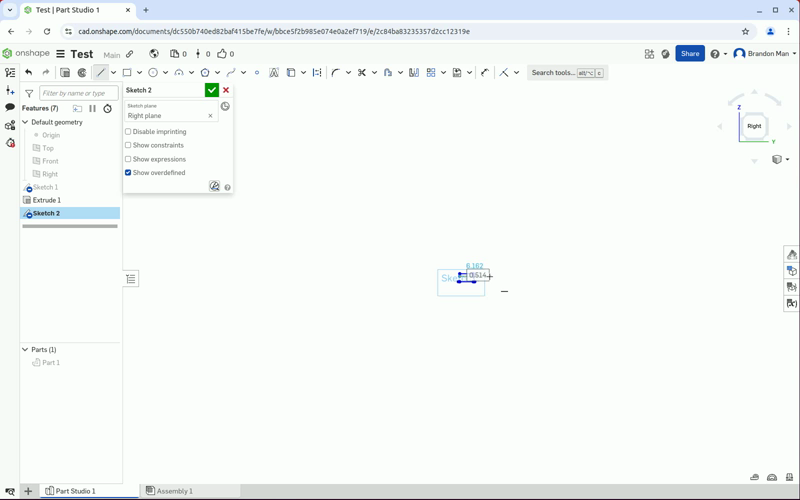
key_down(shift)
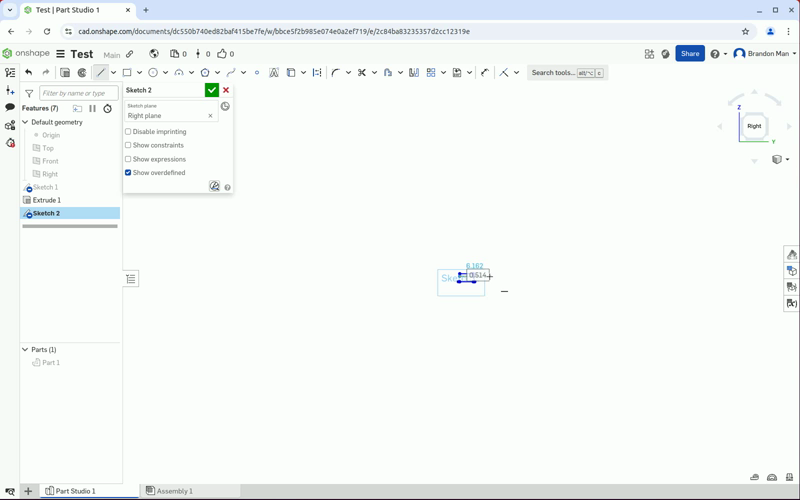
mouse_move(458, 281)
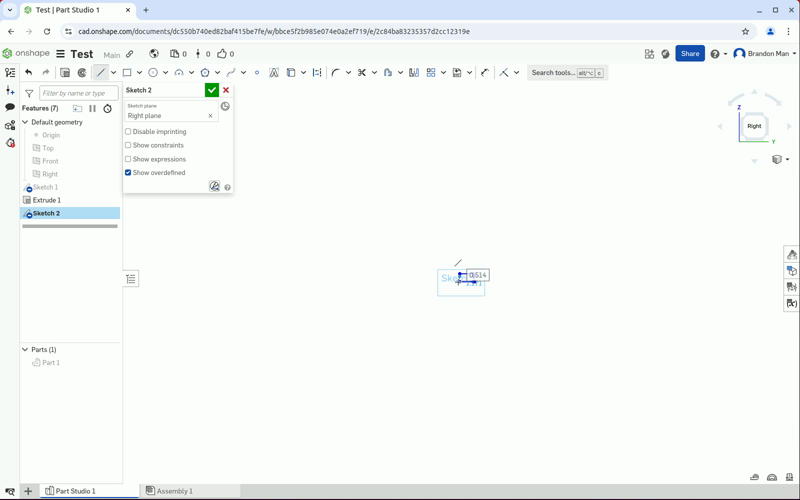
scroll(6)
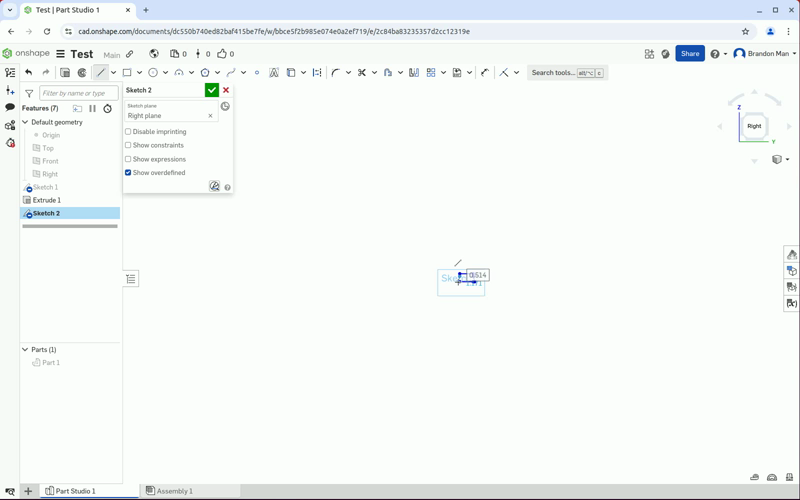
scroll(6)
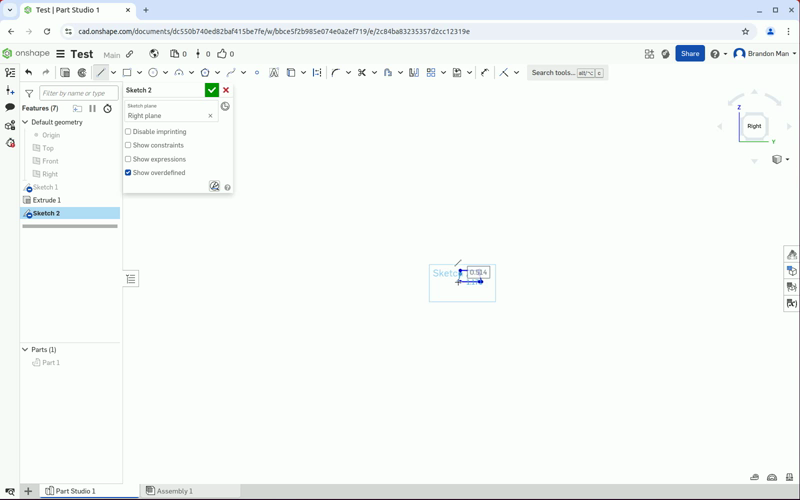
scroll(6)
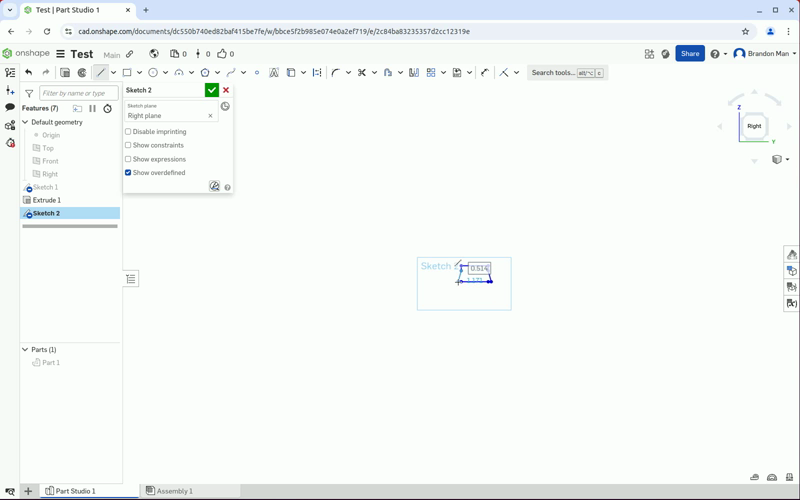
scroll(6)
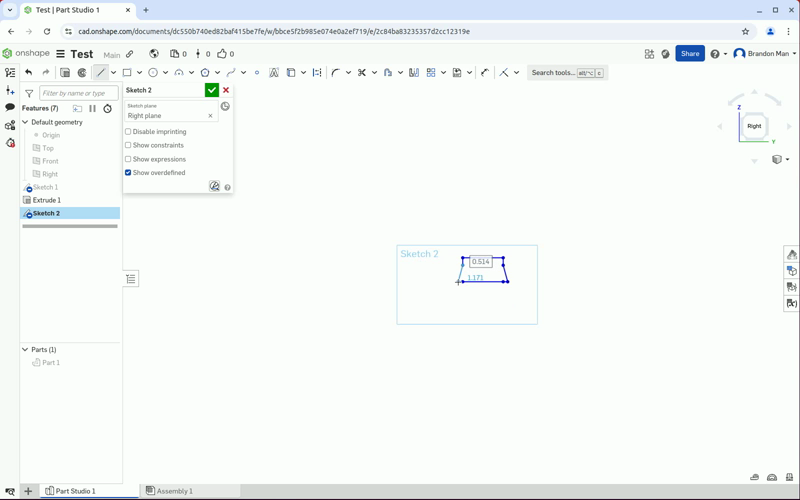
scroll(6)
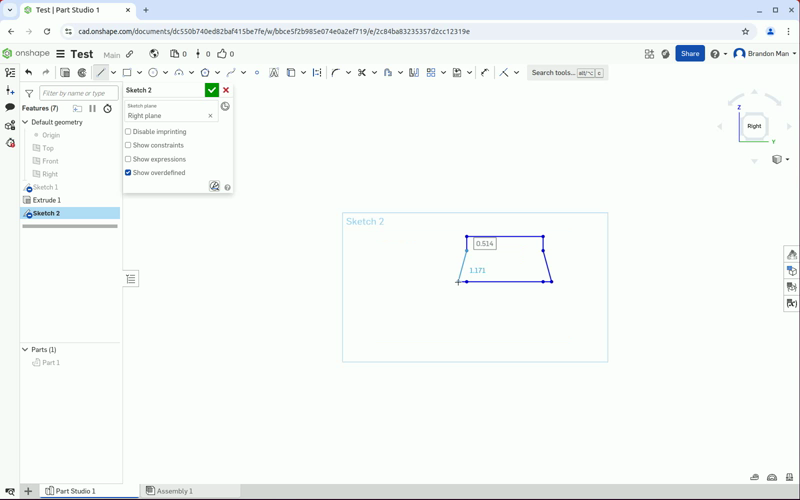
scroll(6)
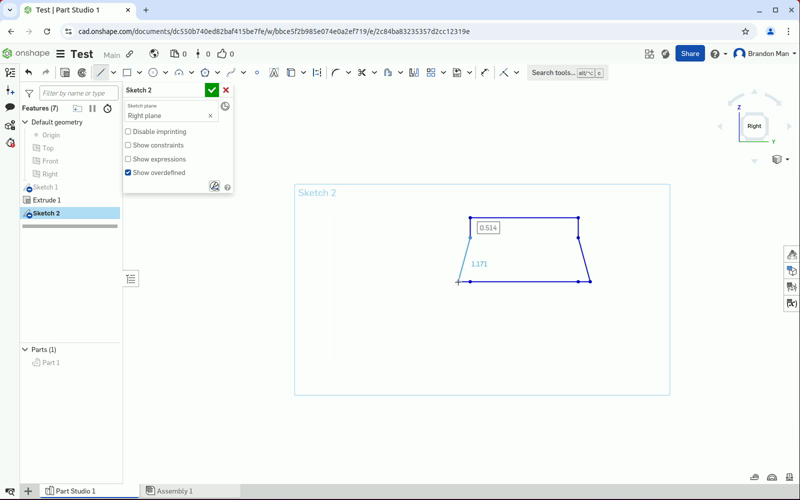
scroll(6)
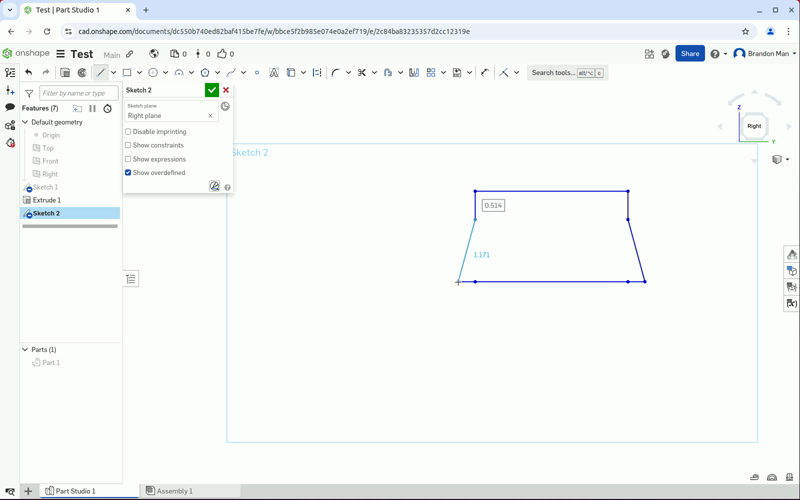
key_up(shift)
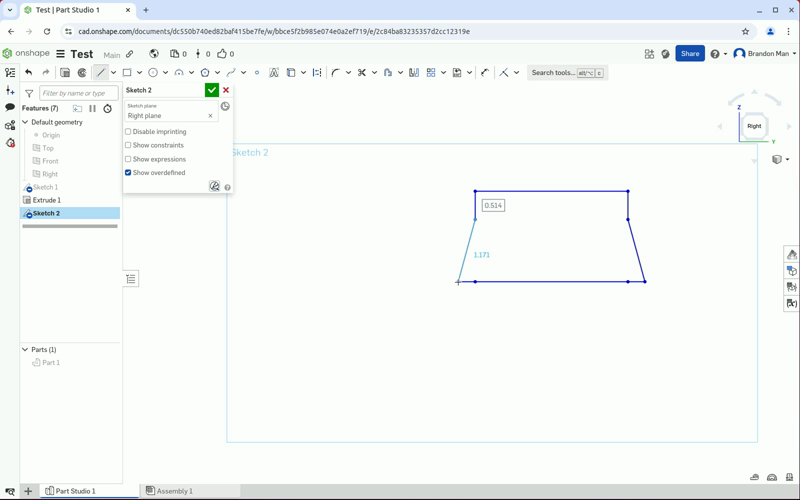
click(458, 281)
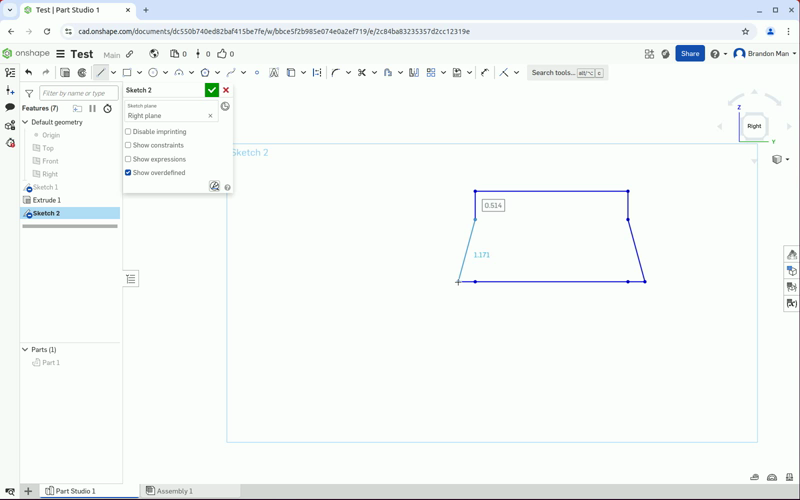
scroll(-6)
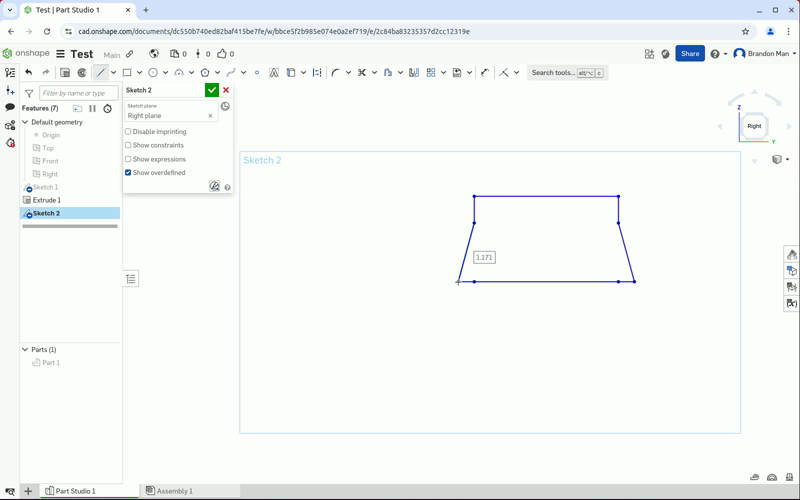
scroll(-6)
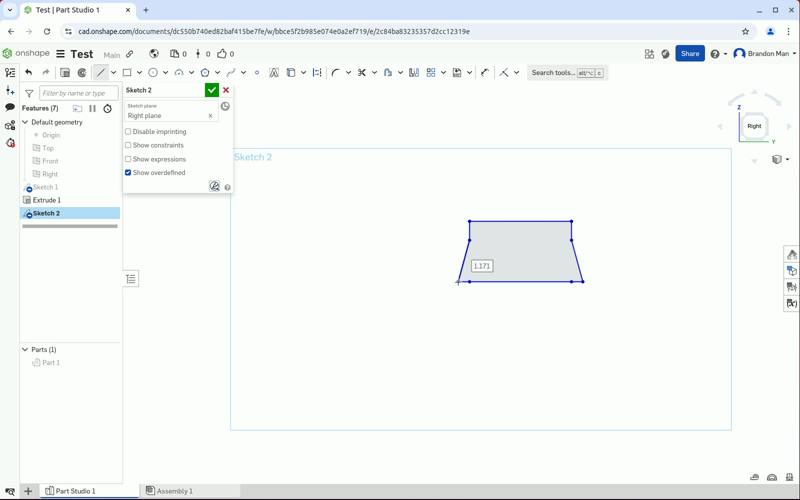
scroll(-6)
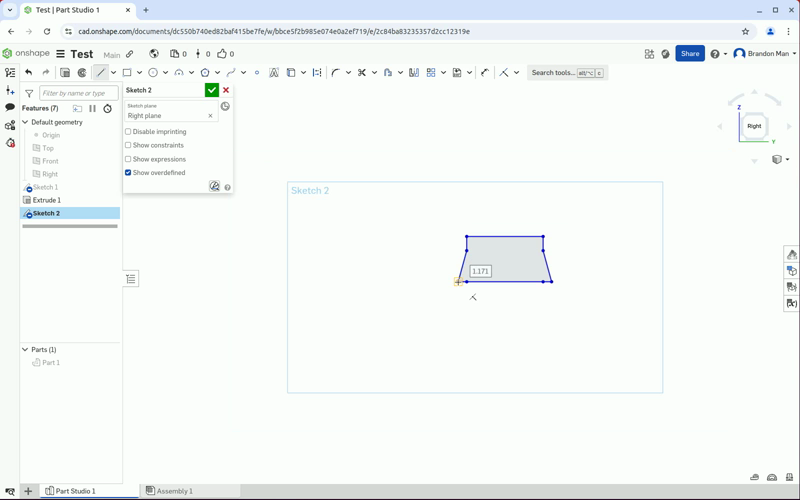
scroll(-6)
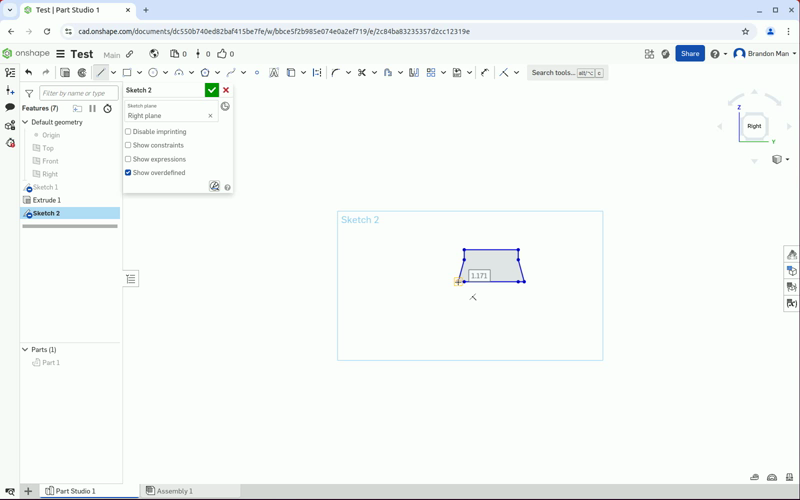
scroll(-6)
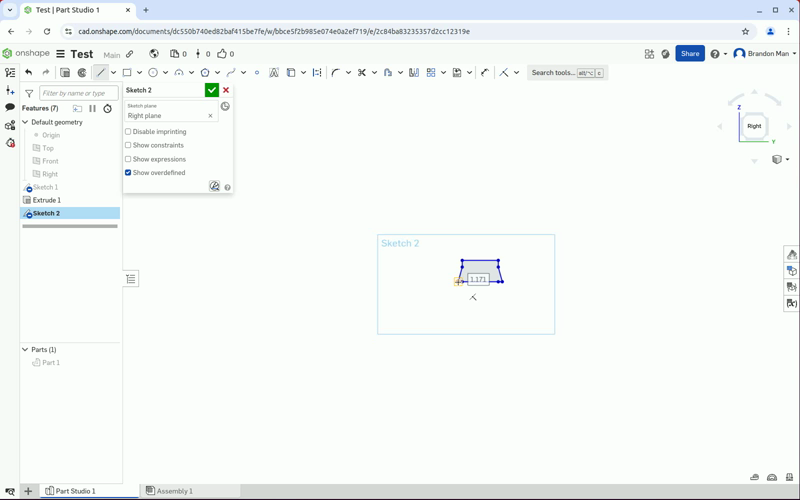
scroll(-6)
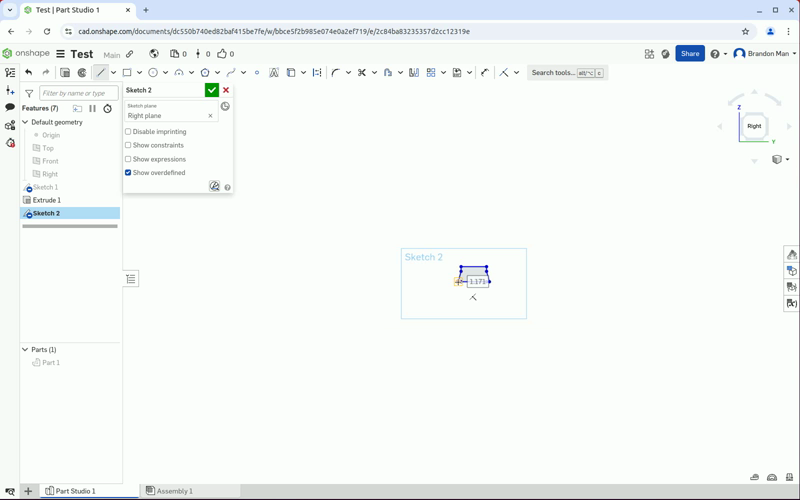
scroll(-6)
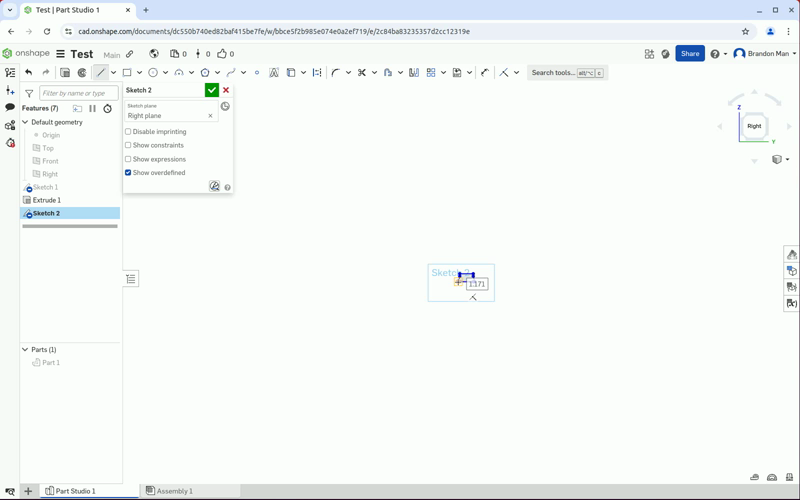
key(esc)
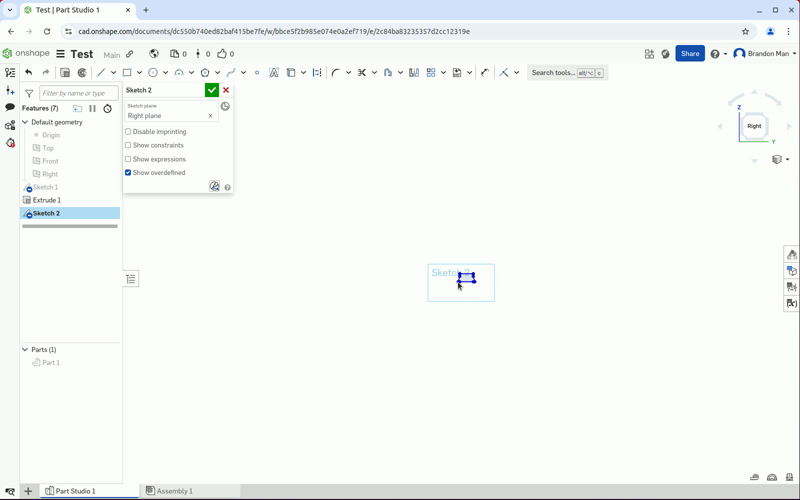
mouse_move(473, 277)
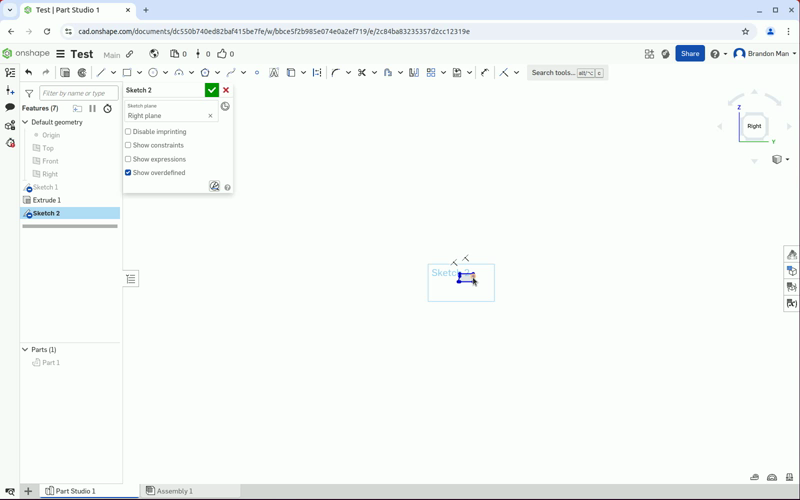
scroll(6)
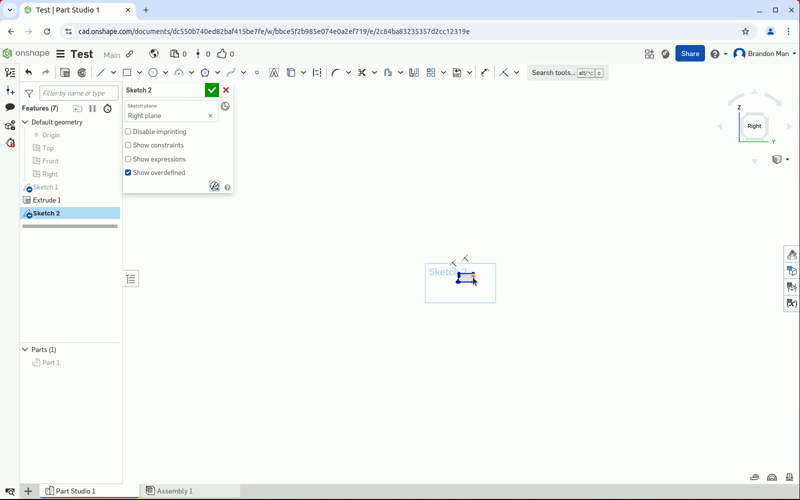
scroll(6)
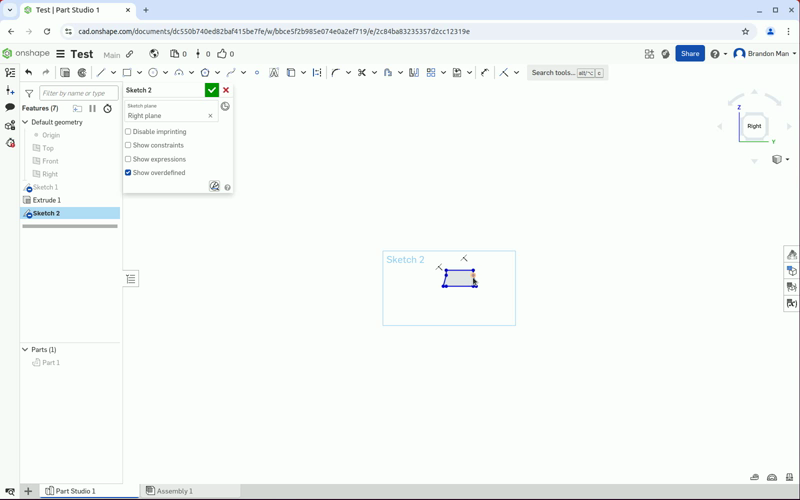
scroll(6)
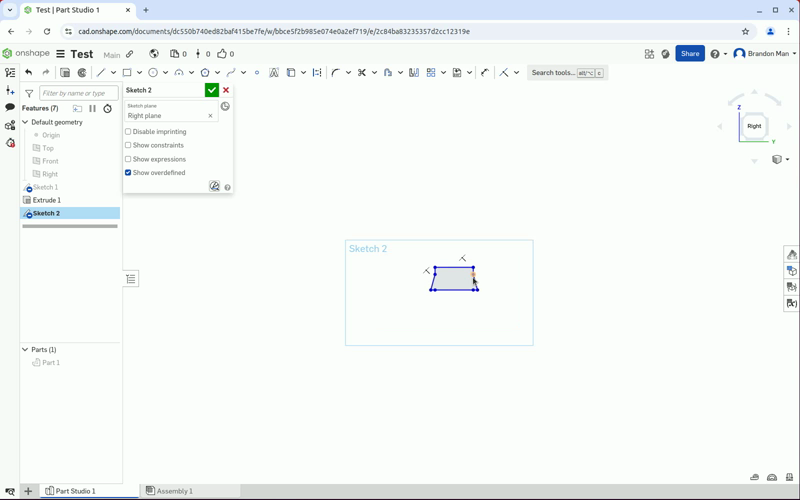
scroll(6)
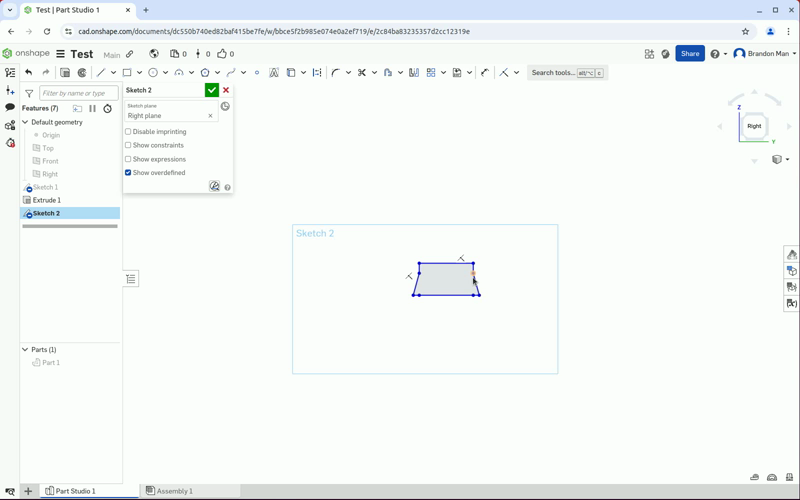
scroll(6)
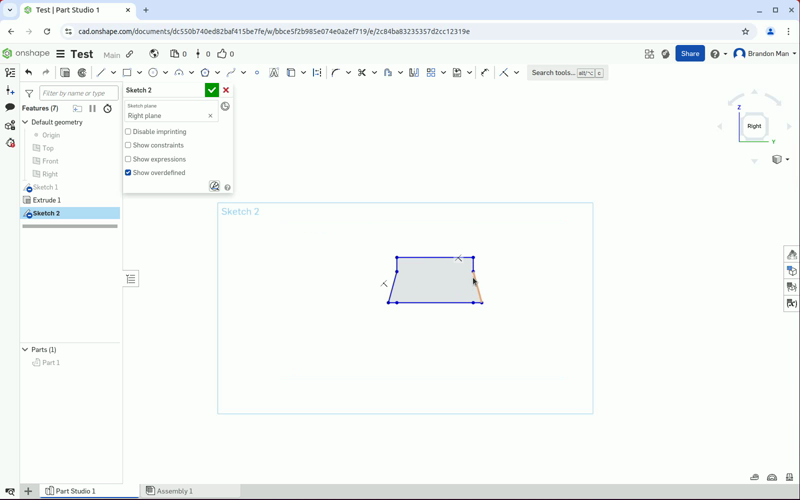
scroll(6)
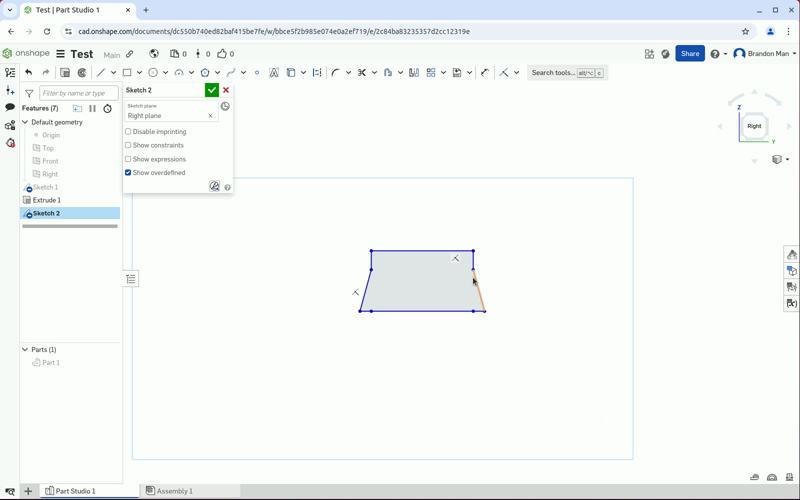
scroll(6)
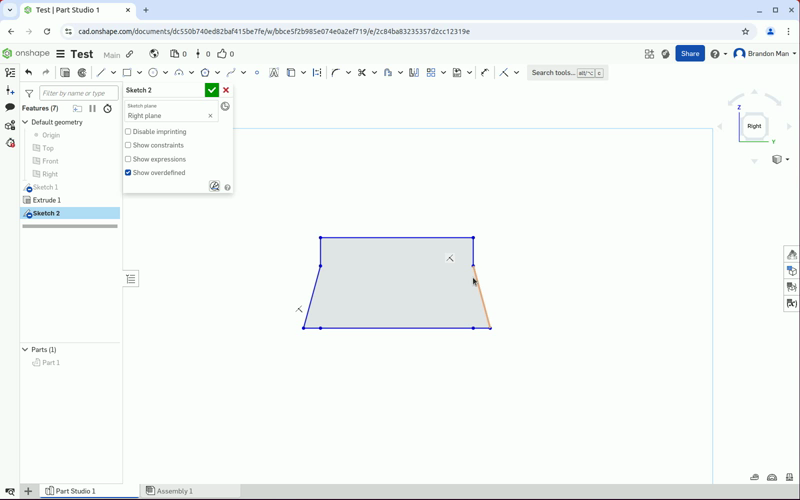
click(473, 277)
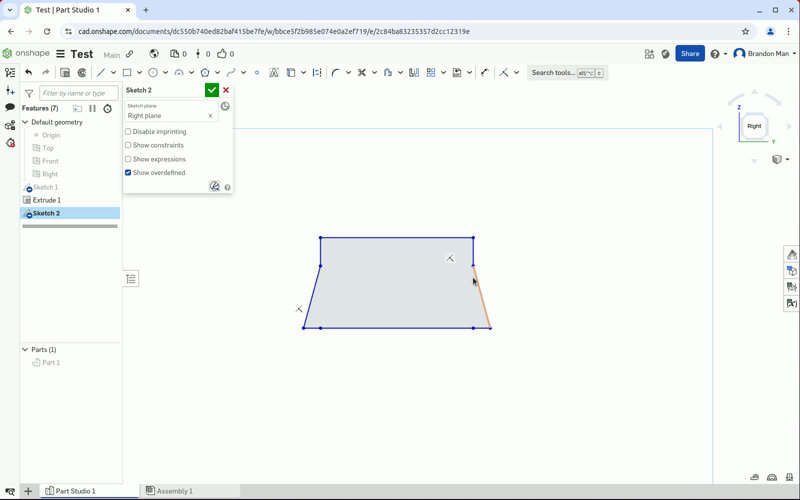
scroll(-6)
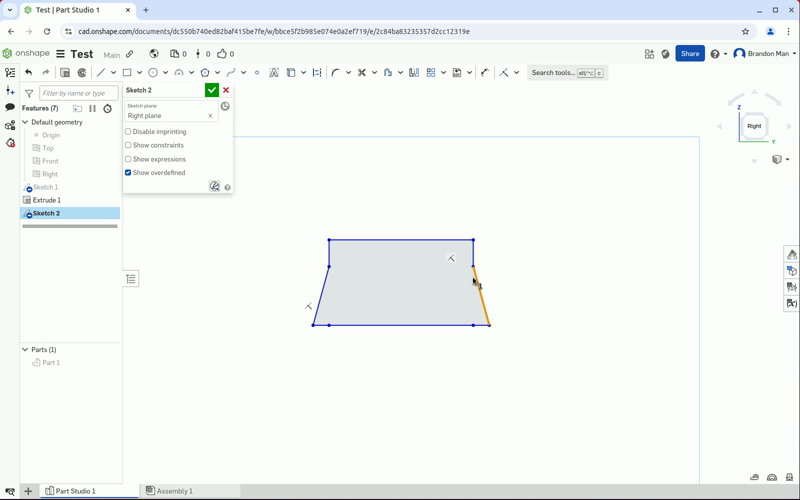
scroll(-6)
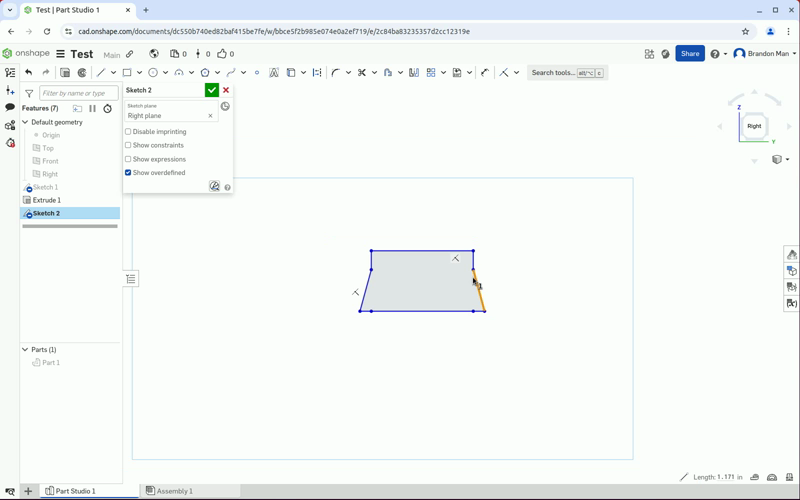
scroll(-6)
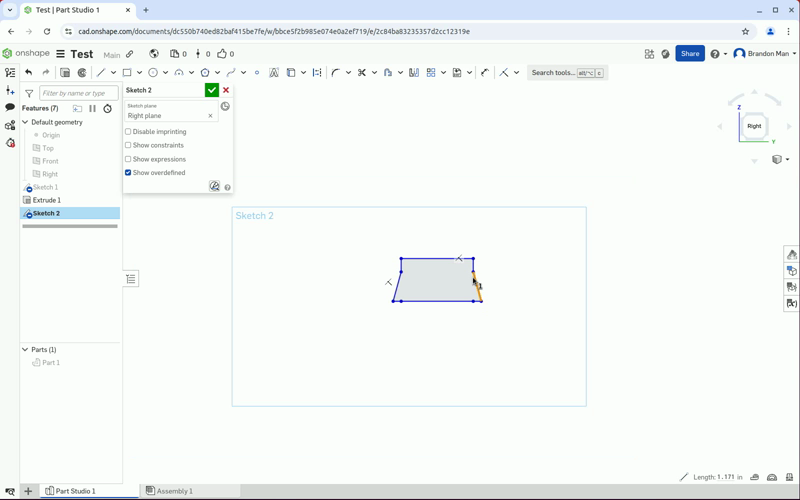
scroll(-6)
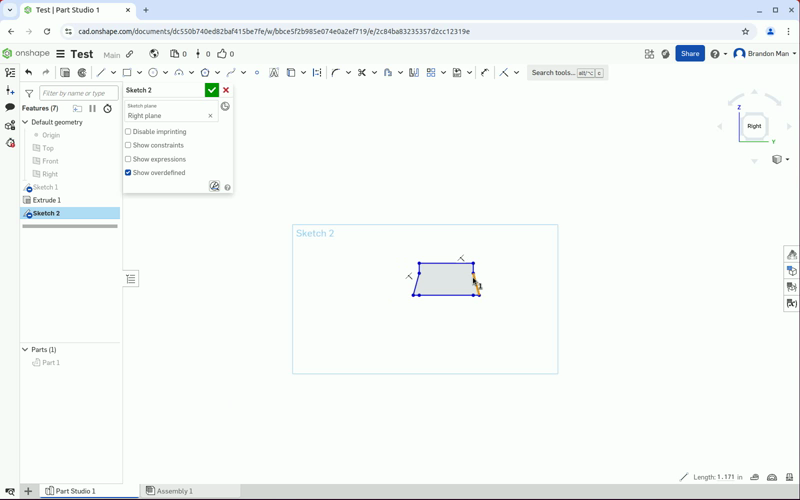
scroll(-6)
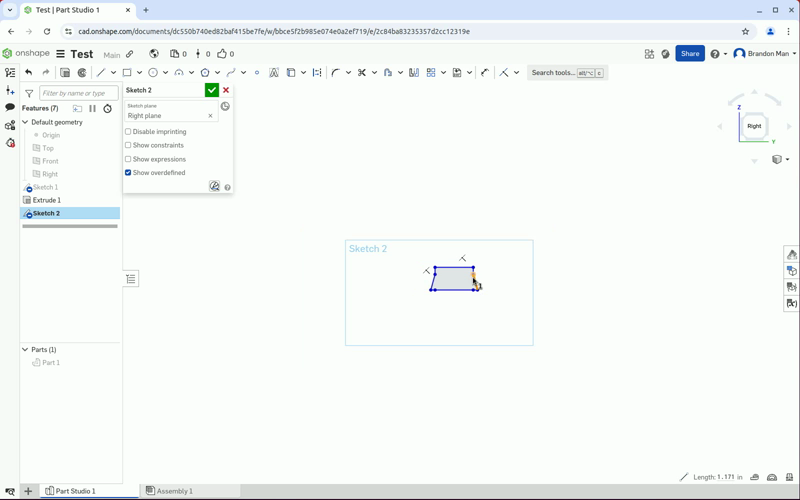
scroll(-6)
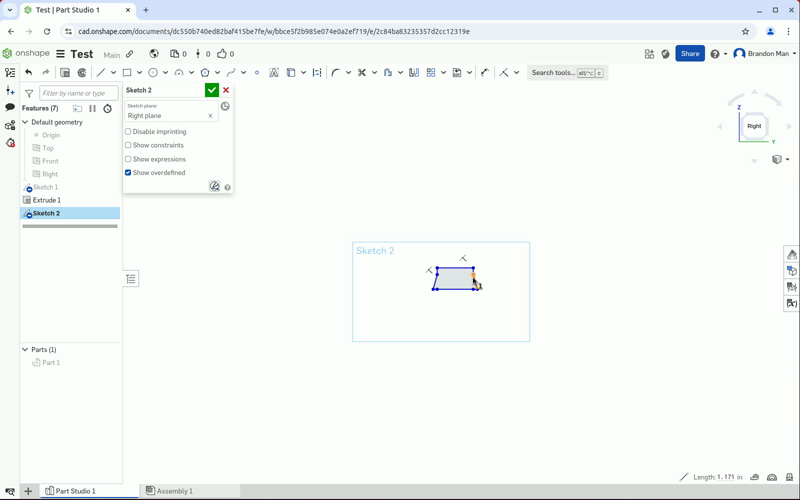
scroll(-6)
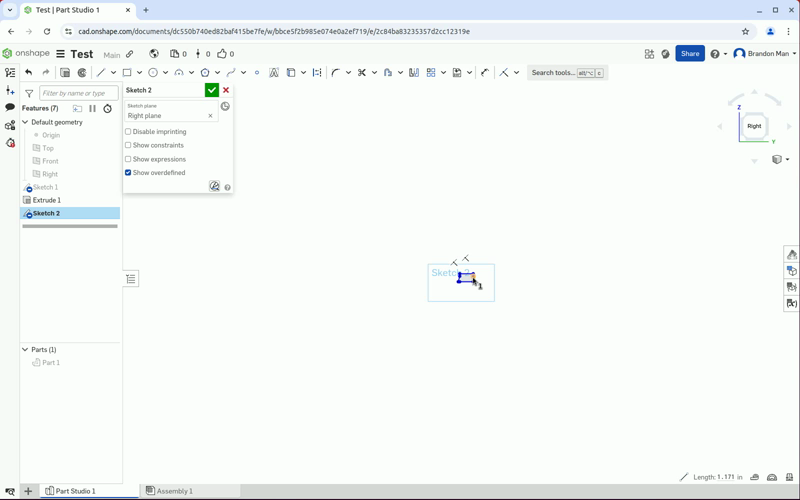
mouse_move(73, 352)
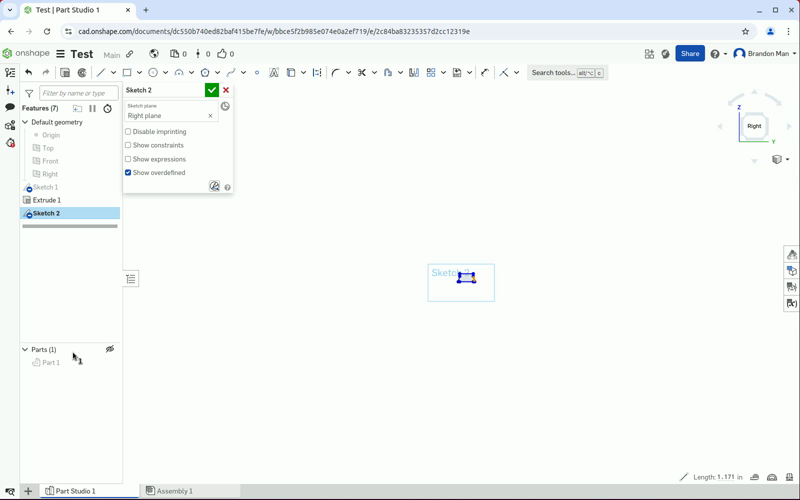
key(shift+y)
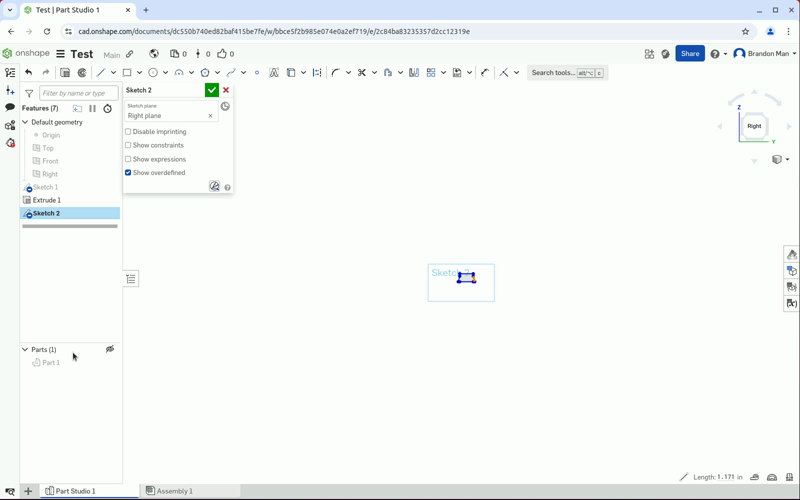
key(shift+e)
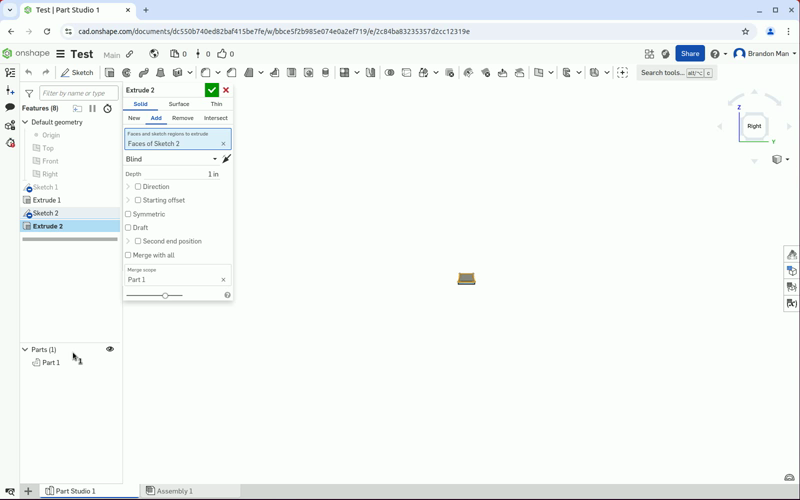
mouse_move(143, 106)
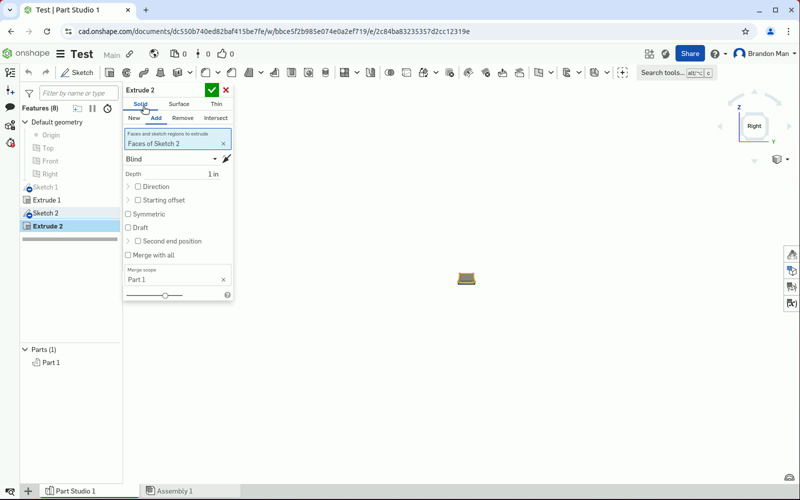
click(143, 106)
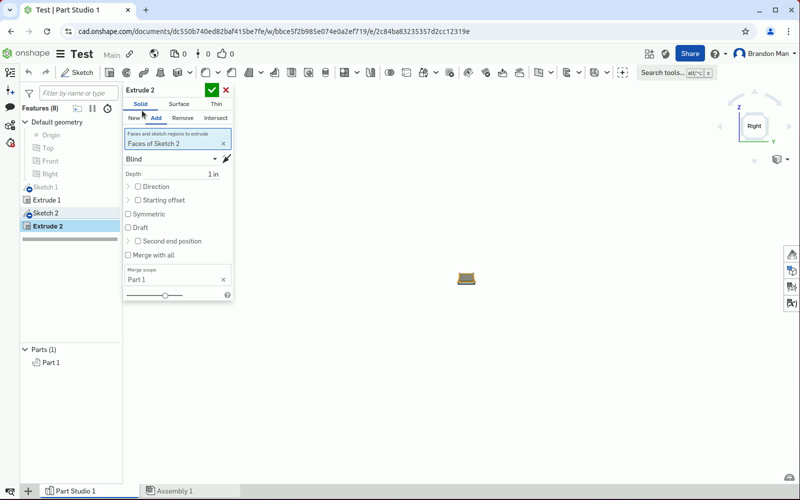
mouse_move(137, 120)
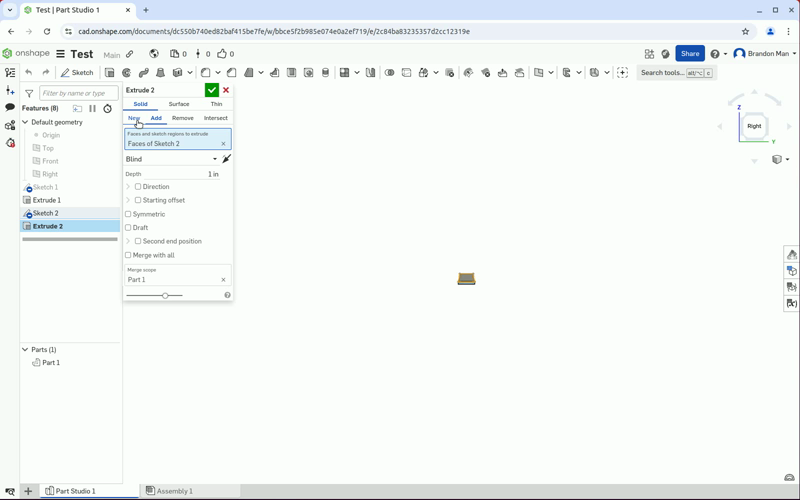
click(137, 120)
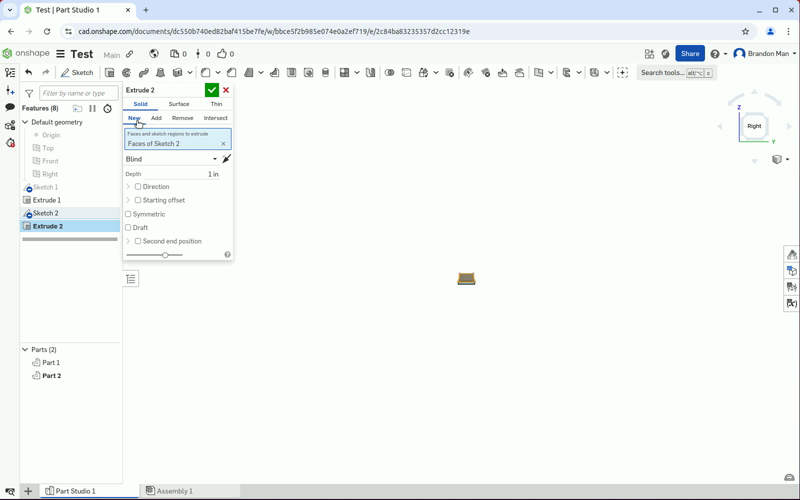
key(tab, 4)
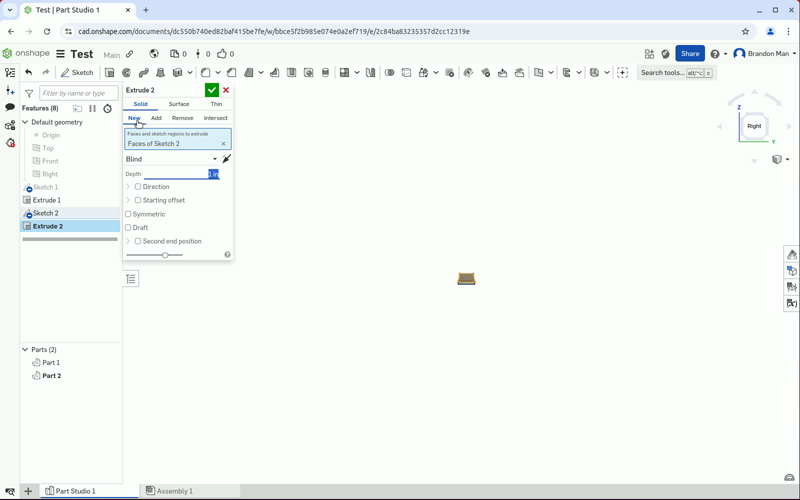
text(23.108)
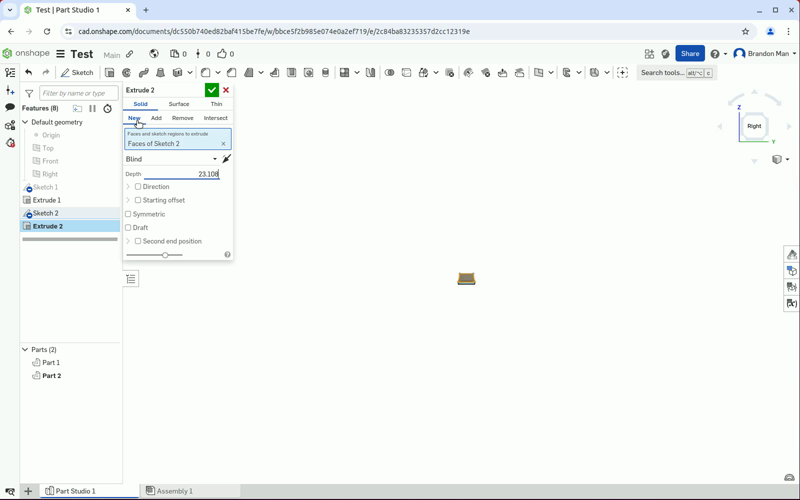
key(enter)
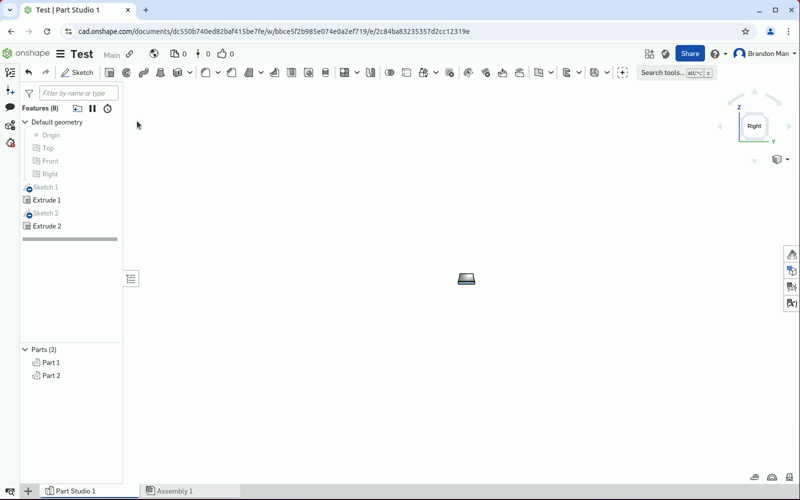
key(shift+h)
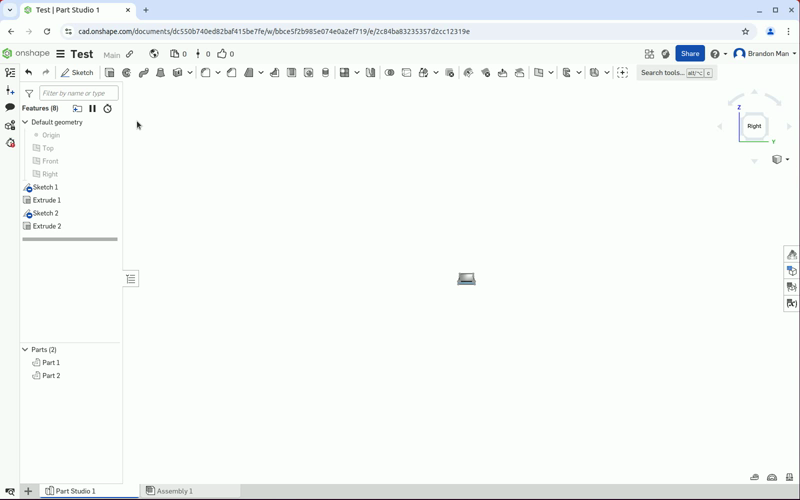
key(shift+h)
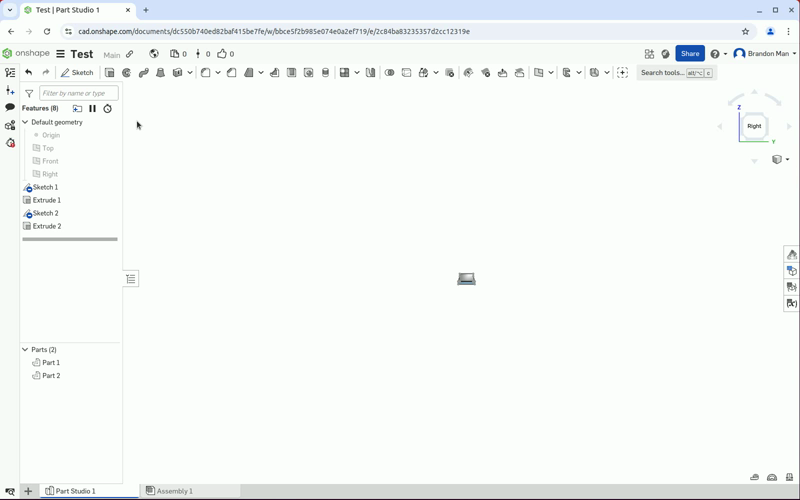
key(shift+7)
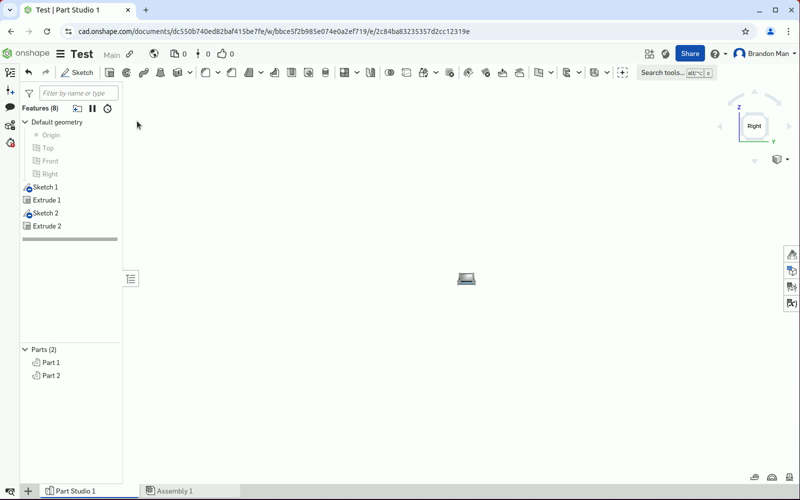
key(right, 2)
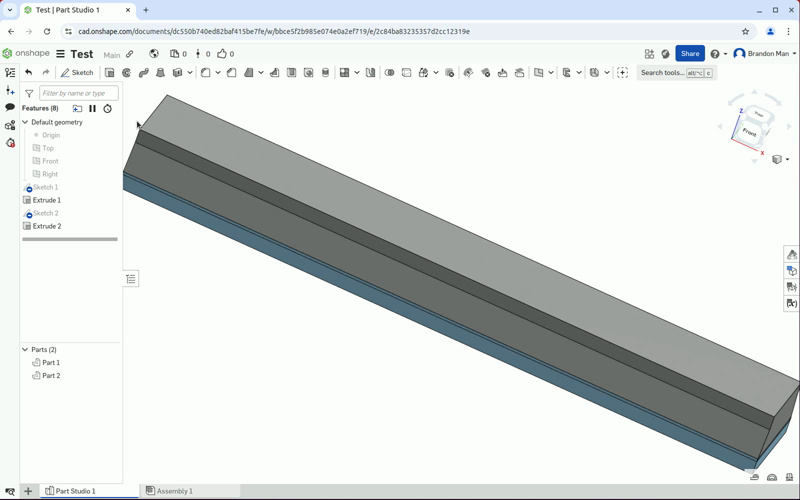
key(down, 2)
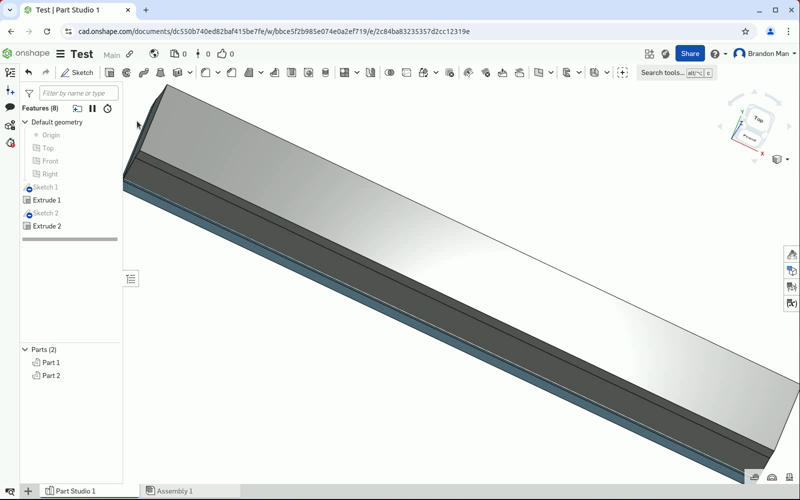
key(up, 2)
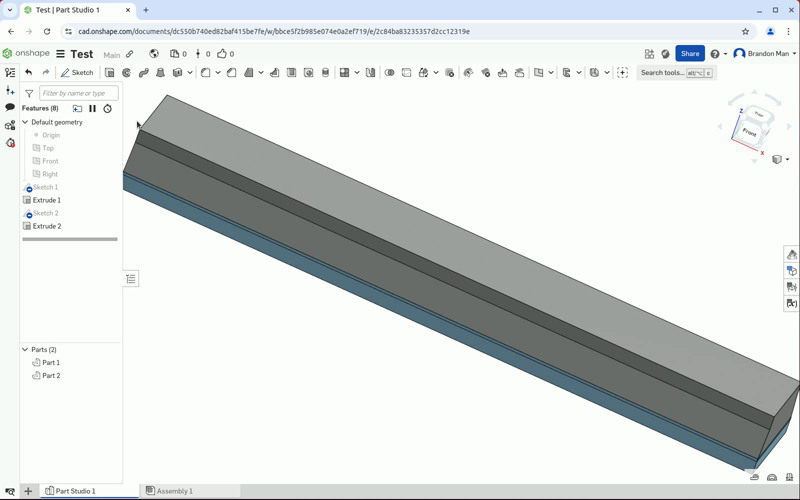
key(left, 2)
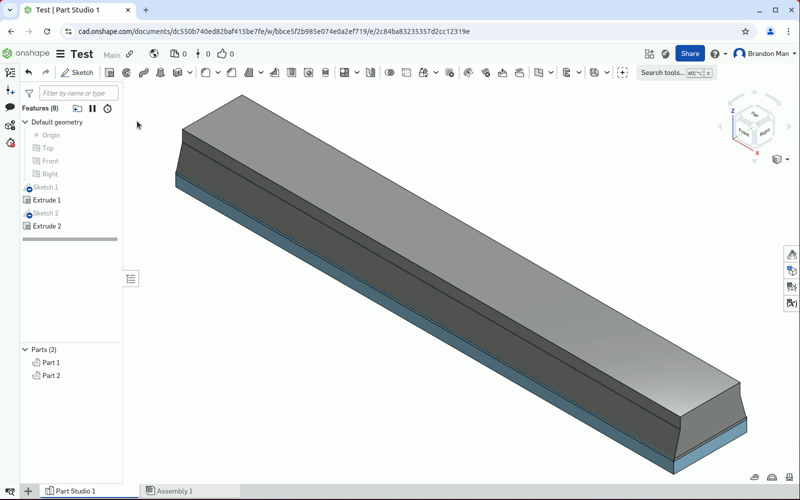
mouse_move(73, 189)
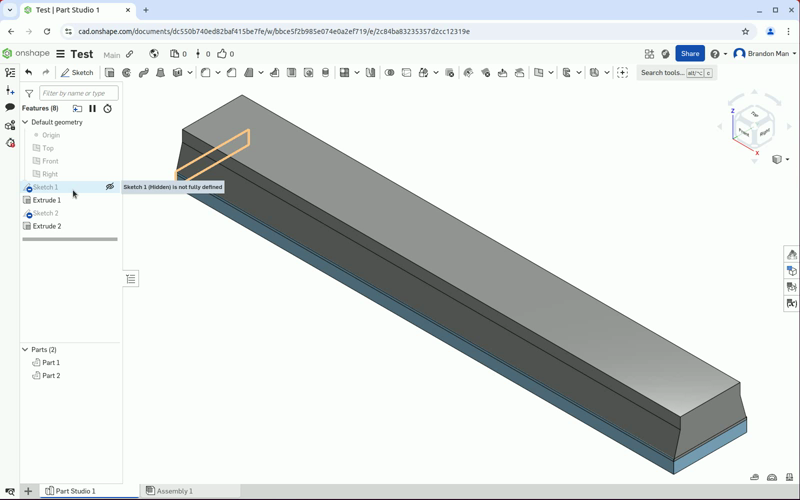
click(73, 189)